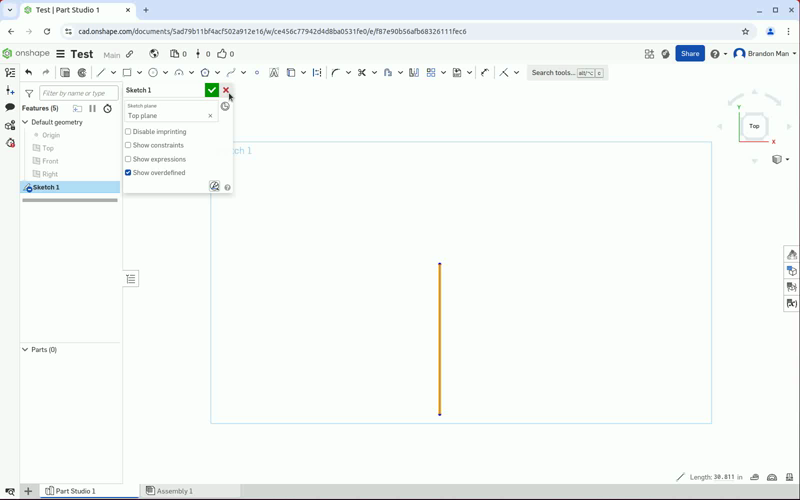
key(shift+h)
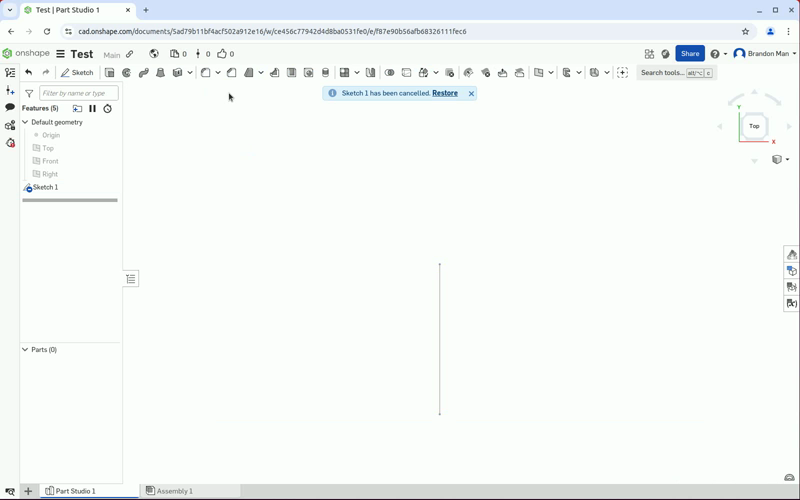
key(shift+s)
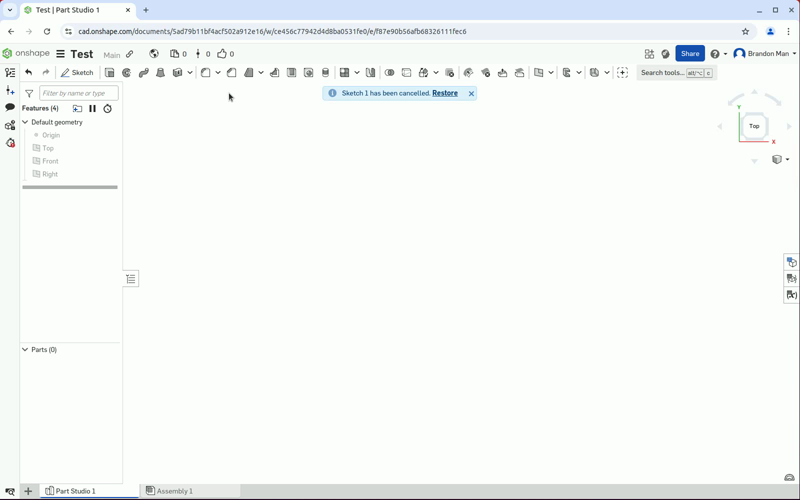
mouse_move(73, 150)
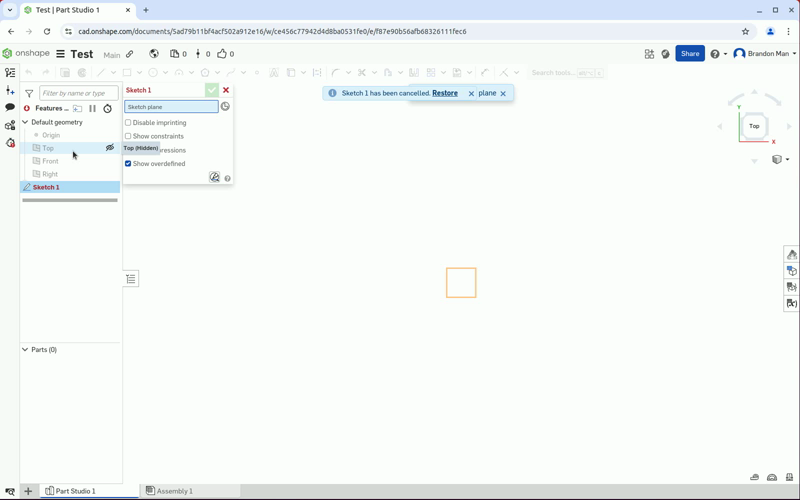
click(73, 150)
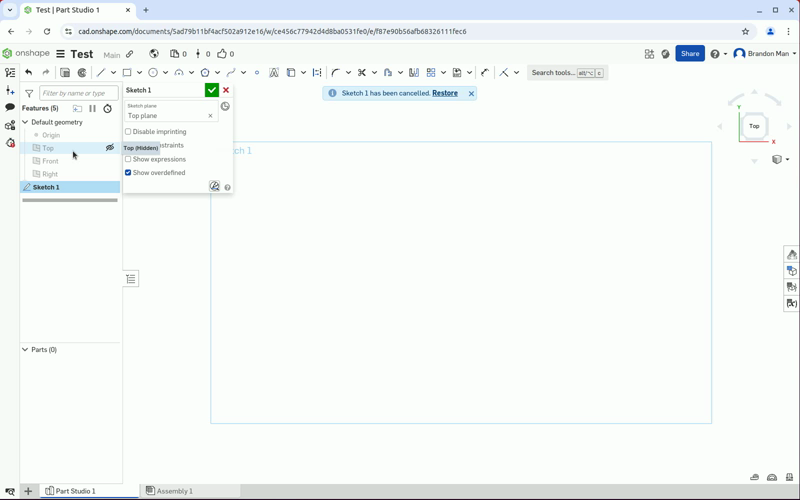
mouse_move(73, 352)
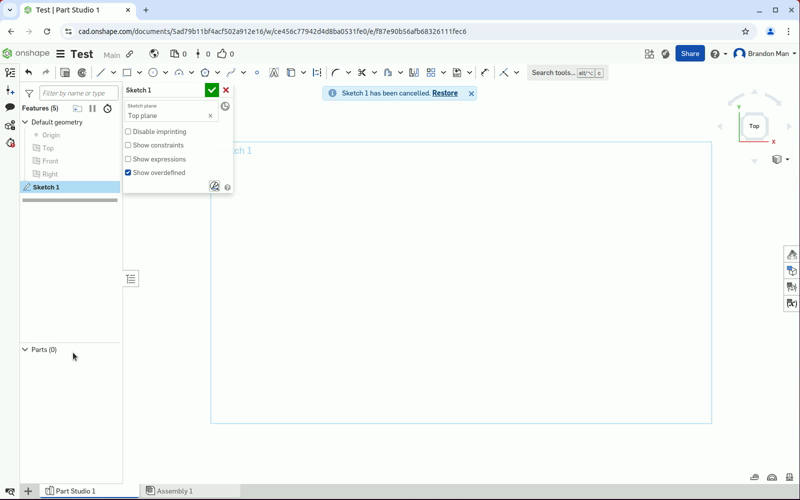
key(y)
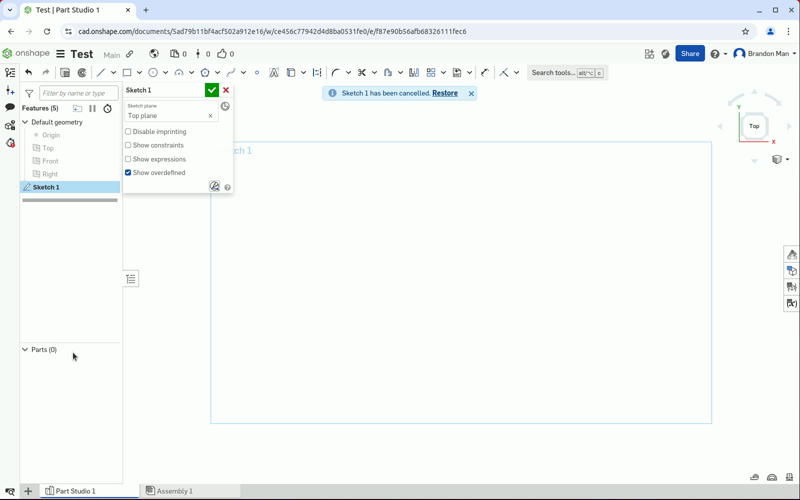
key(c)
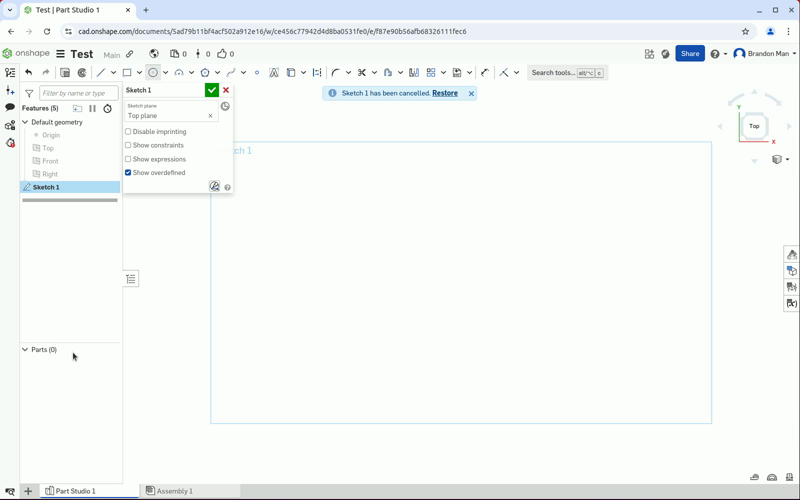
key_down(shift)
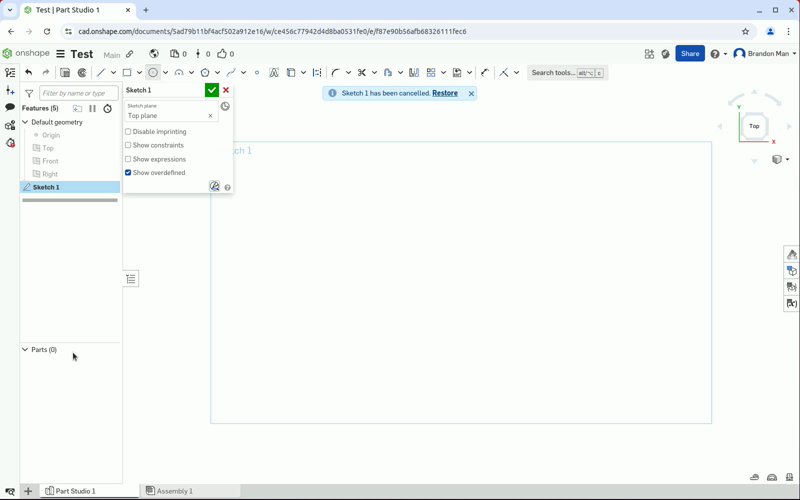
mouse_move(461, 282)
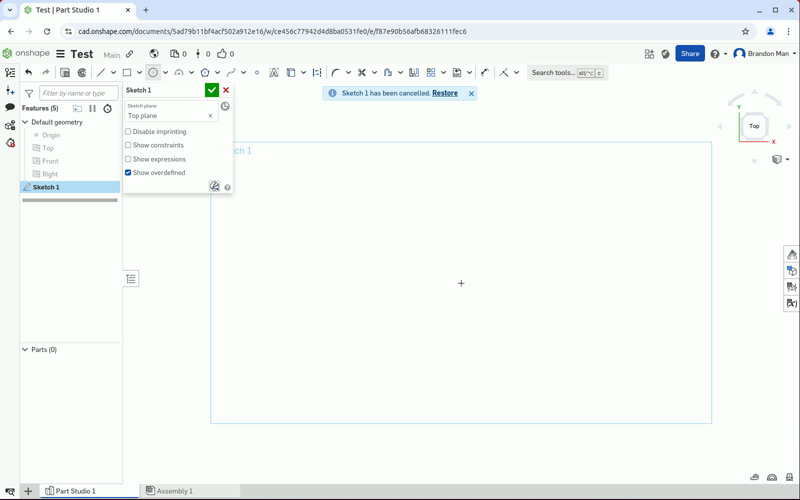
click(461, 282)
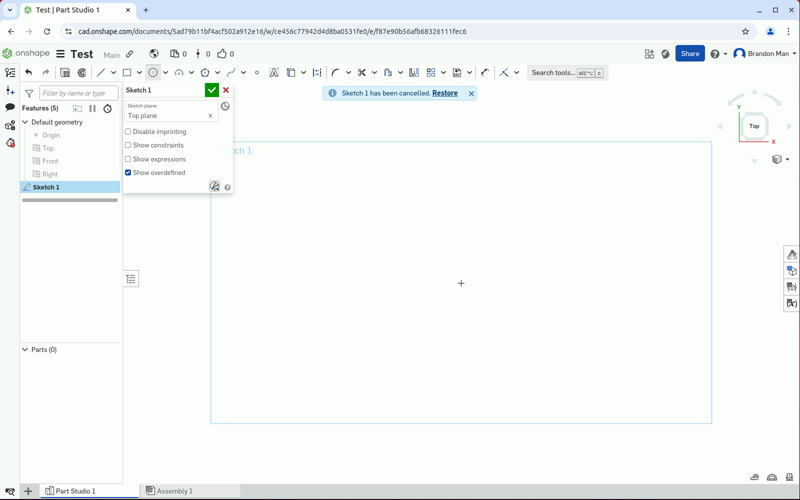
key_up(shift)
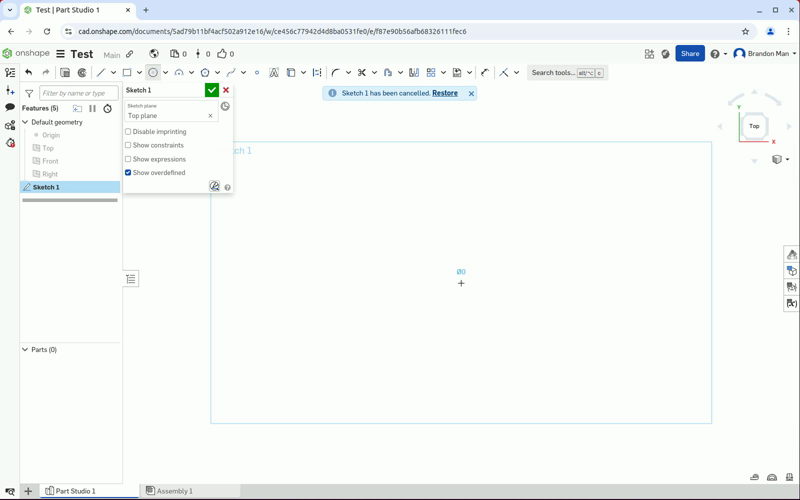
mouse_move(465, 282)
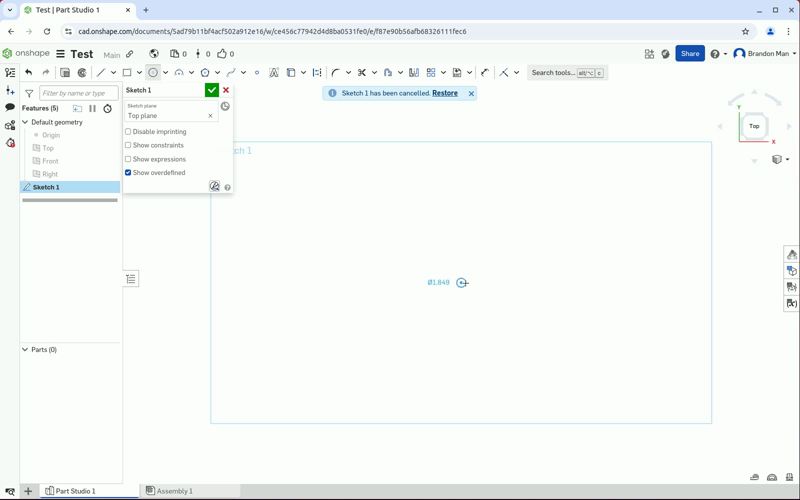
click(465, 282)
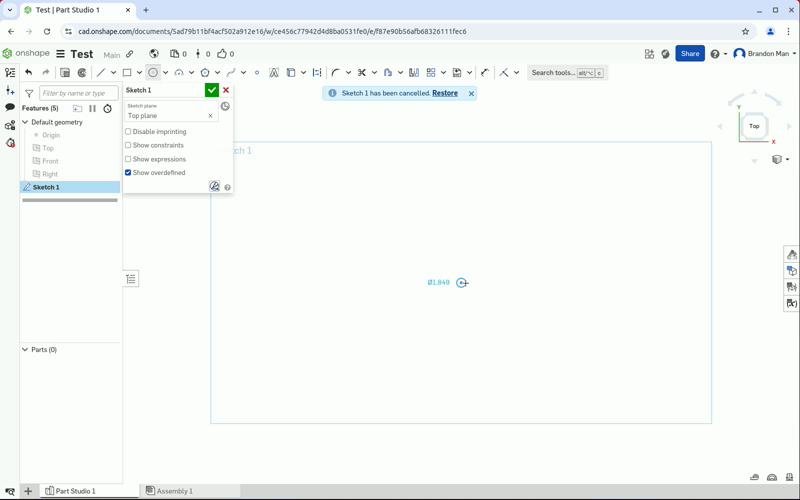
key(esc)
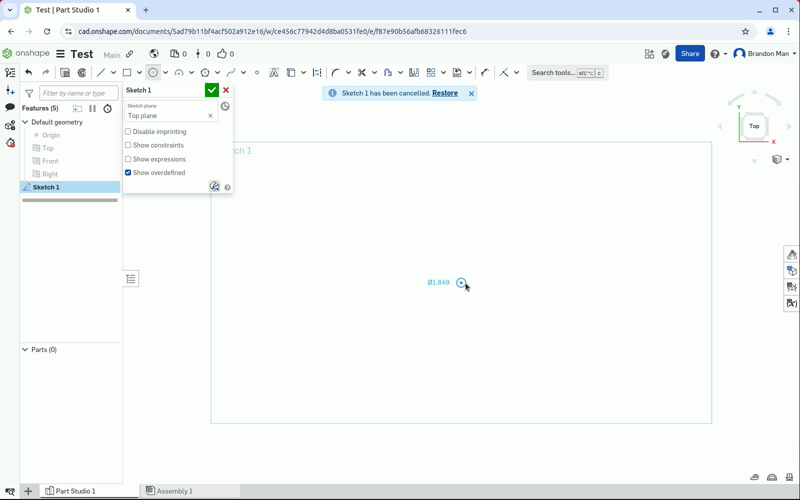
mouse_move(457, 283)
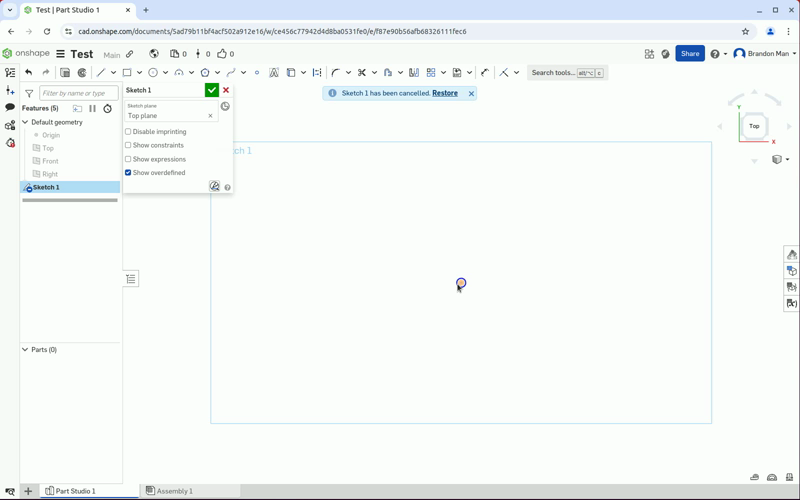
scroll(6)
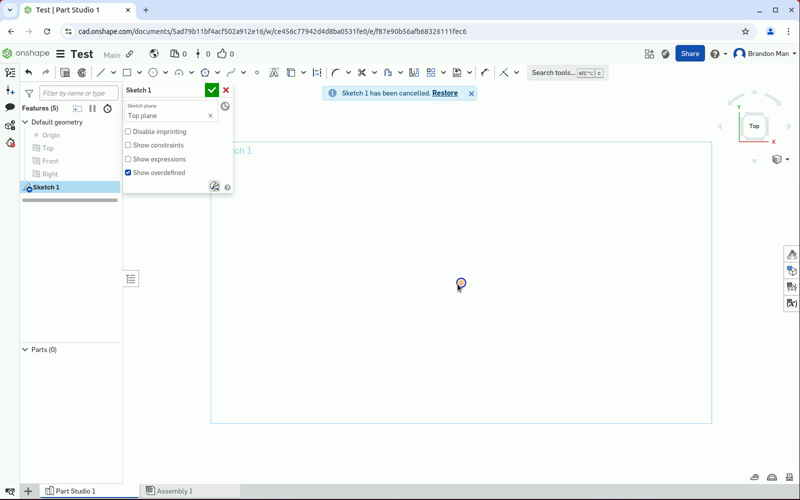
scroll(6)
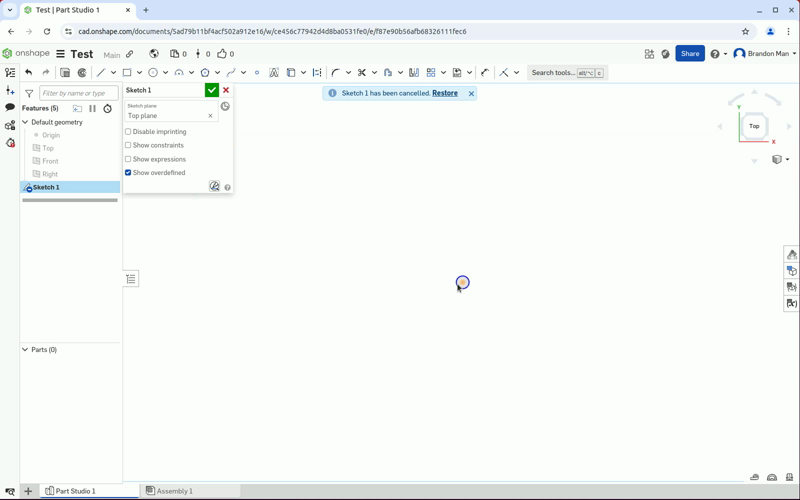
scroll(6)
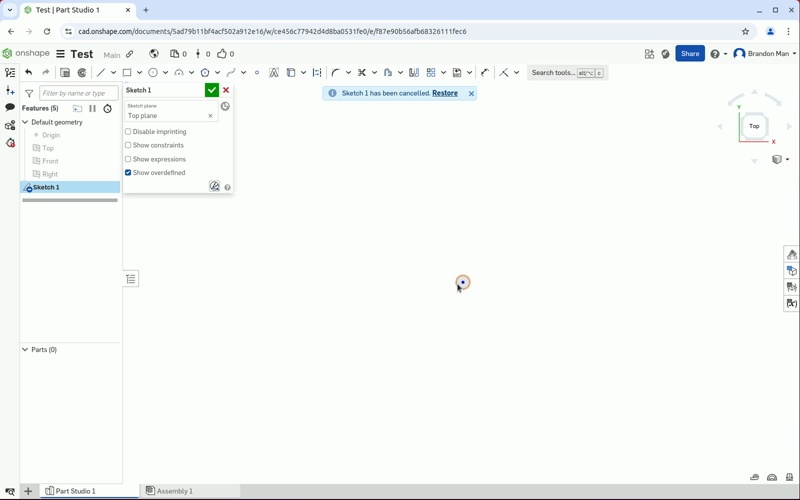
scroll(6)
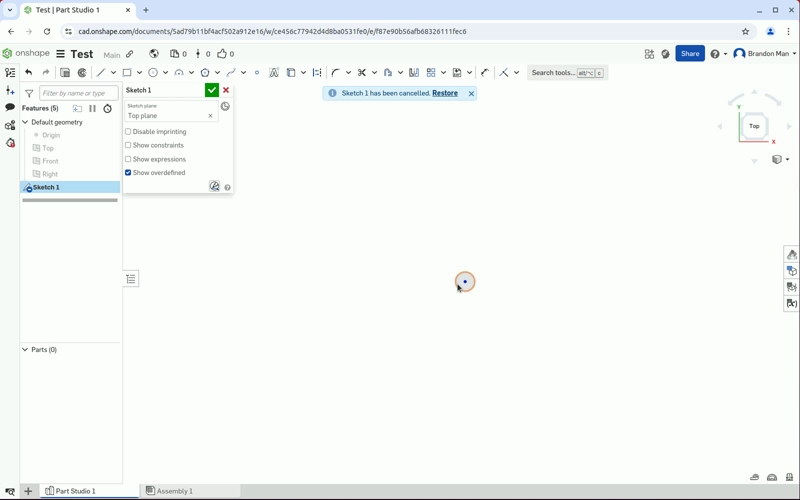
scroll(6)
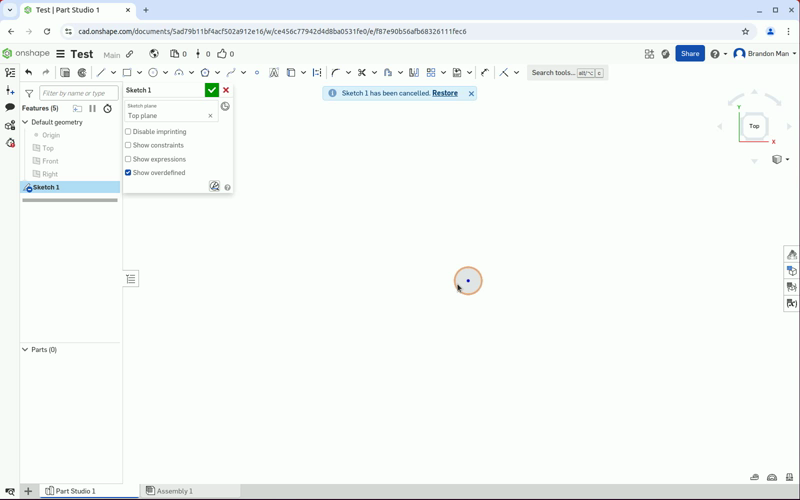
scroll(6)
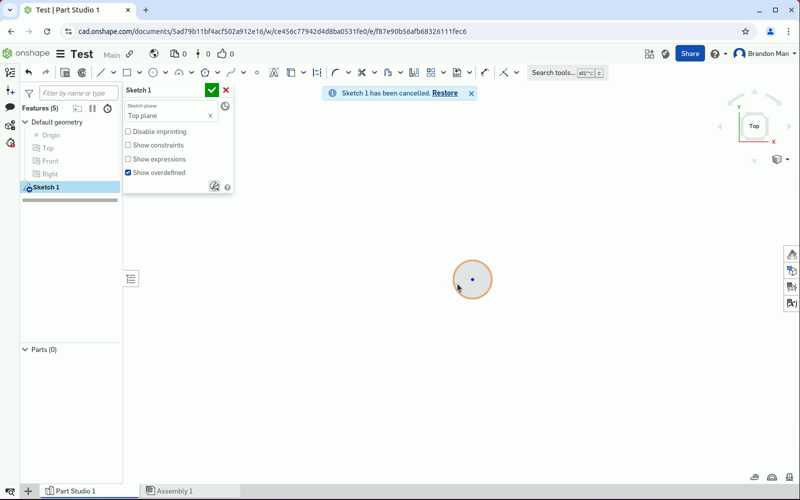
scroll(6)
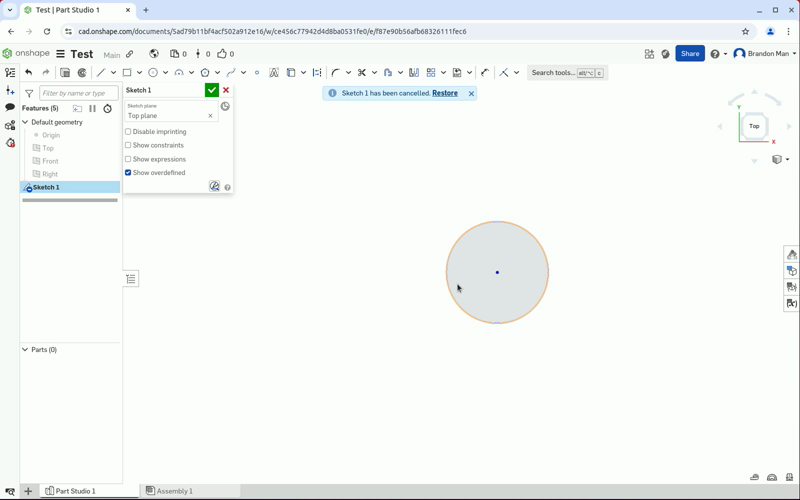
click(457, 283)
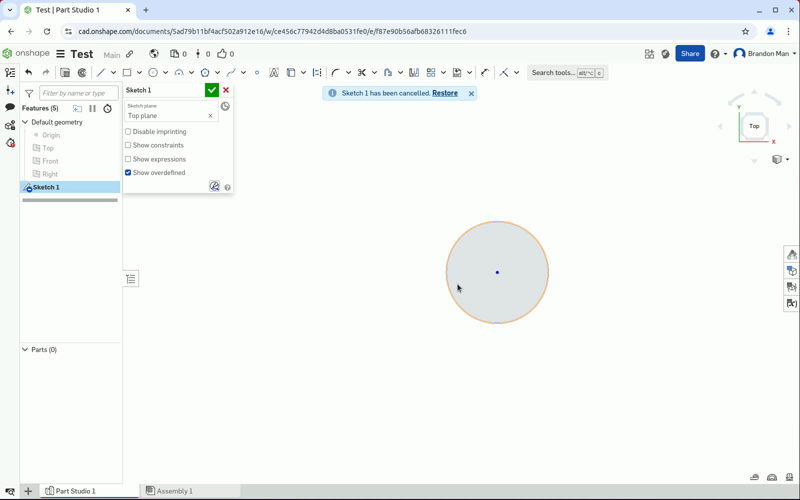
scroll(-6)
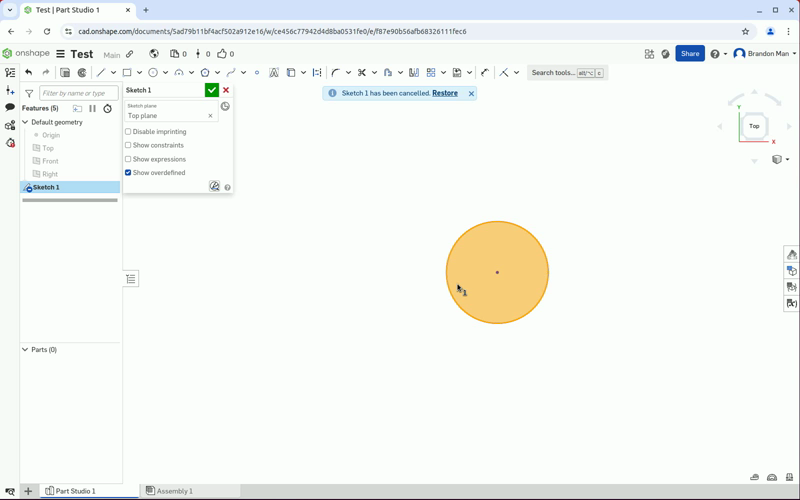
scroll(-6)
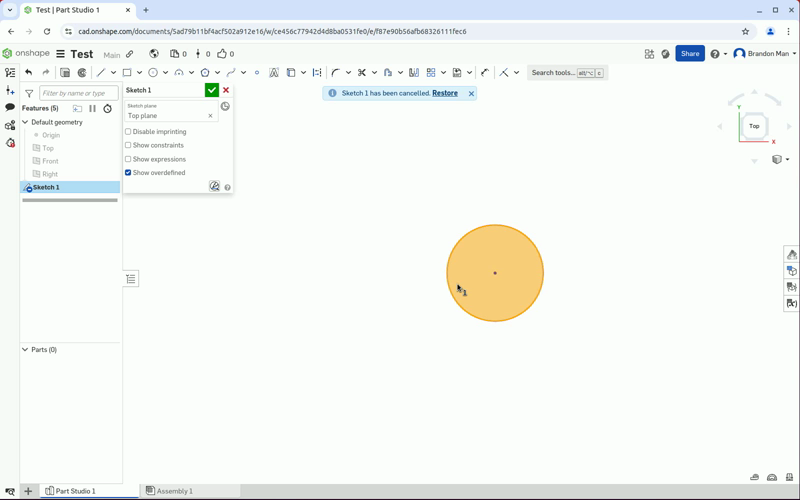
scroll(-6)
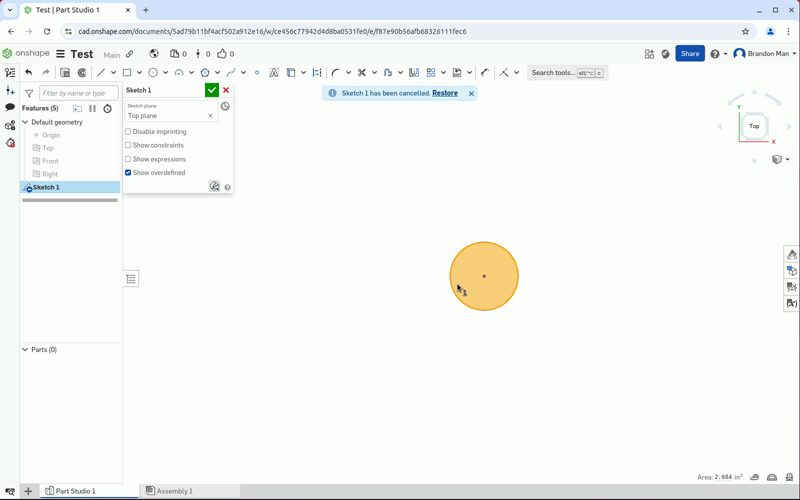
scroll(-6)
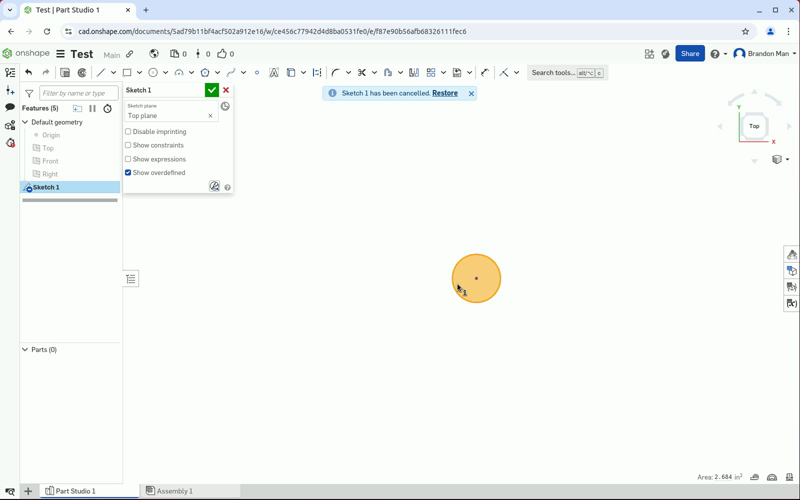
scroll(-6)
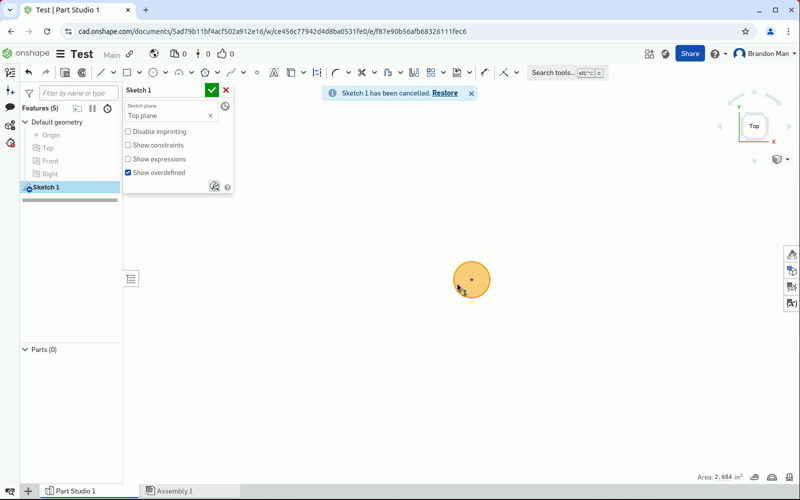
scroll(-6)
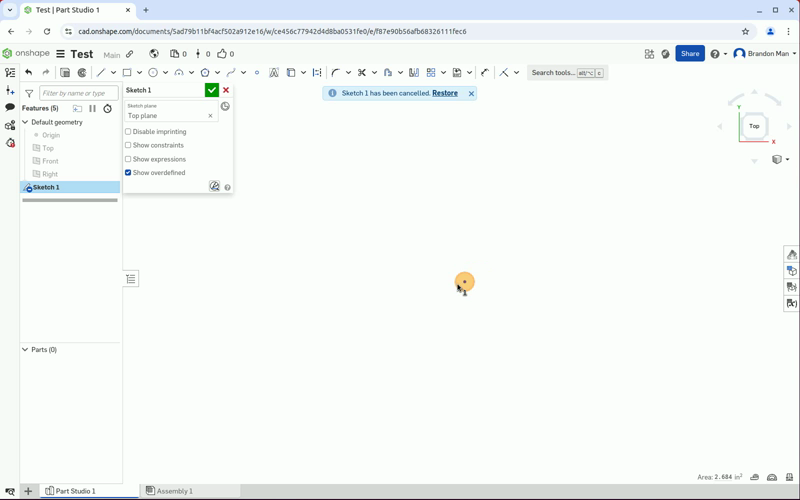
scroll(-6)
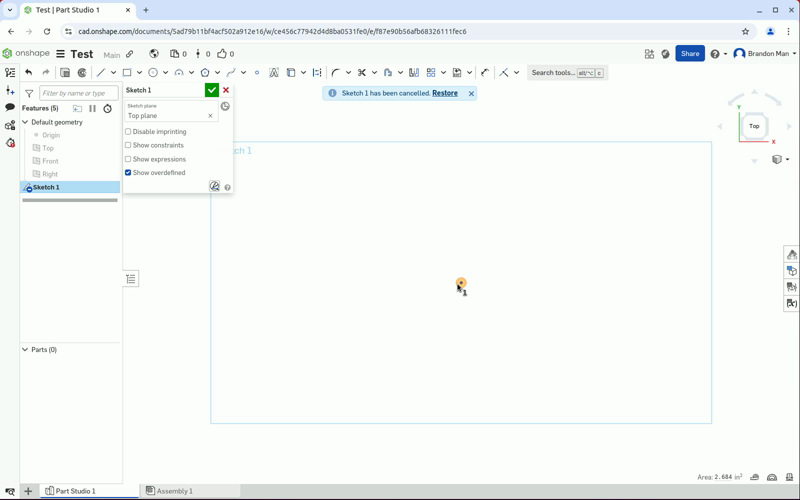
mouse_move(73, 352)
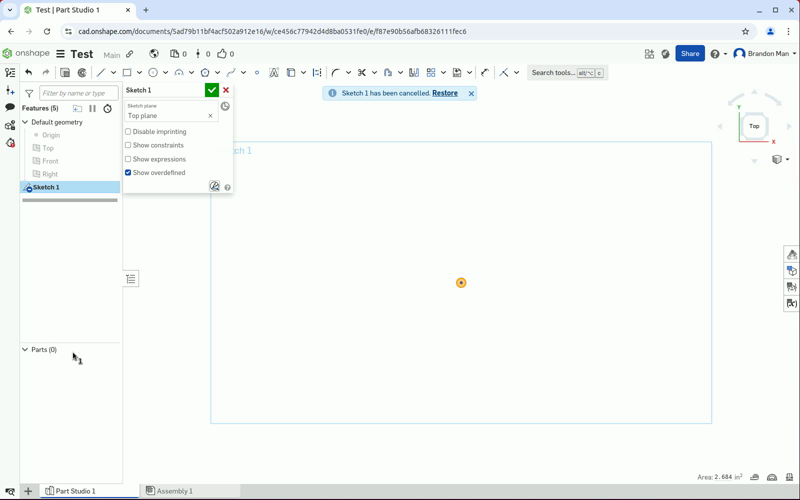
key(shift+y)
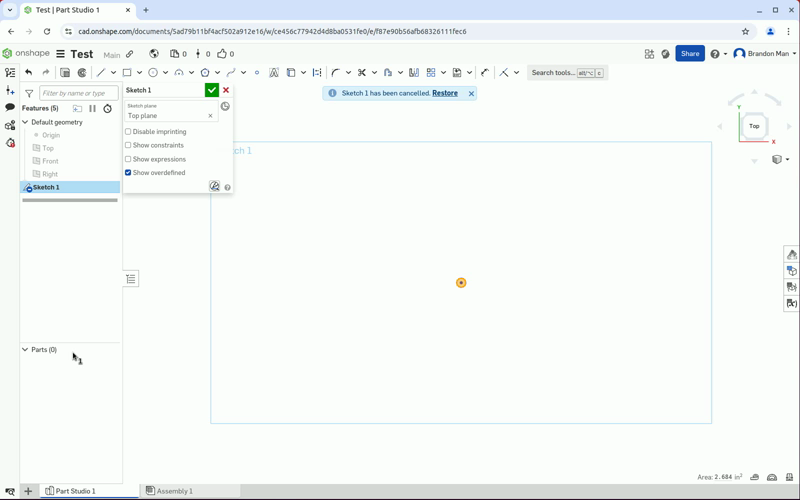
key(shift+e)
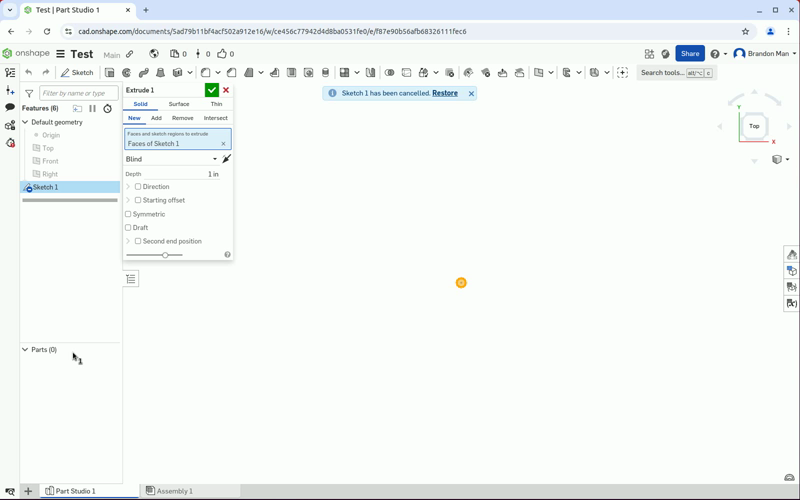
mouse_move(143, 106)
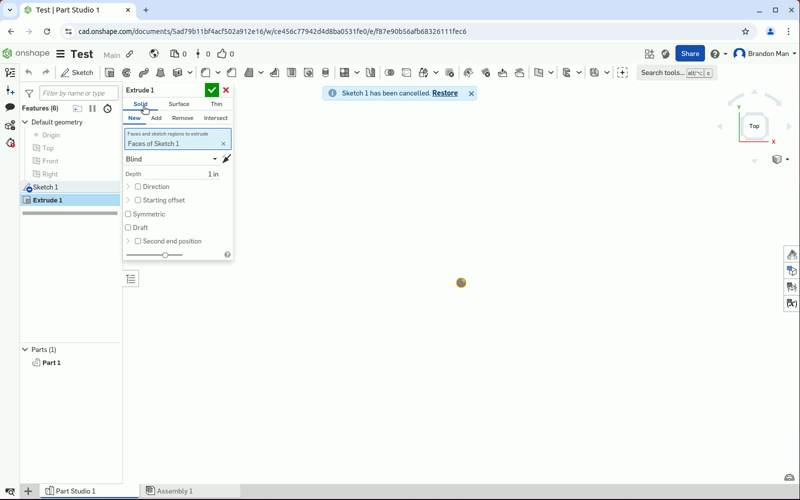
click(143, 106)
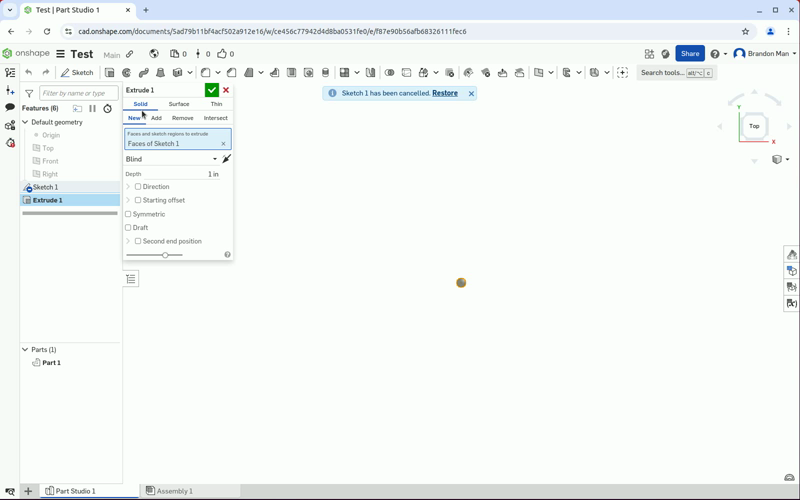
mouse_move(137, 120)
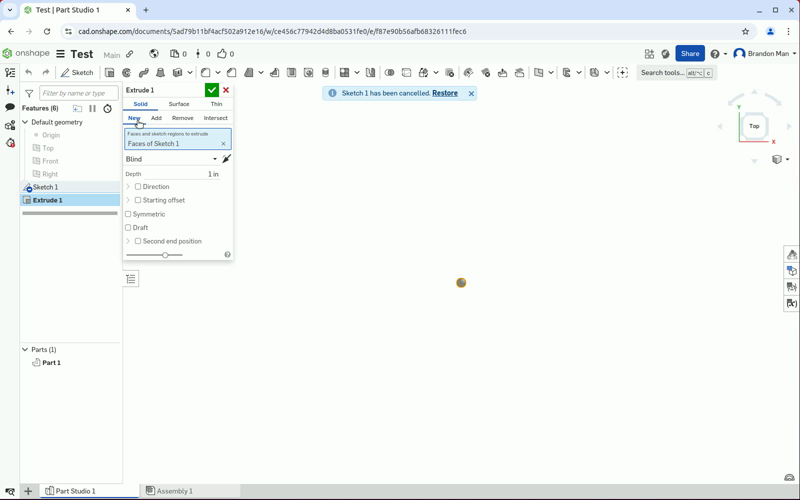
click(137, 120)
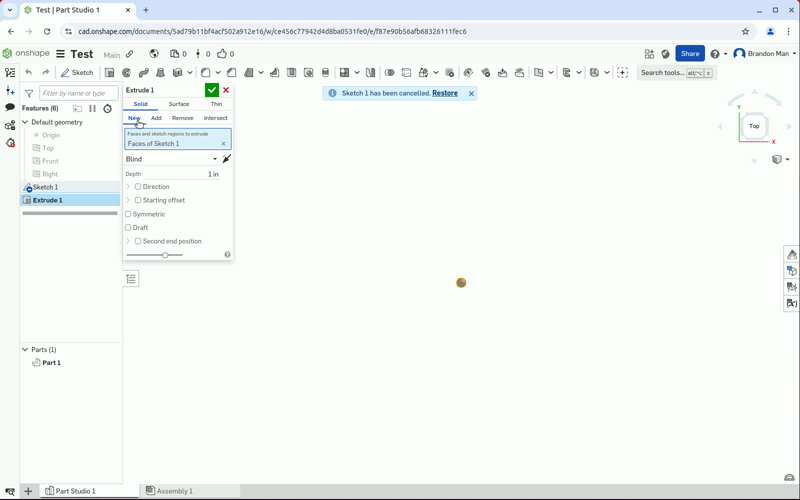
key(tab, 4)
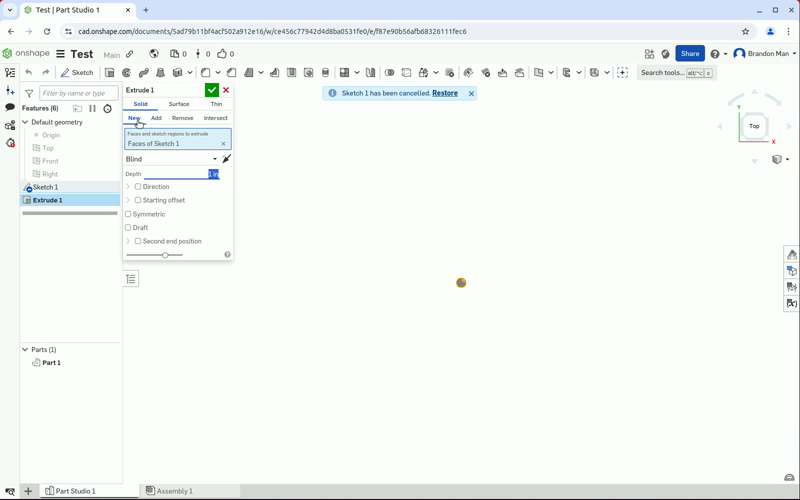
text(23.108)
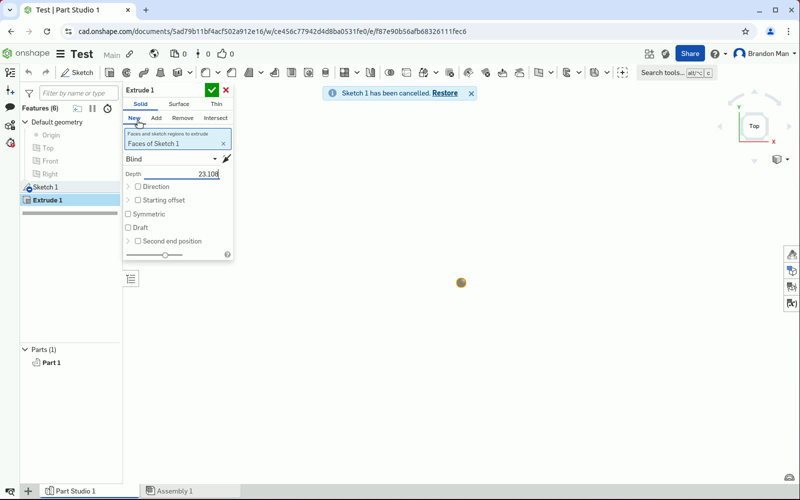
key(enter)
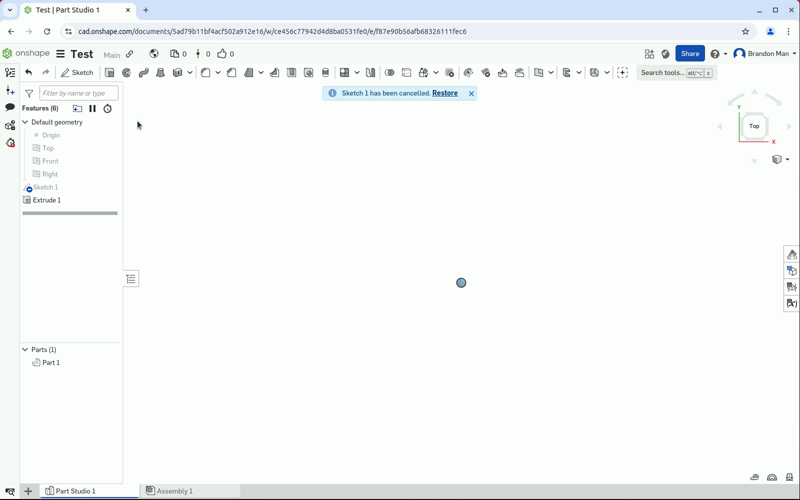
key(shift+h)
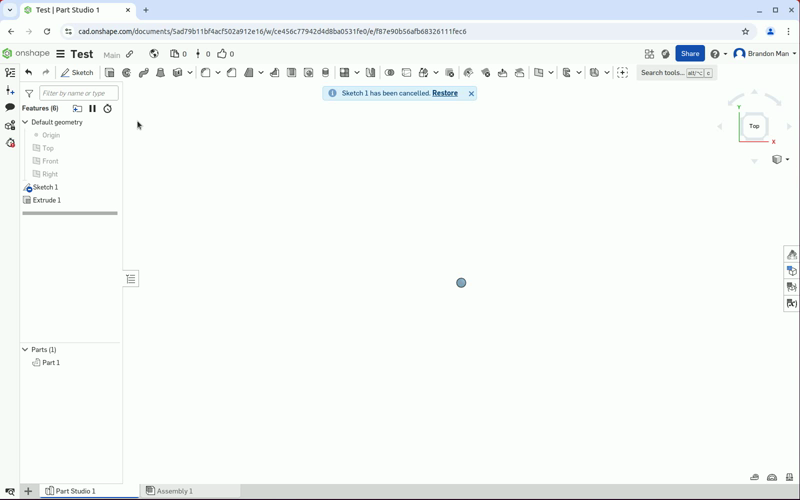
key(shift+h)
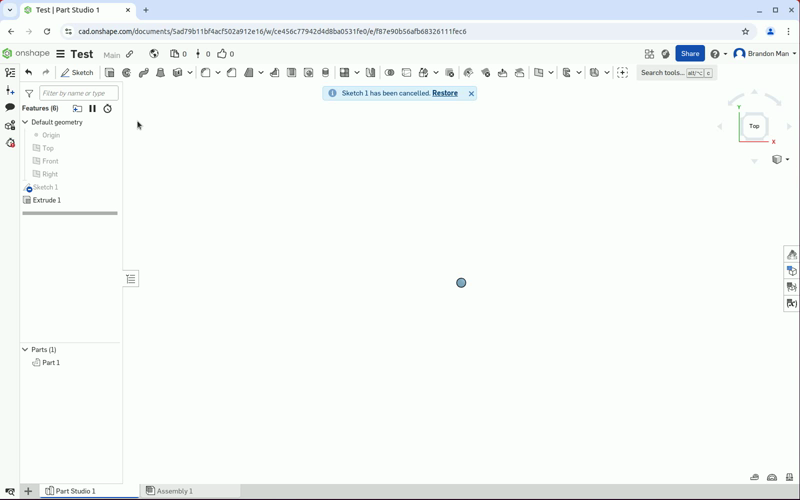
mouse_move(73, 189)
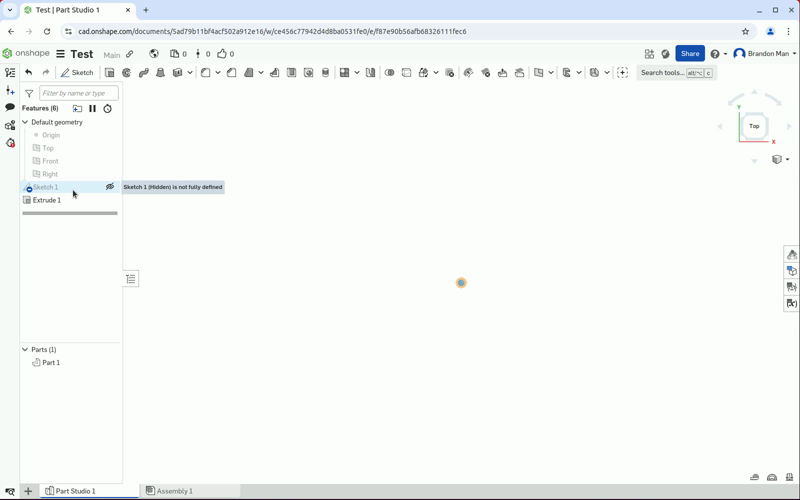
click(73, 189)
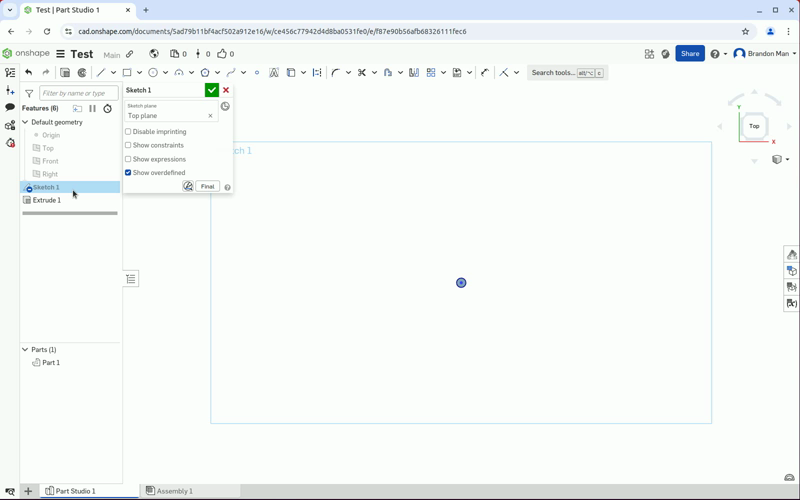
mouse_move(229, 92)
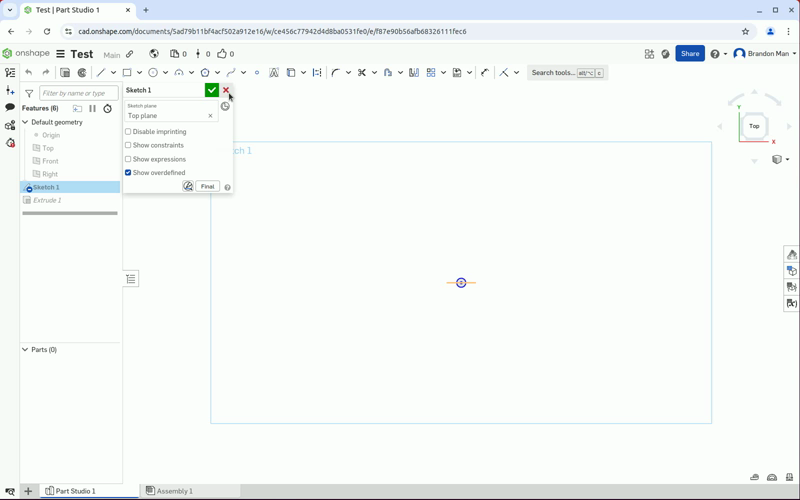
click(229, 92)
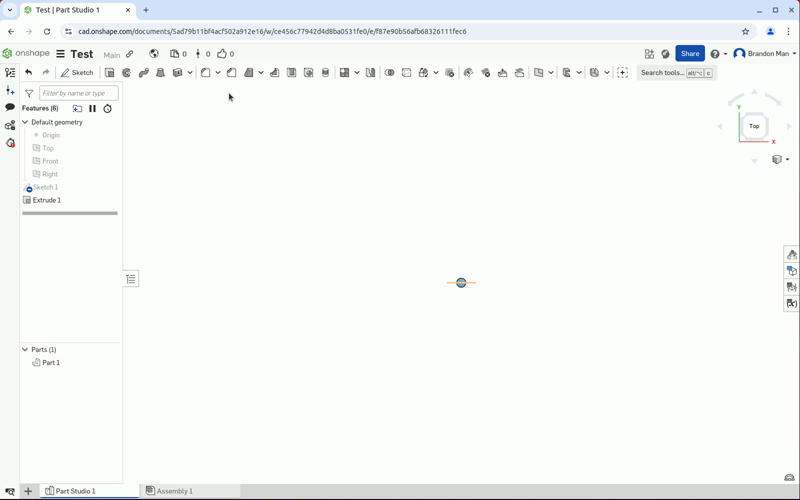
mouse_move(541, 75)
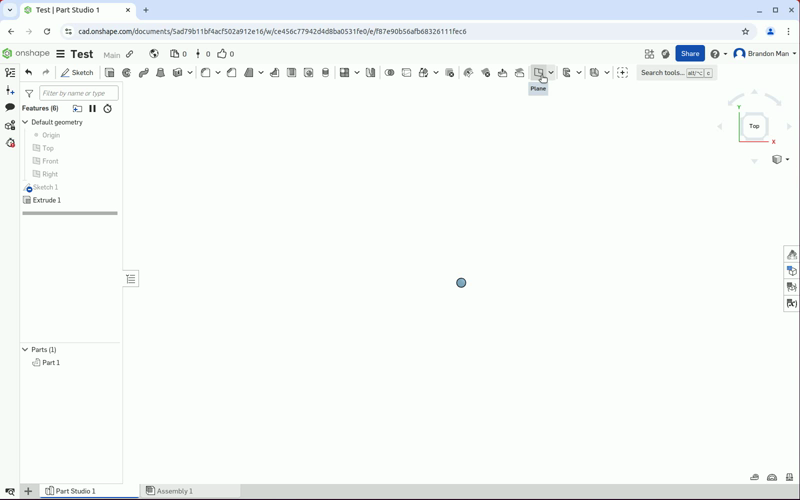
click(541, 75)
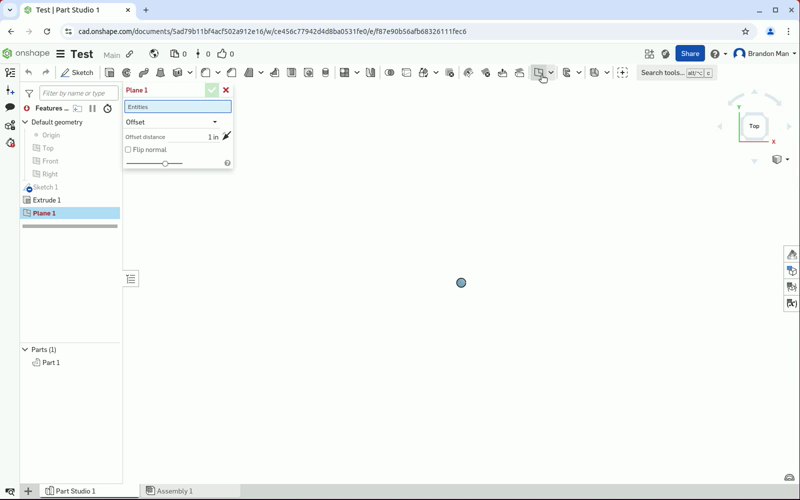
mouse_move(73, 150)
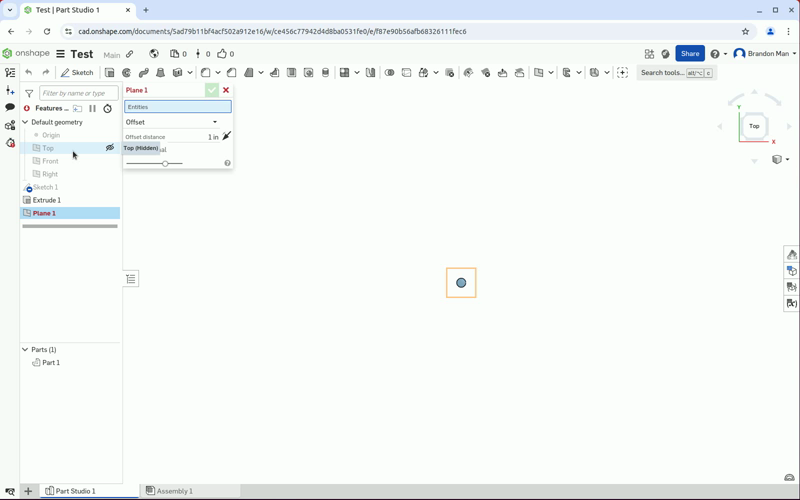
click(73, 150)
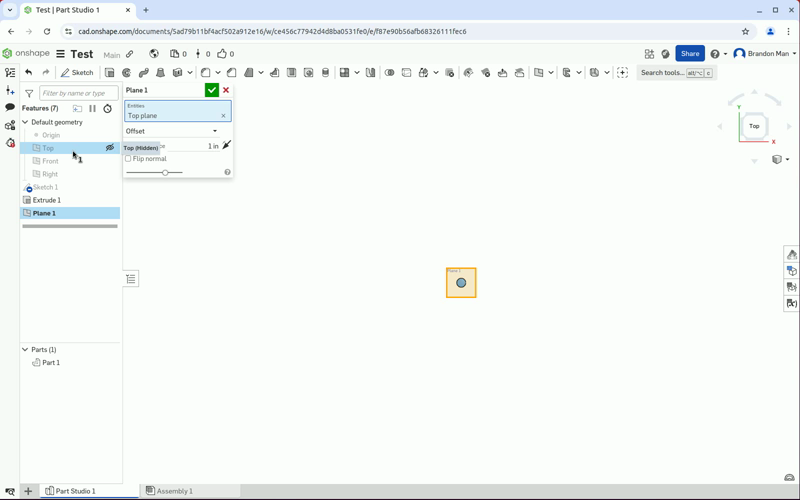
key(tab, 2)
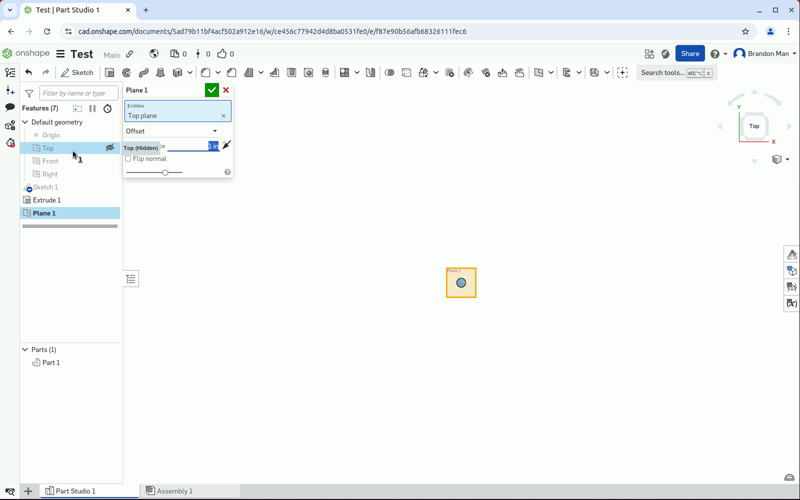
text(23.108)
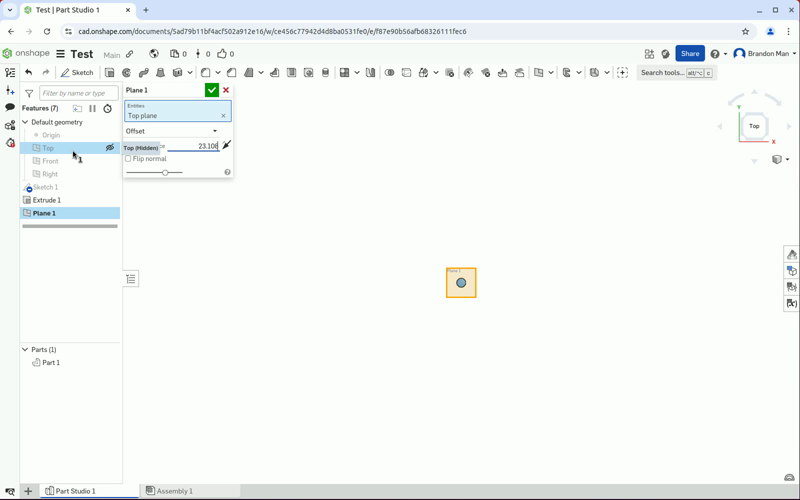
key(enter, 2)
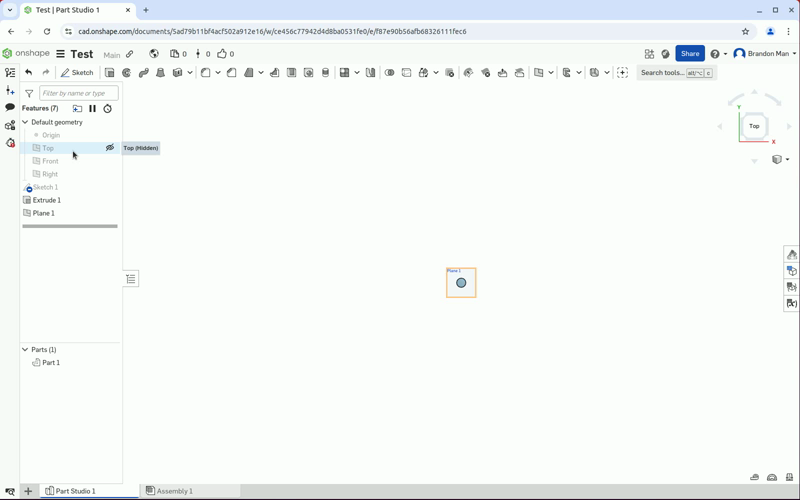
key(shift+s)
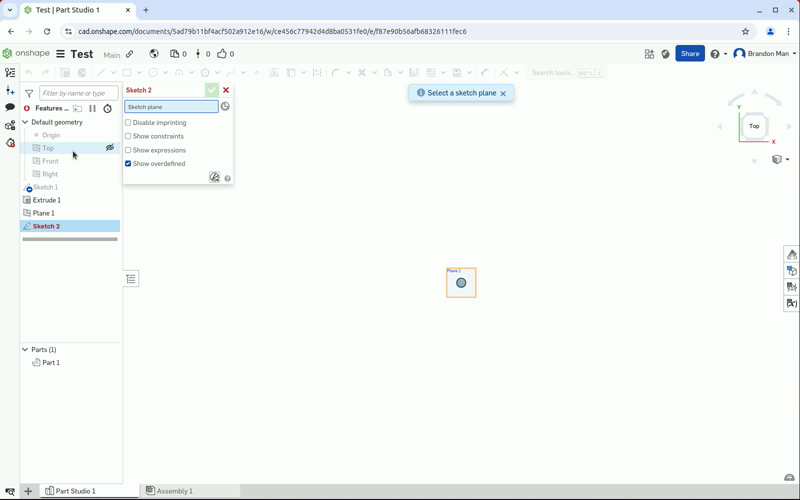
mouse_move(73, 215)
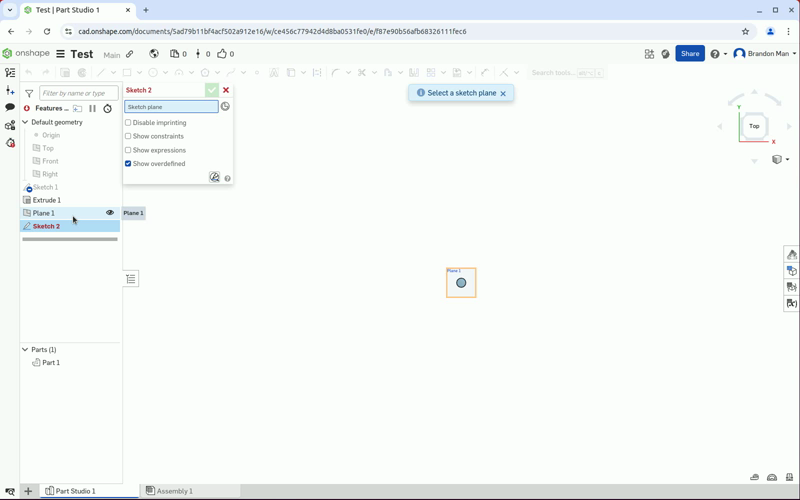
click(73, 215)
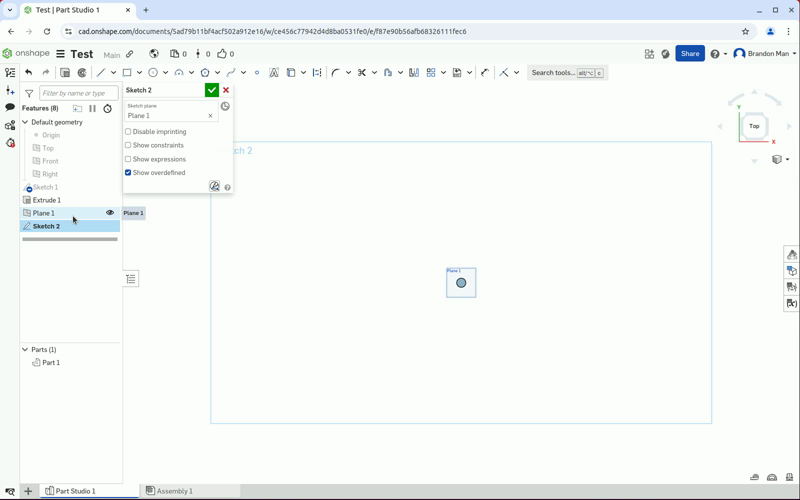
mouse_move(73, 352)
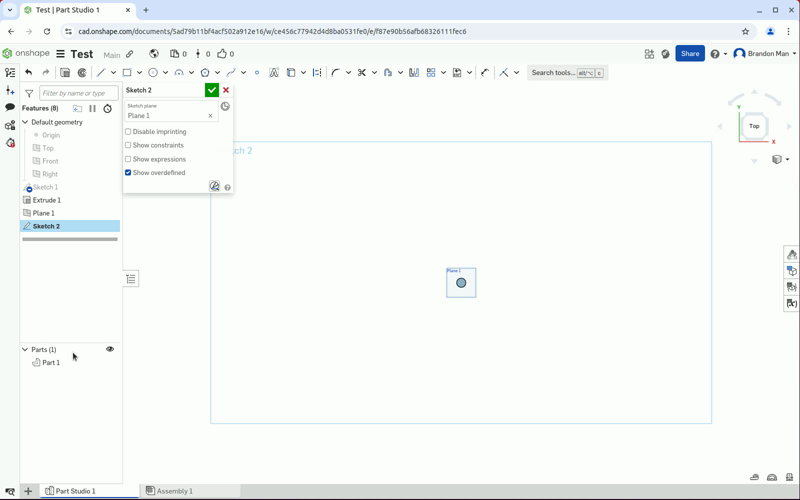
key(y)
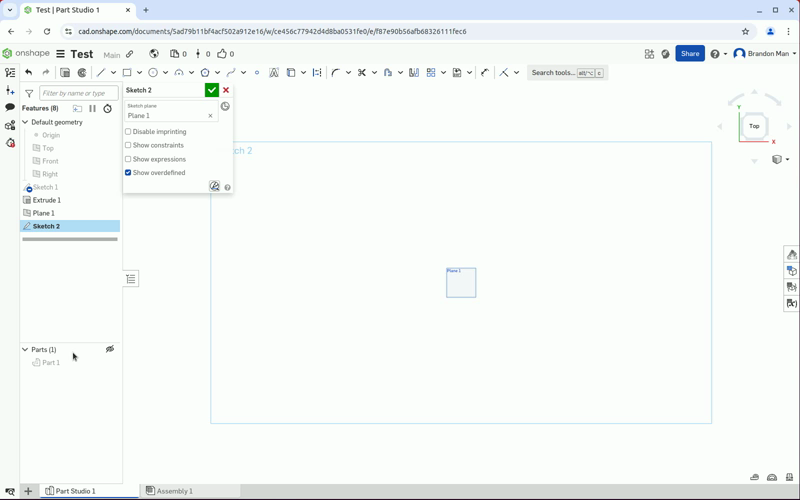
key(c)
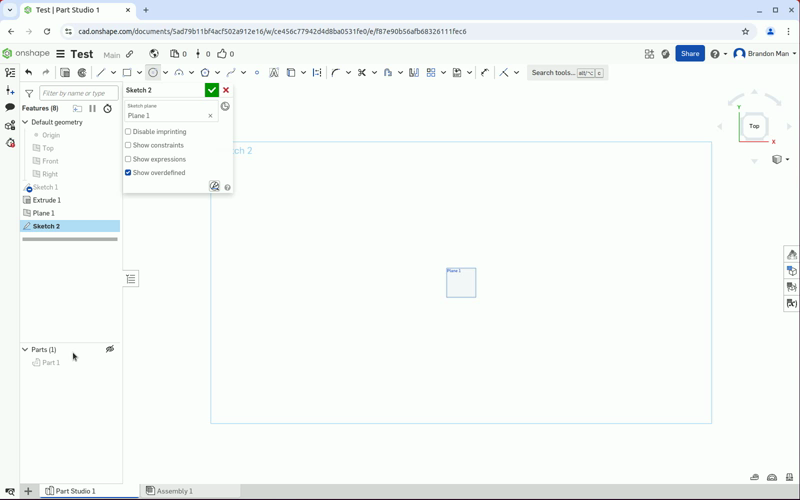
key_down(shift)
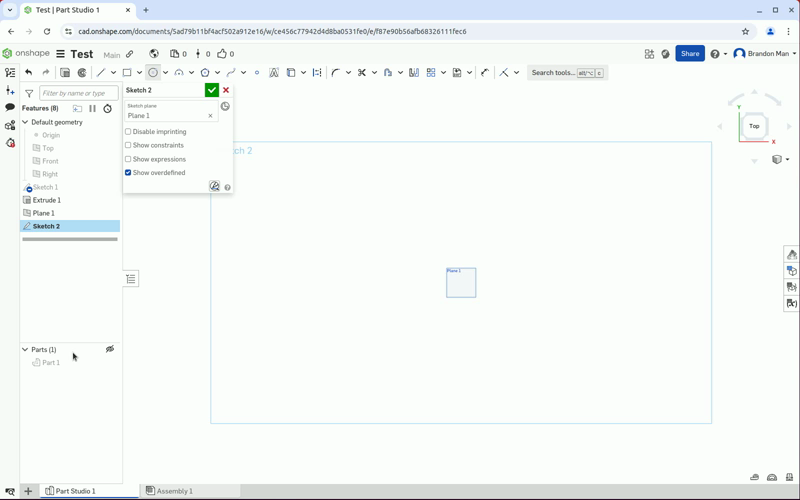
mouse_move(461, 282)
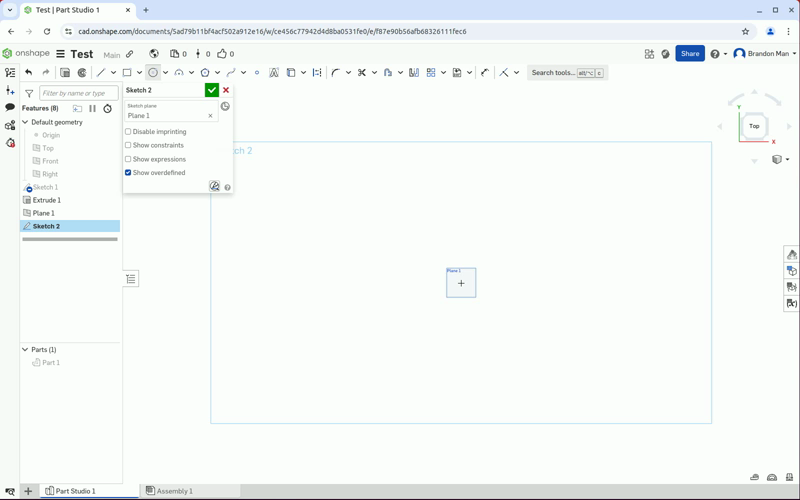
click(461, 282)
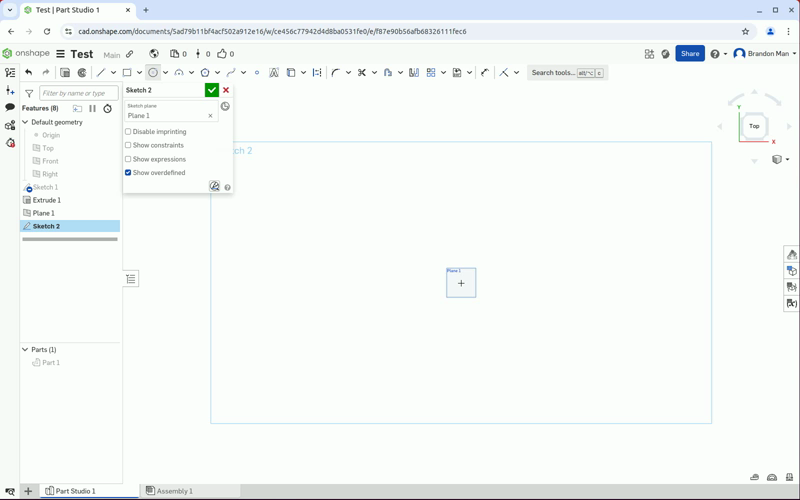
key_up(shift)
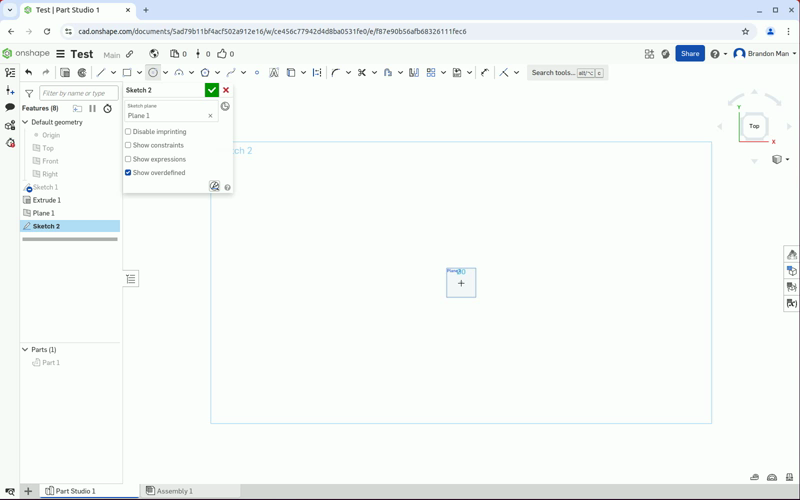
mouse_move(463, 282)
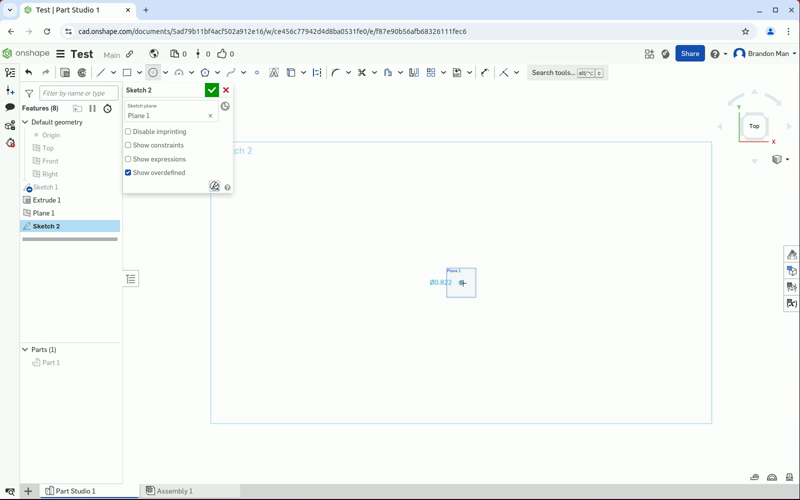
scroll(6)
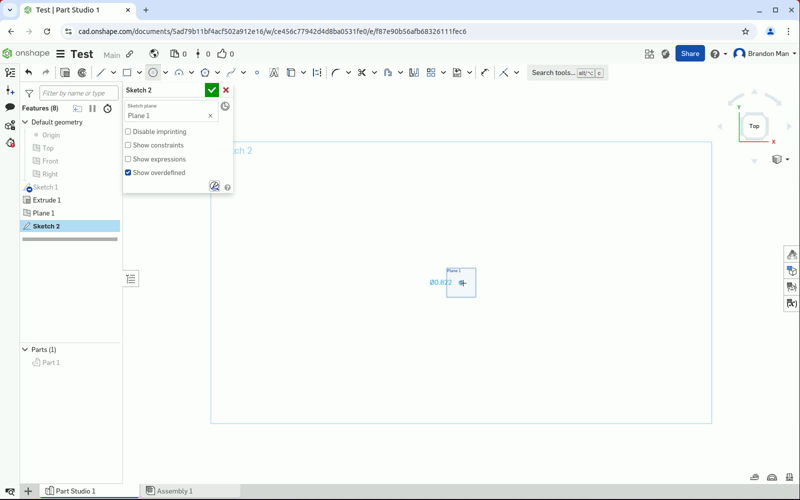
scroll(6)
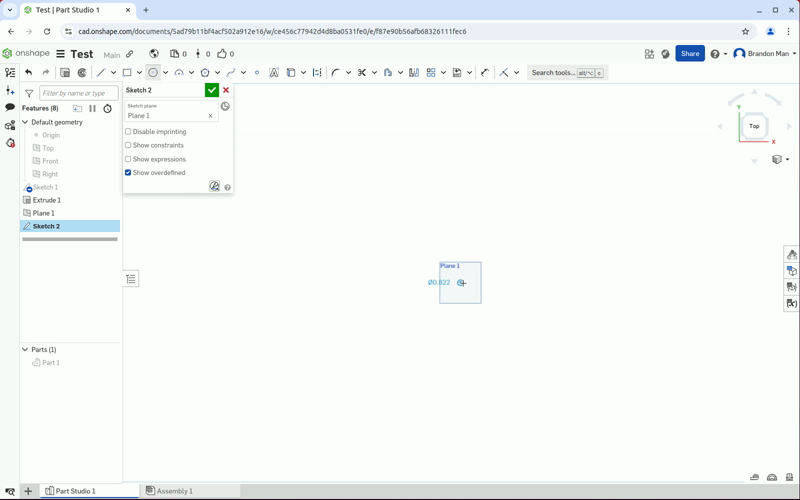
scroll(6)
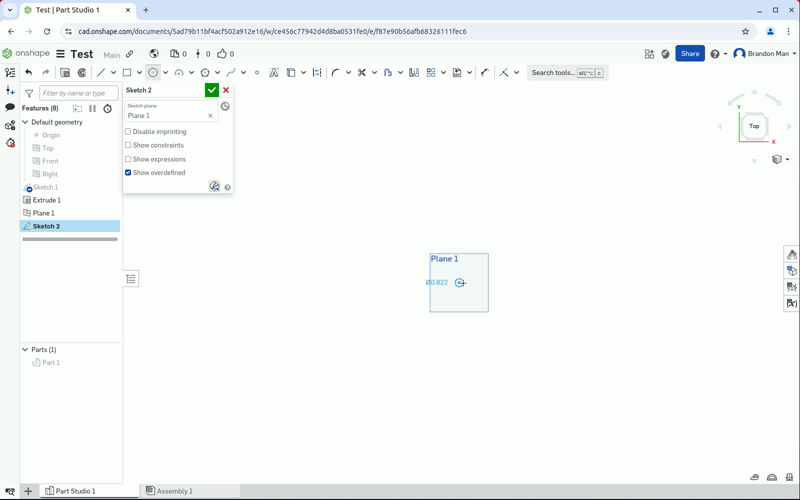
scroll(6)
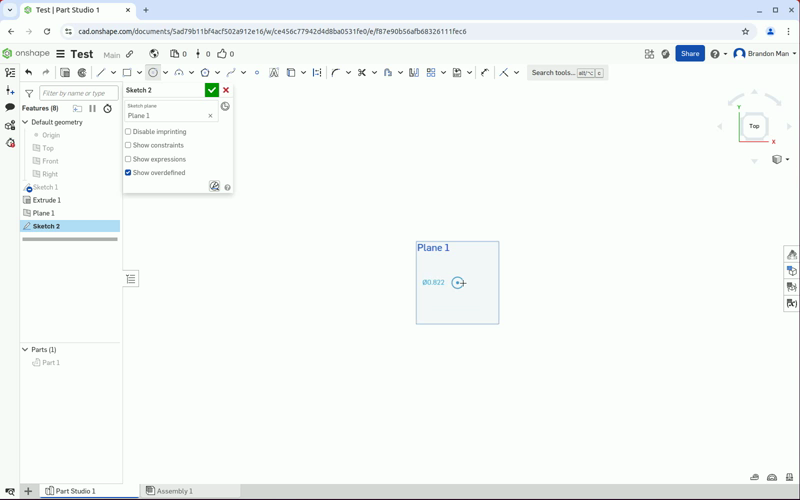
scroll(6)
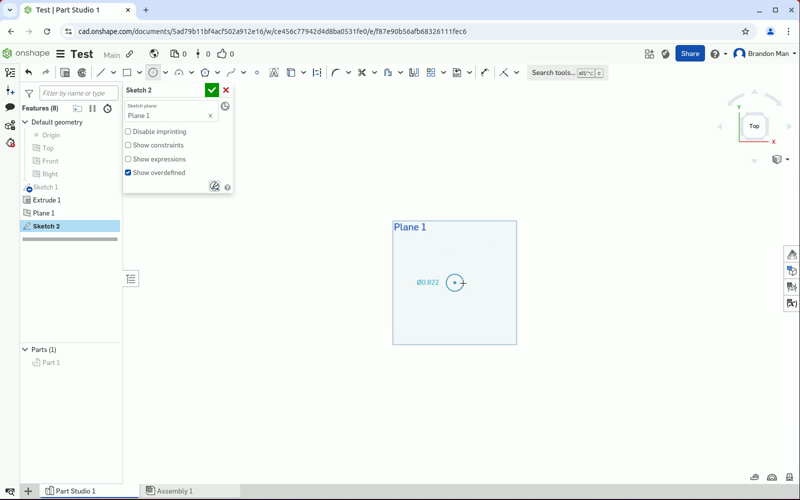
scroll(6)
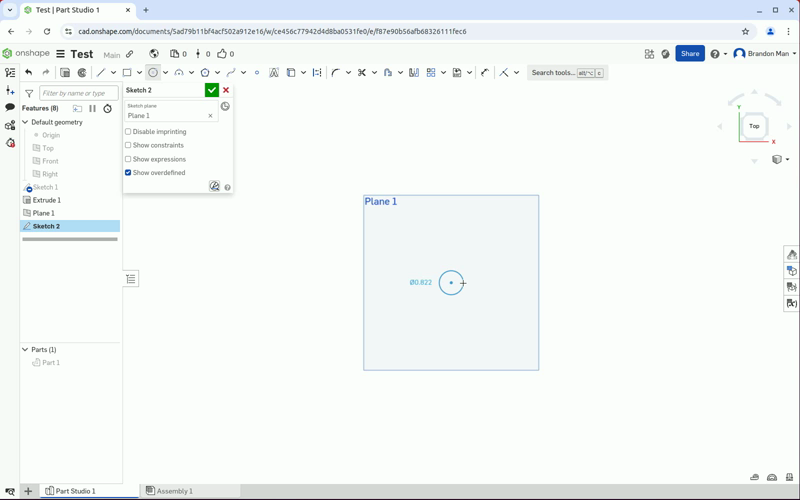
scroll(6)
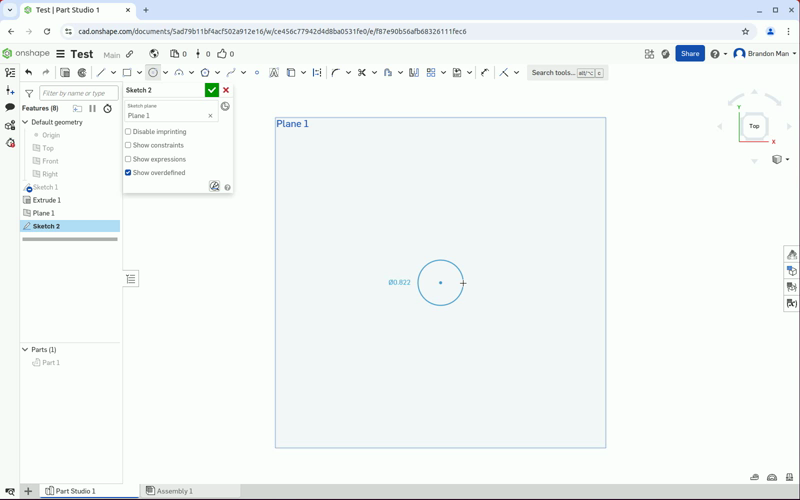
click(463, 282)
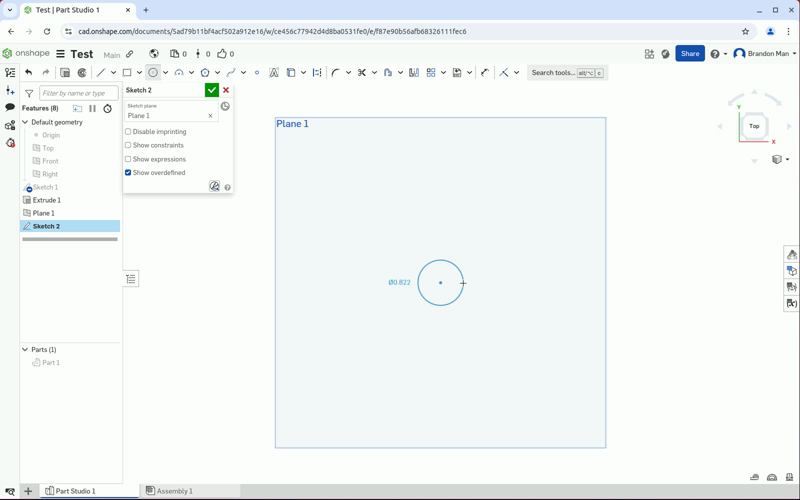
scroll(-6)
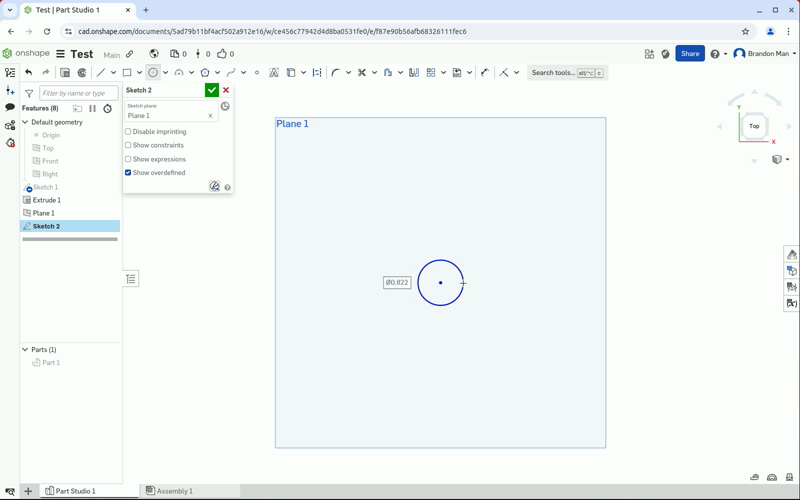
scroll(-6)
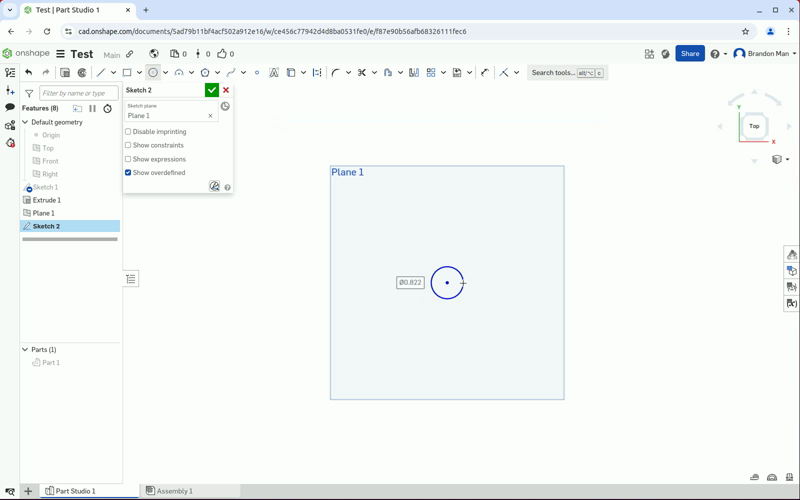
scroll(-6)
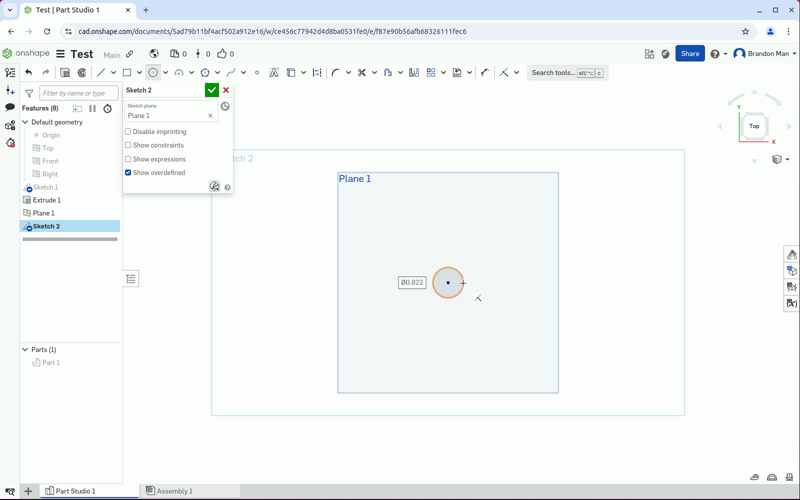
scroll(-6)
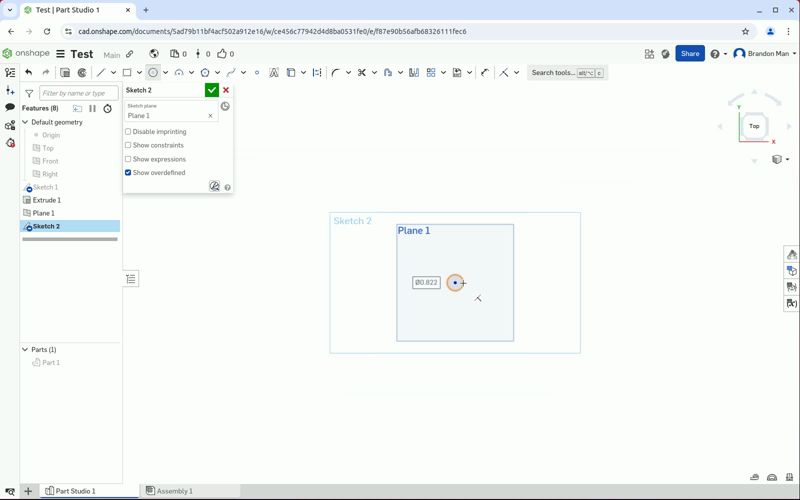
scroll(-6)
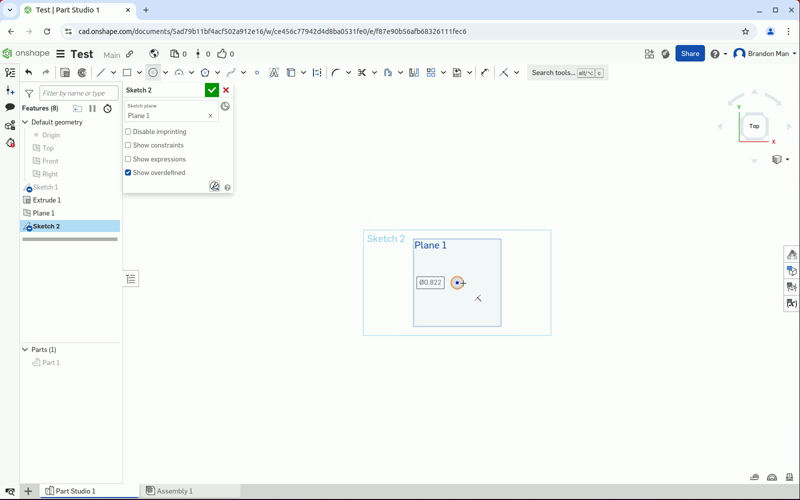
scroll(-6)
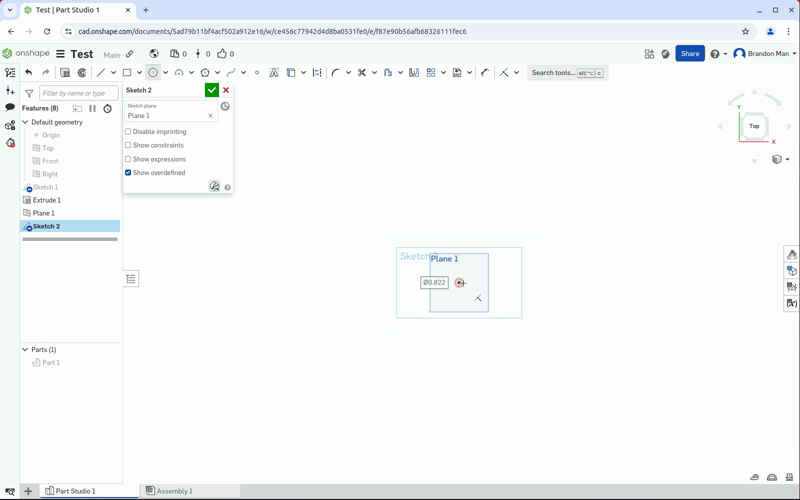
scroll(-6)
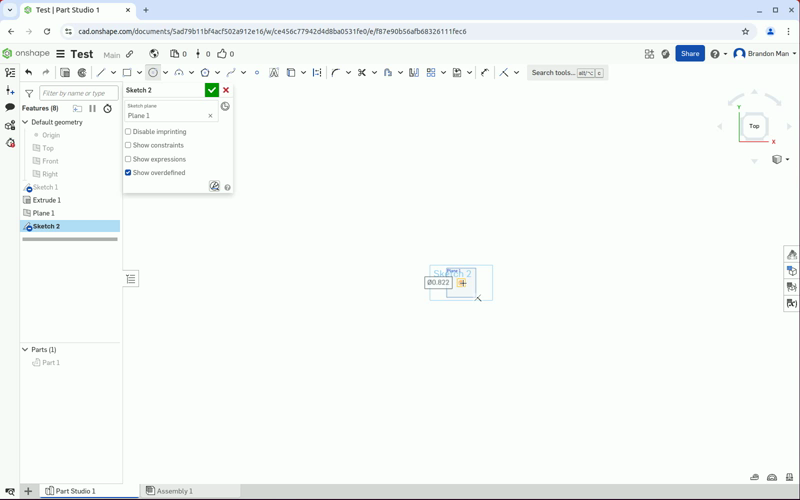
key(esc)
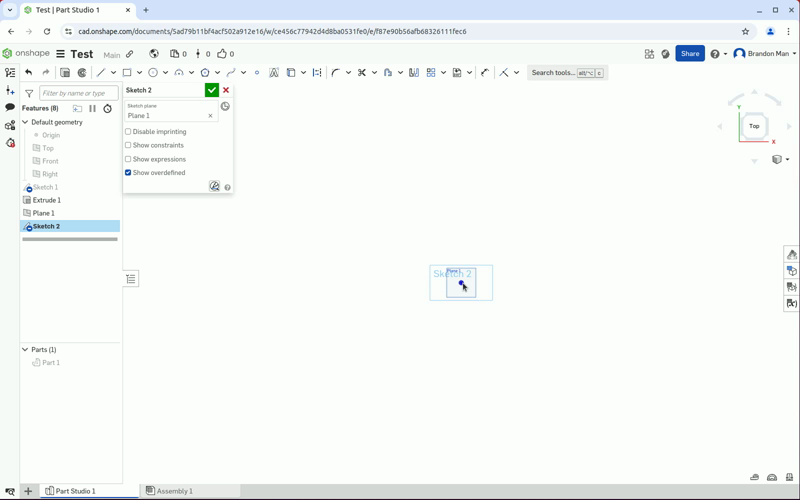
mouse_move(460, 282)
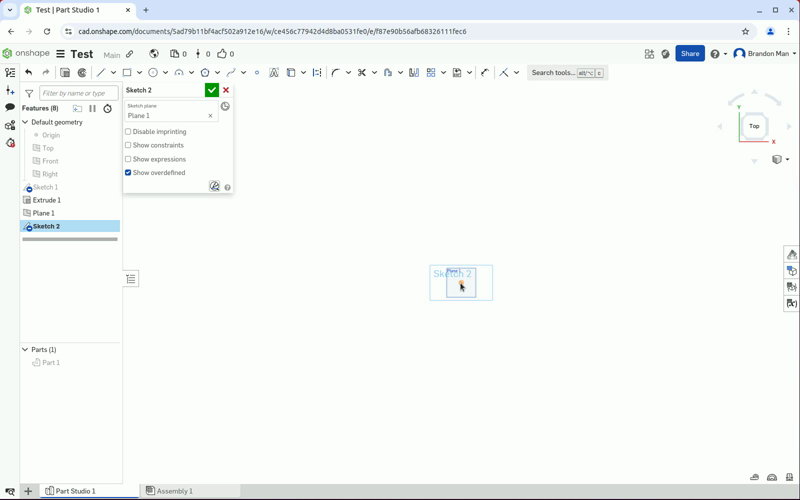
scroll(6)
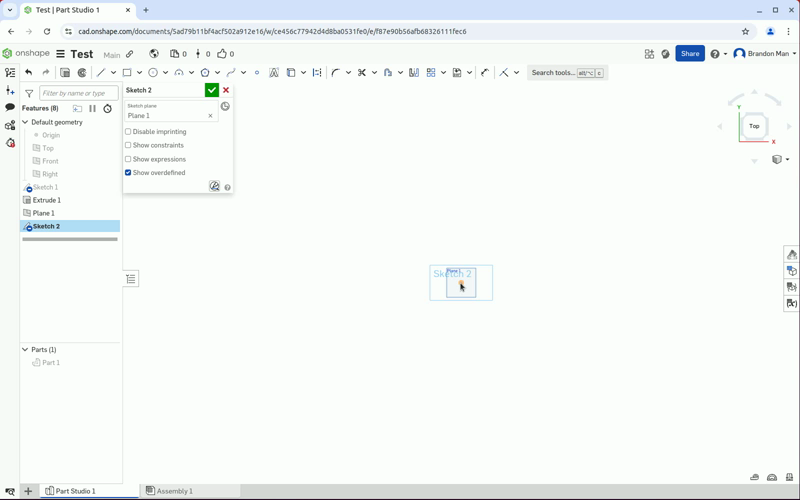
scroll(6)
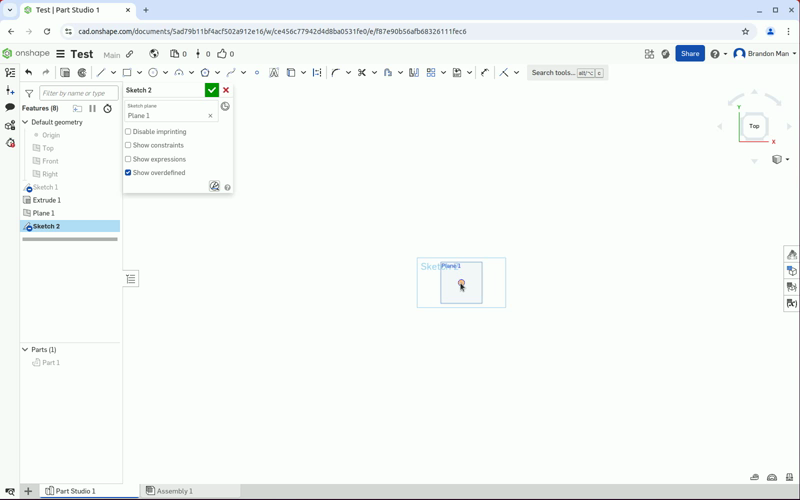
scroll(6)
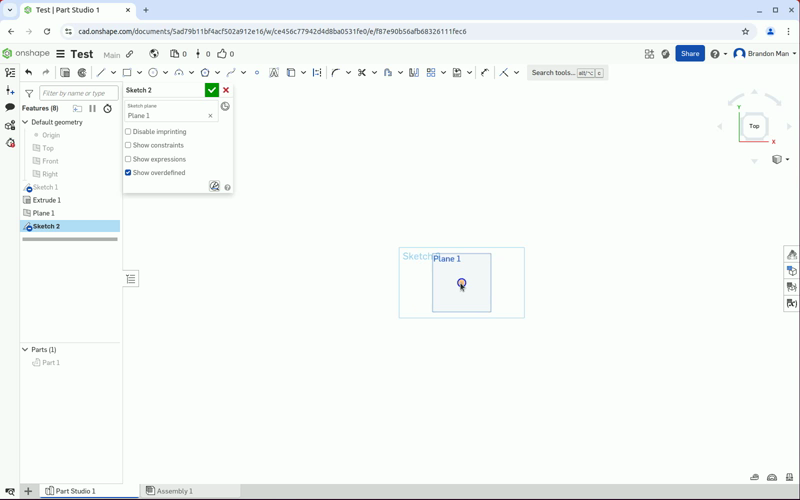
scroll(6)
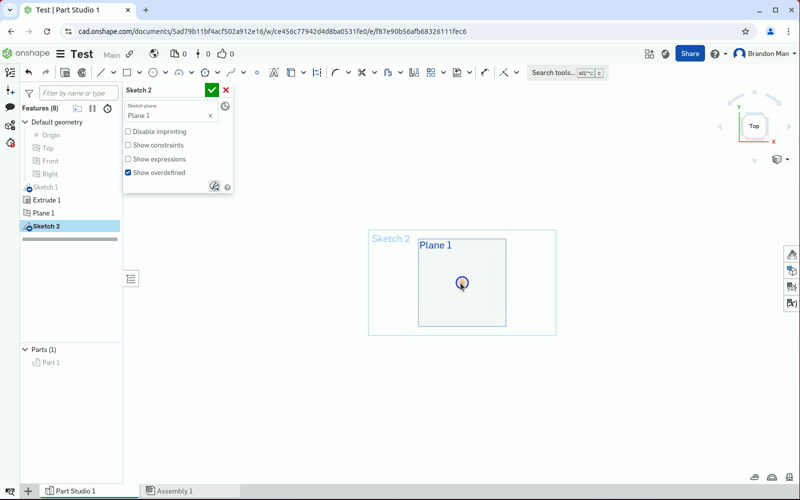
scroll(6)
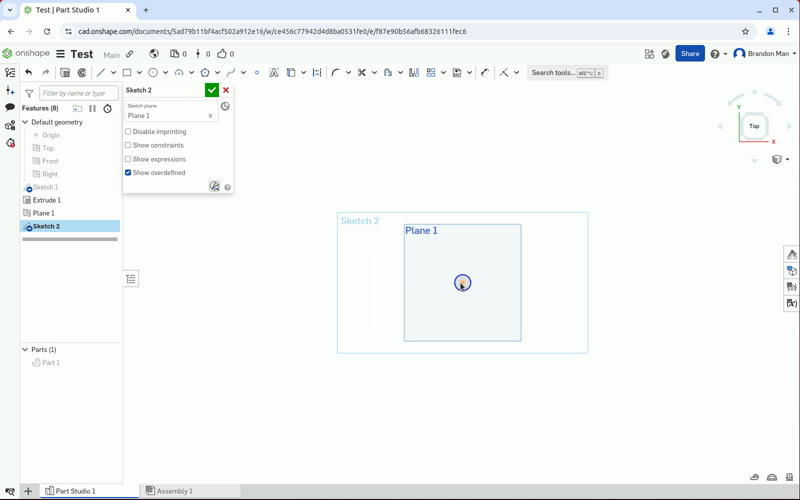
scroll(6)
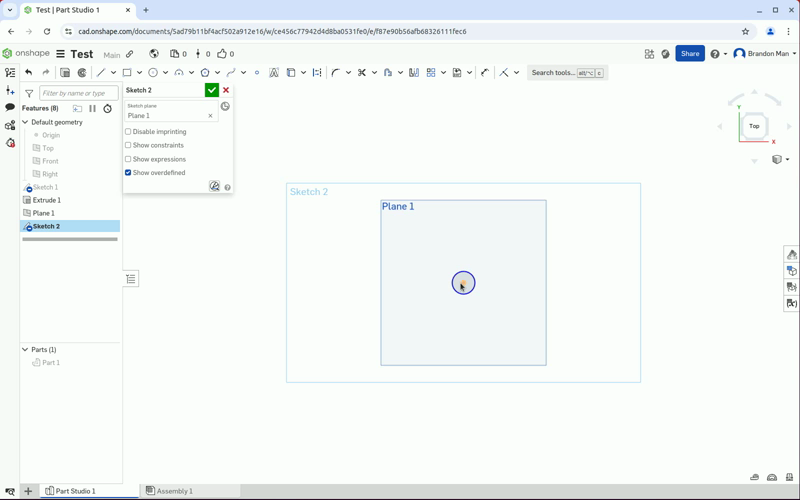
scroll(6)
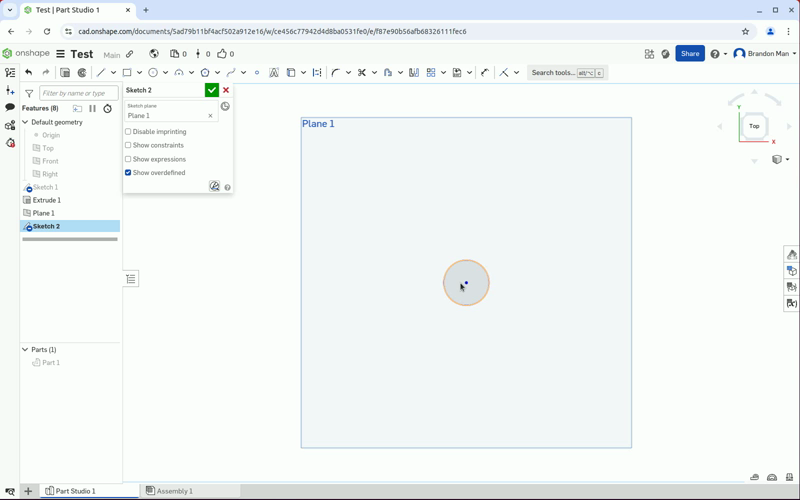
click(460, 282)
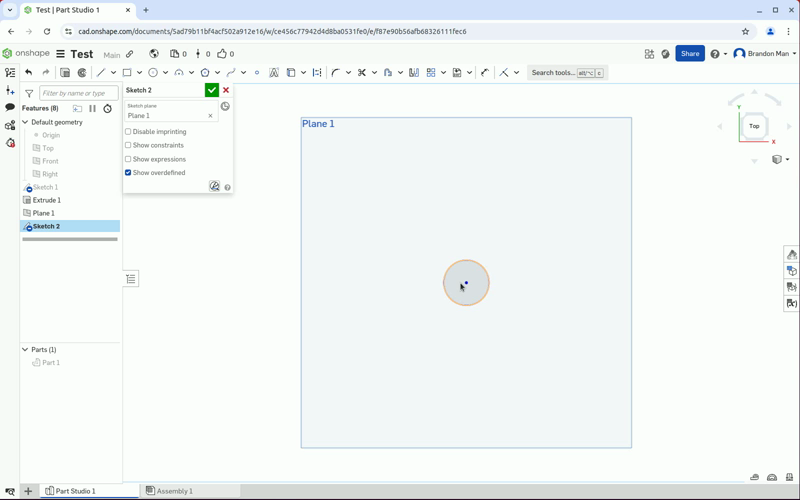
scroll(-6)
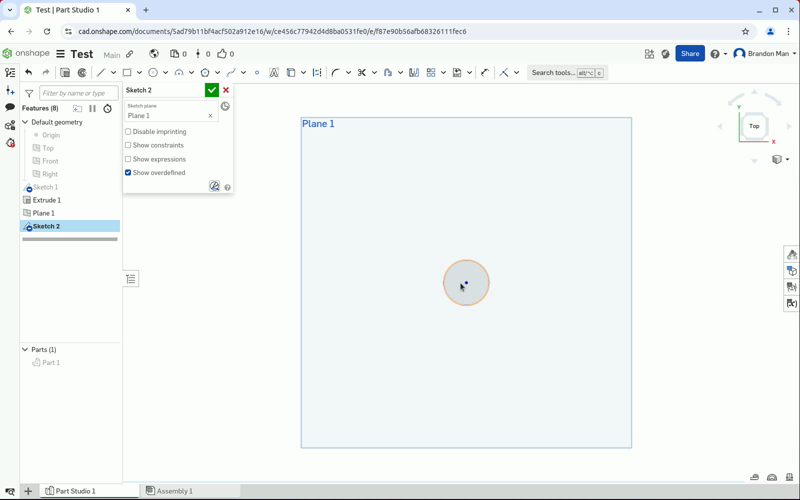
scroll(-6)
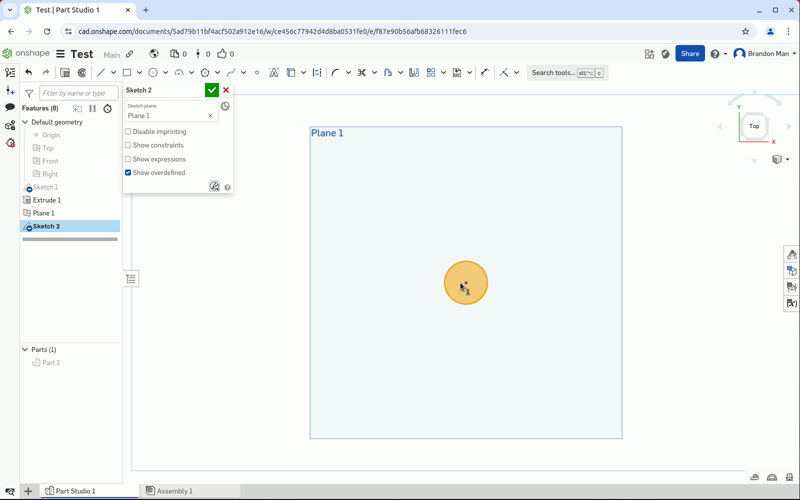
scroll(-6)
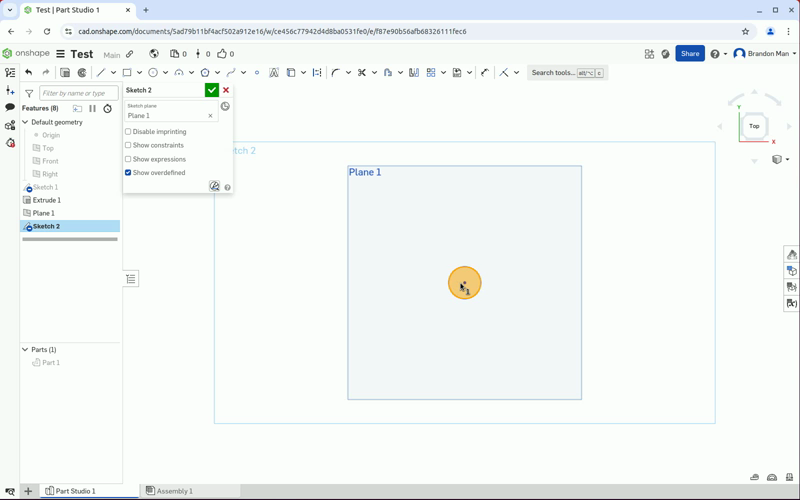
scroll(-6)
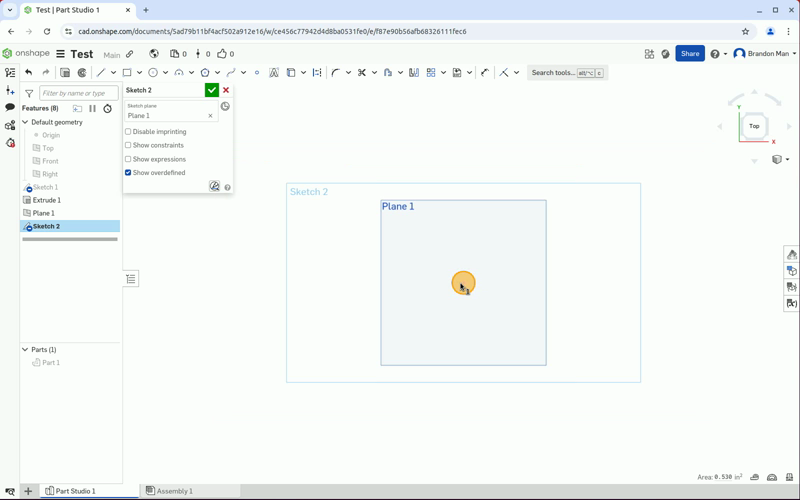
scroll(-6)
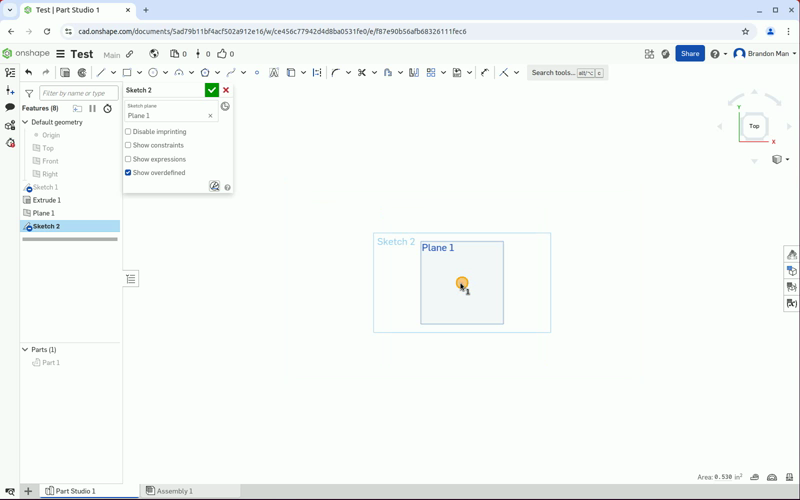
scroll(-6)
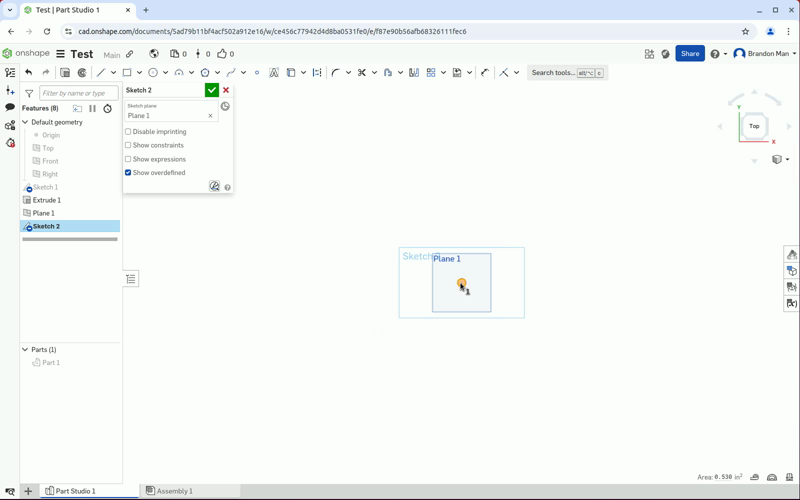
scroll(-6)
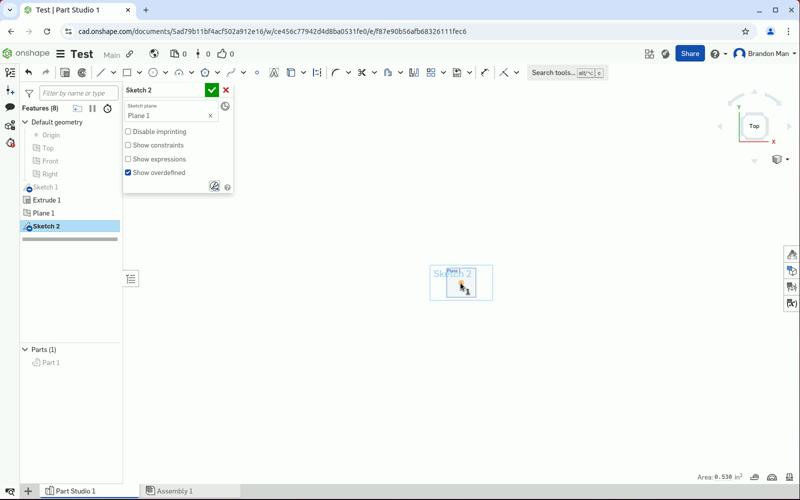
mouse_move(73, 352)
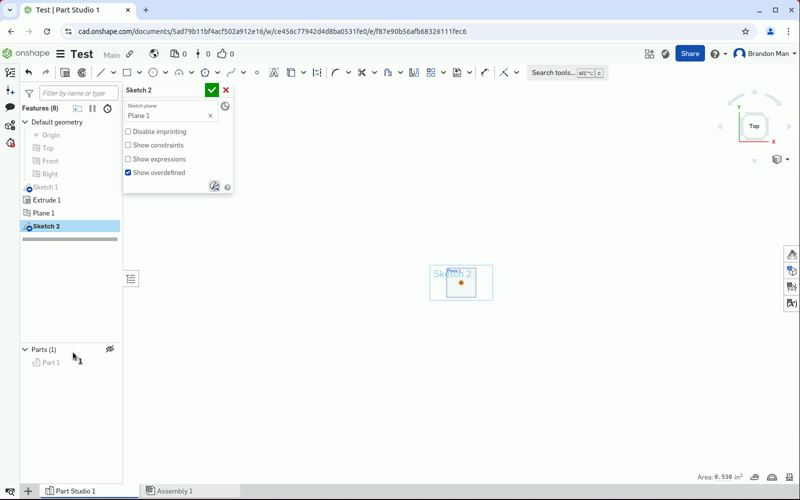
key(shift+y)
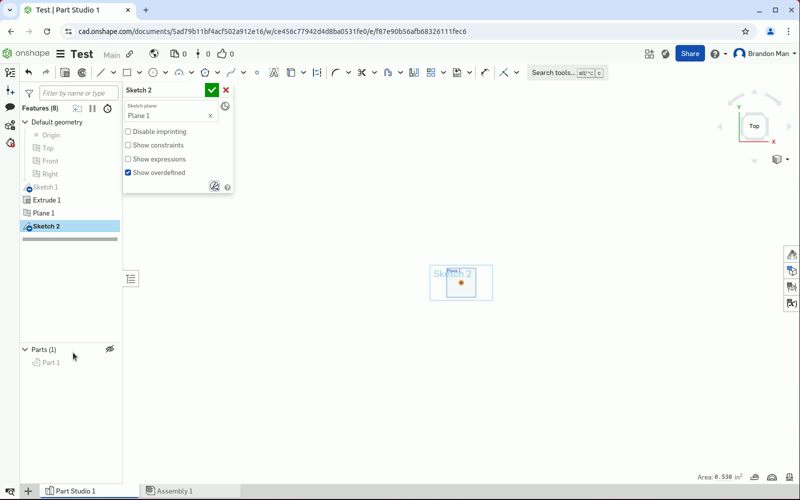
key(shift+e)
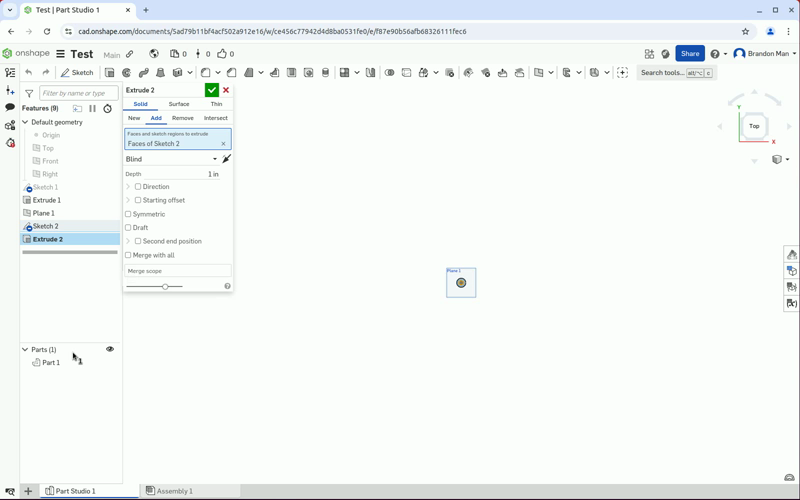
mouse_move(143, 106)
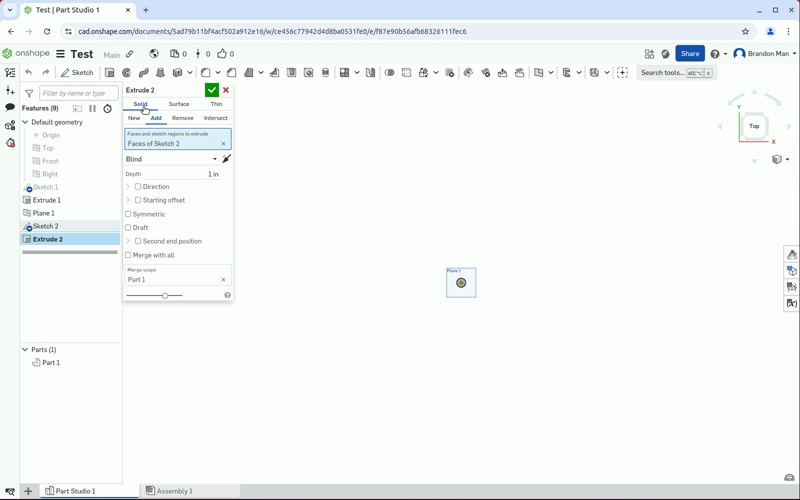
click(143, 106)
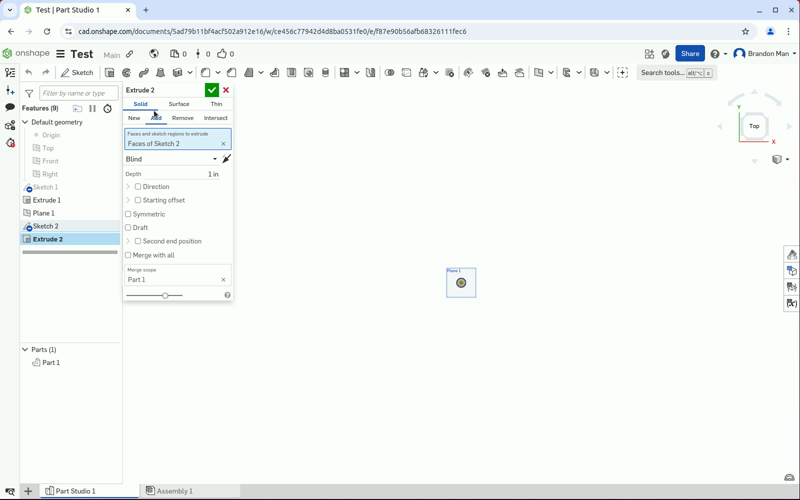
mouse_move(186, 120)
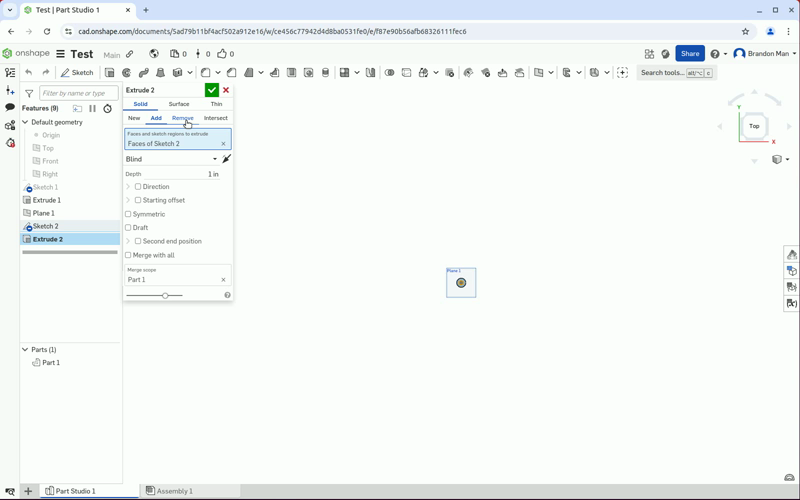
click(186, 120)
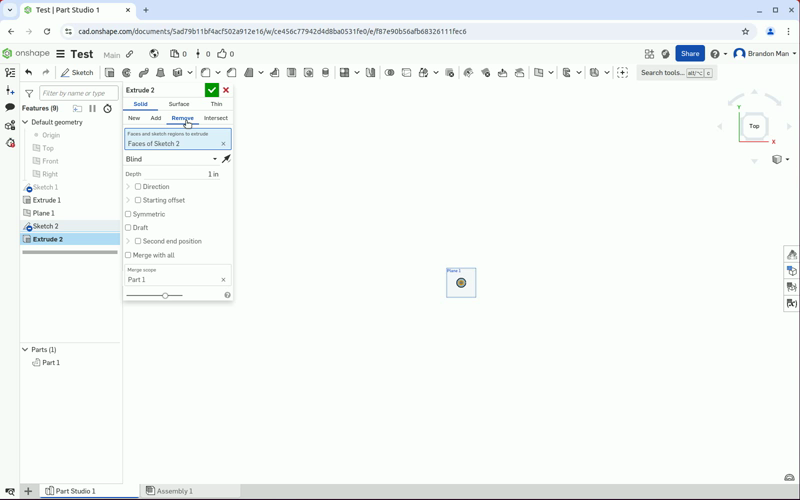
key(tab, 4)
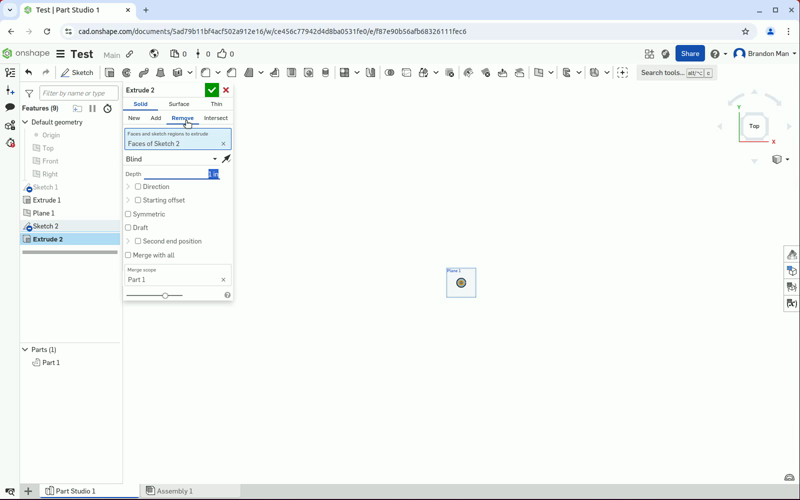
text(15.405)
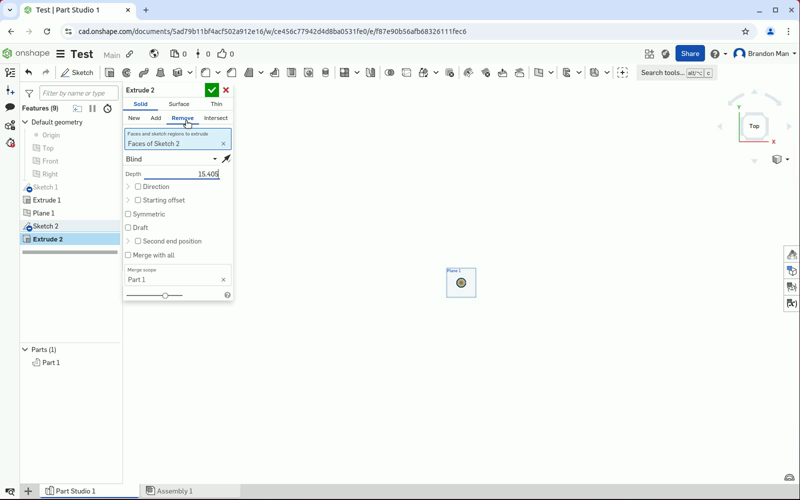
key(tab, 6)
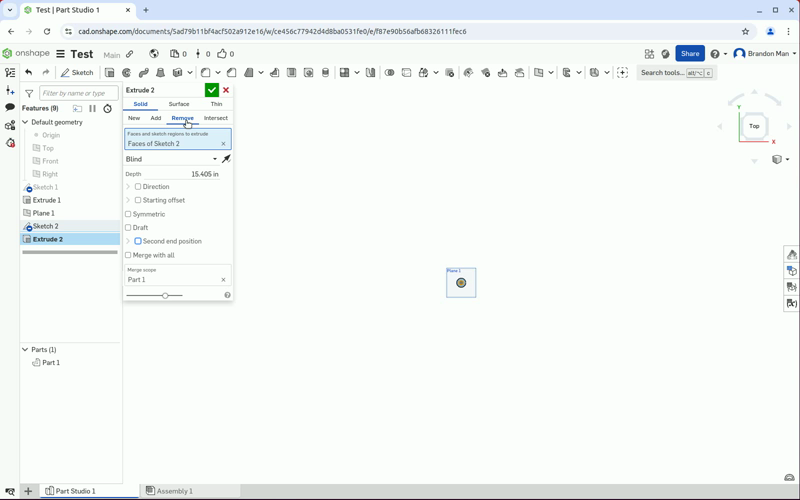
key(space)
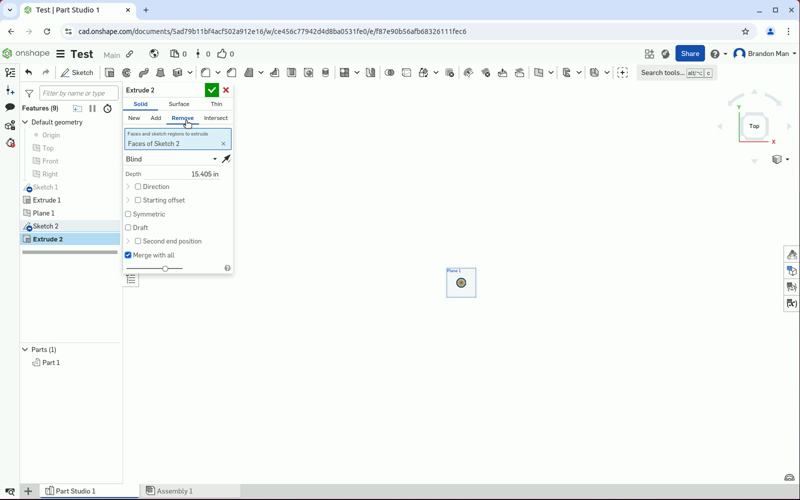
key(enter)
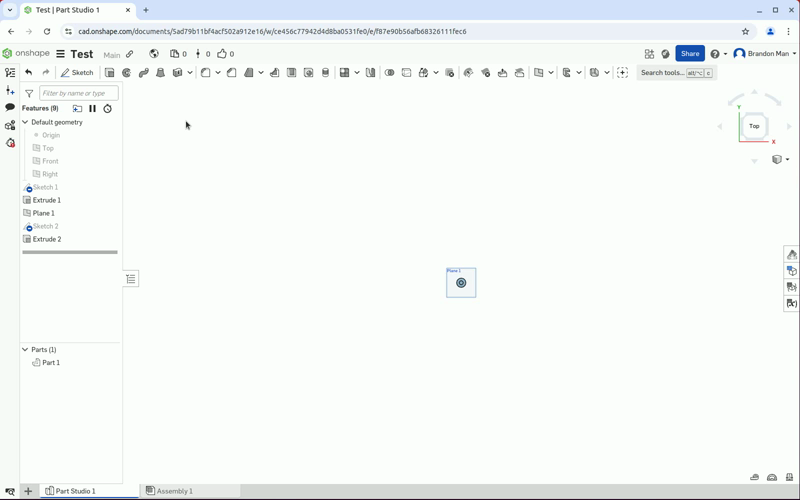
key(shift+h)
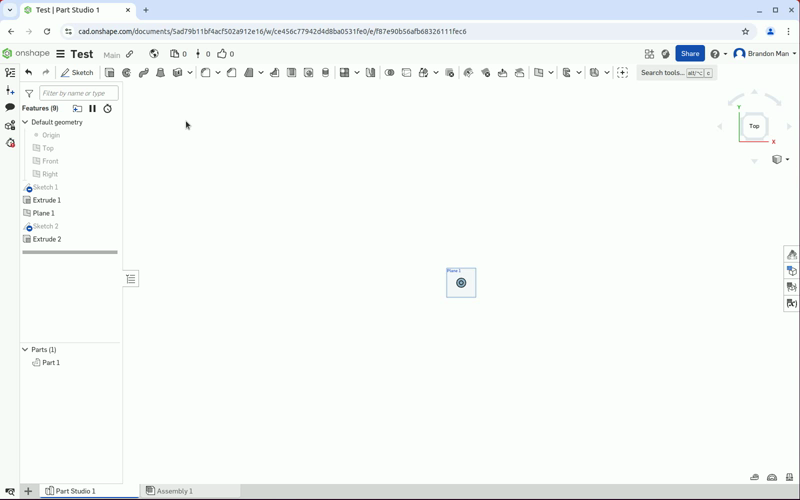
key(shift+h)
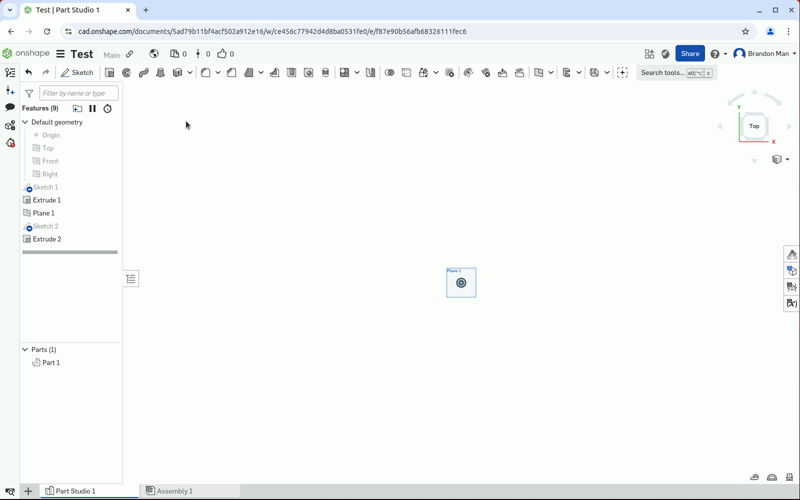
mouse_move(73, 189)
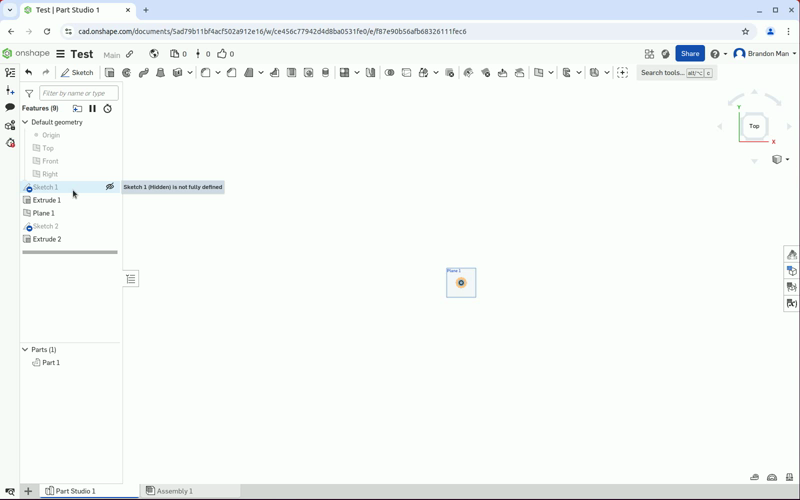
click(73, 189)
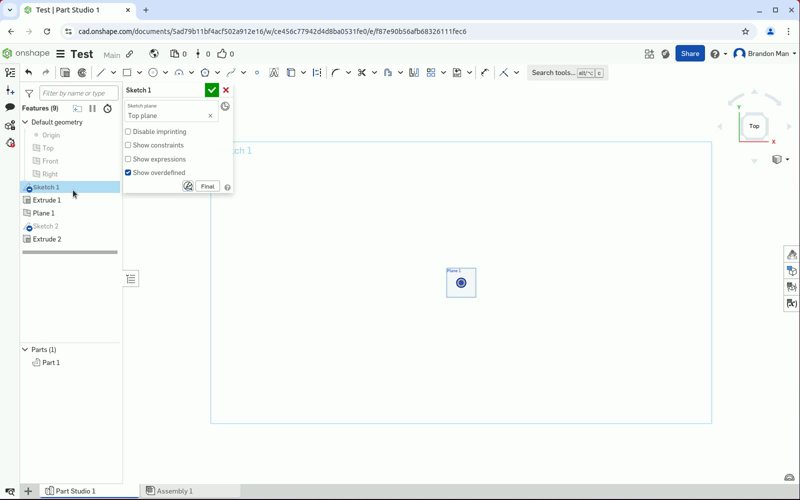
mouse_move(229, 92)
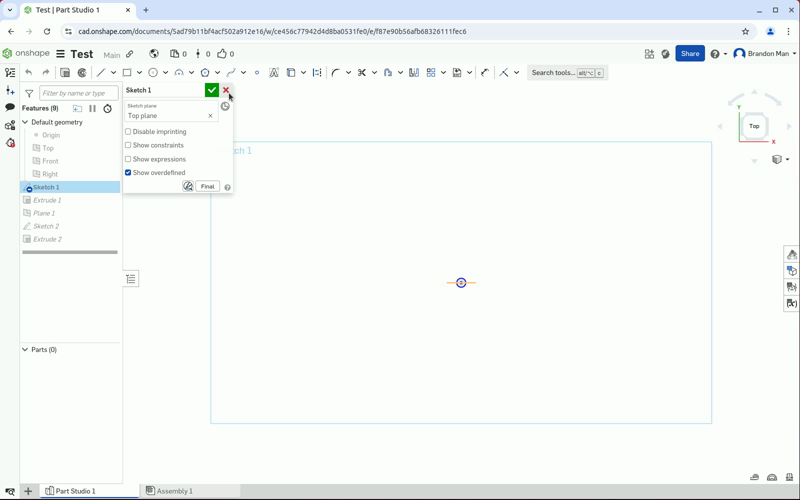
click(229, 92)
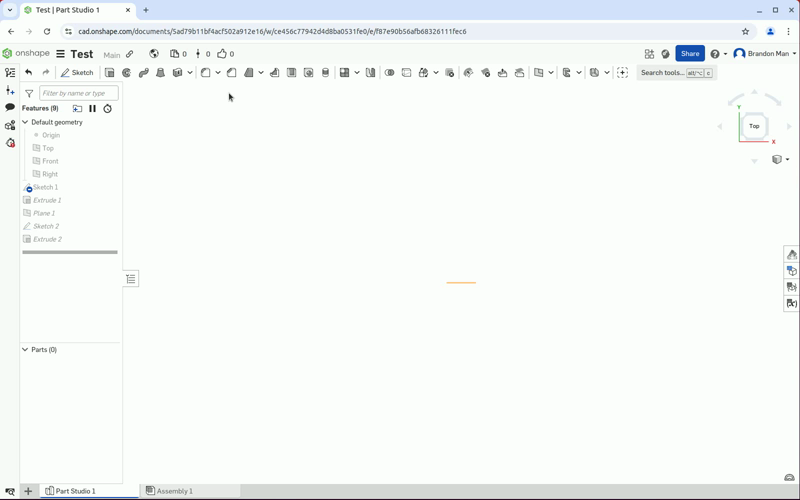
mouse_move(73, 352)
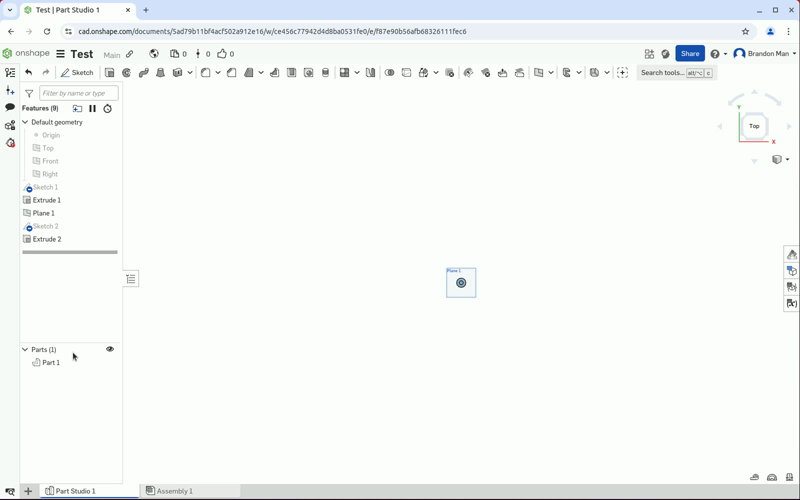
key(y)
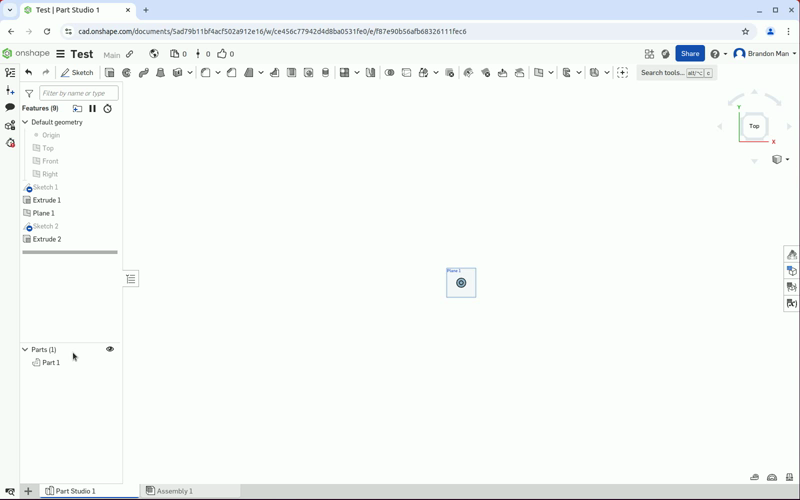
key(shift+p)
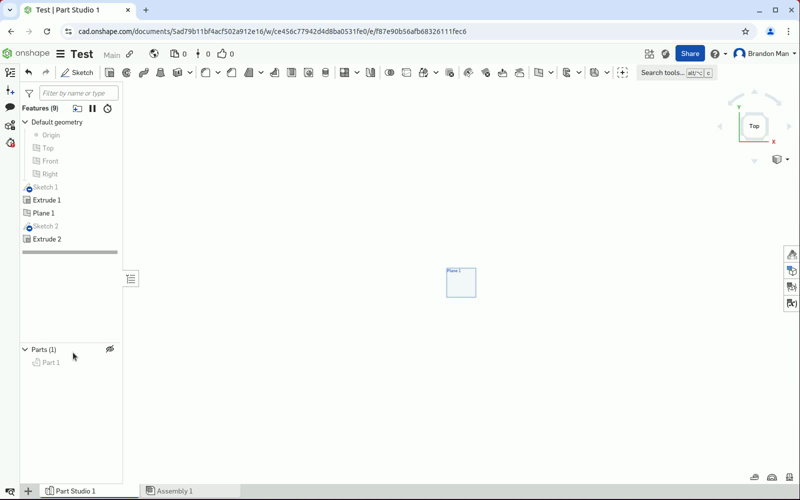
key(space)
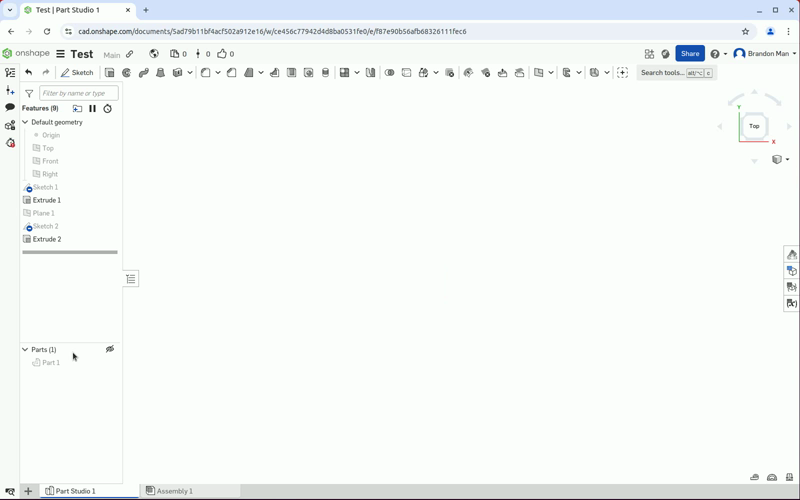
key_down(shift)
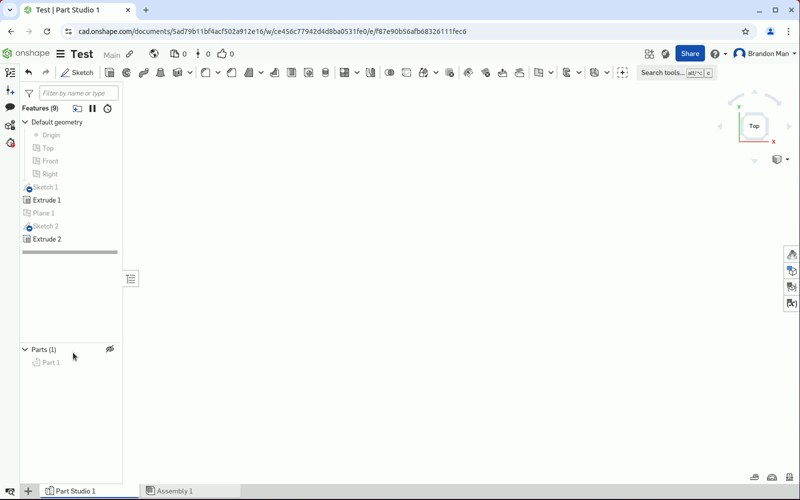
key(up)
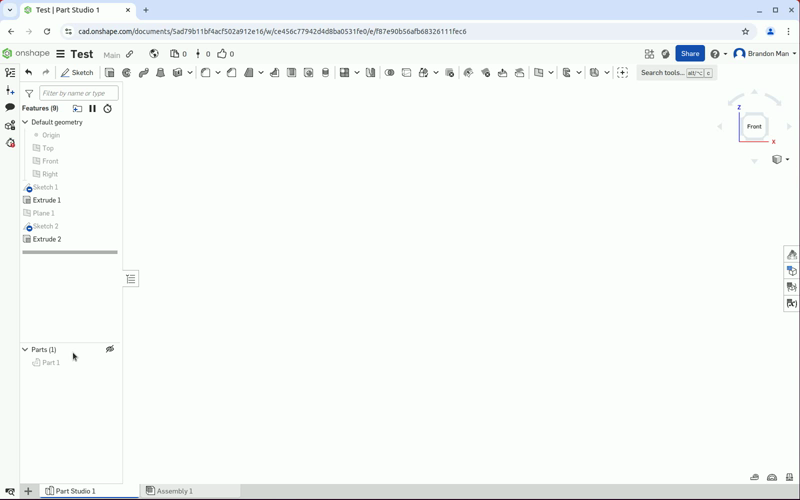
key_up(shift)
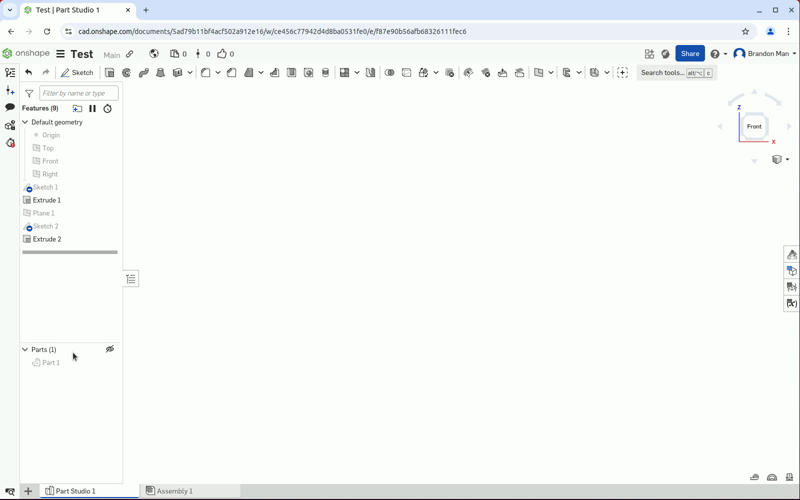
key(space)
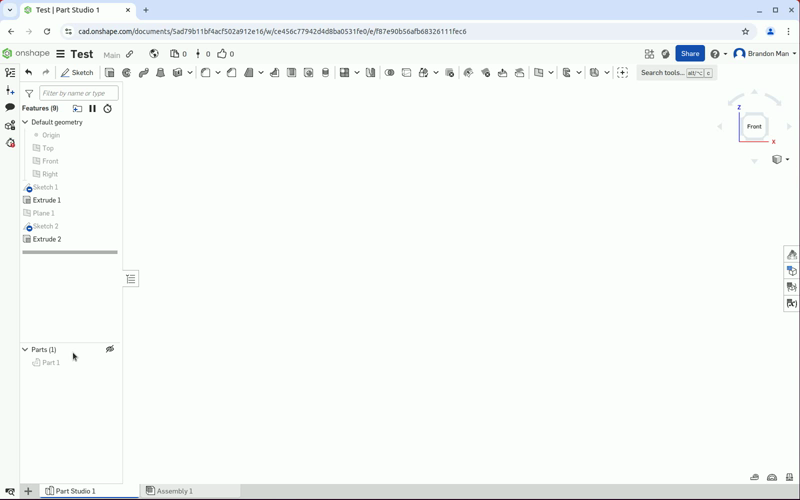
key_down(shift)
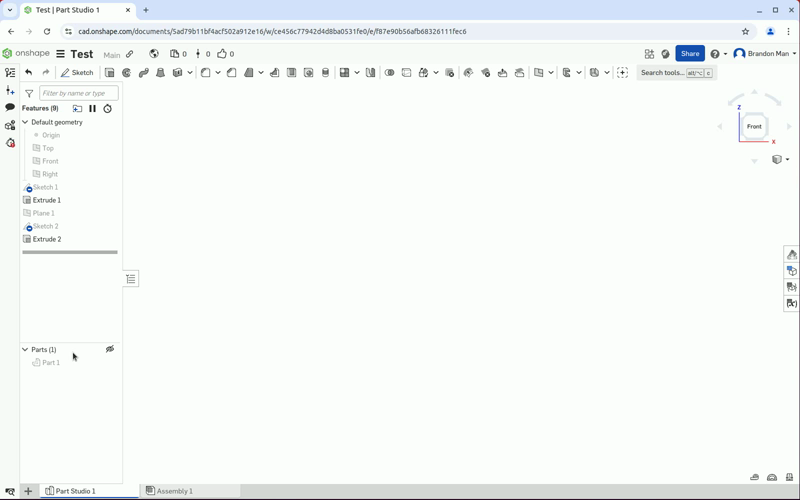
key(left)
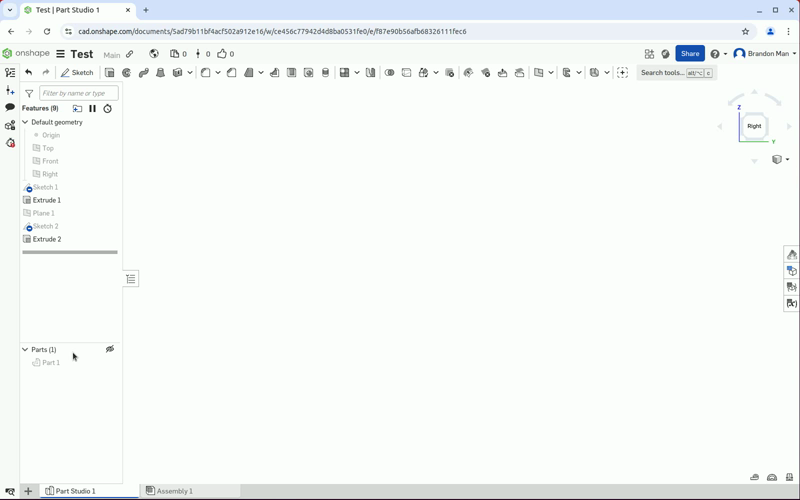
key_up(shift)
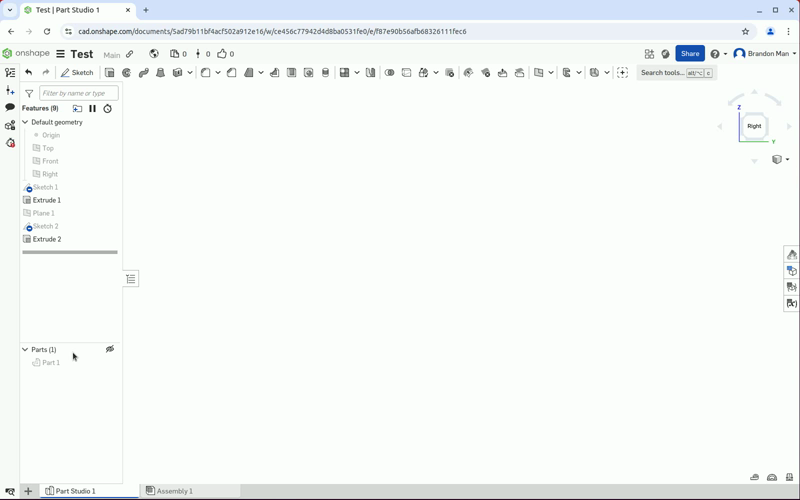
mouse_move(73, 352)
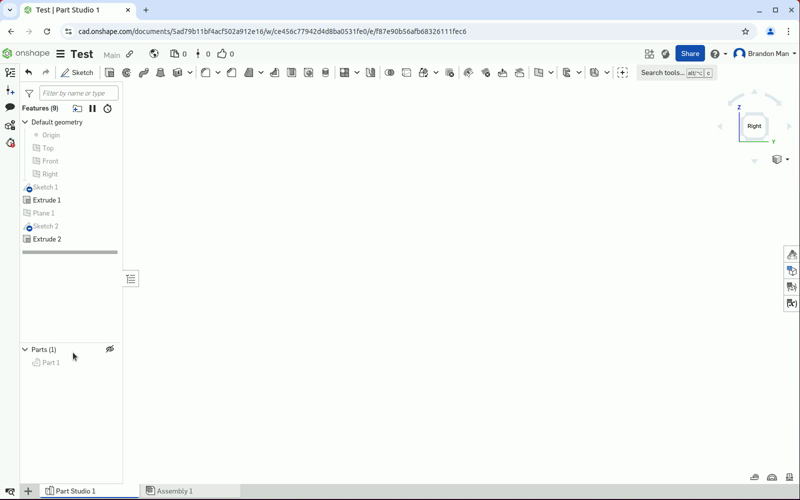
key(shift+y)
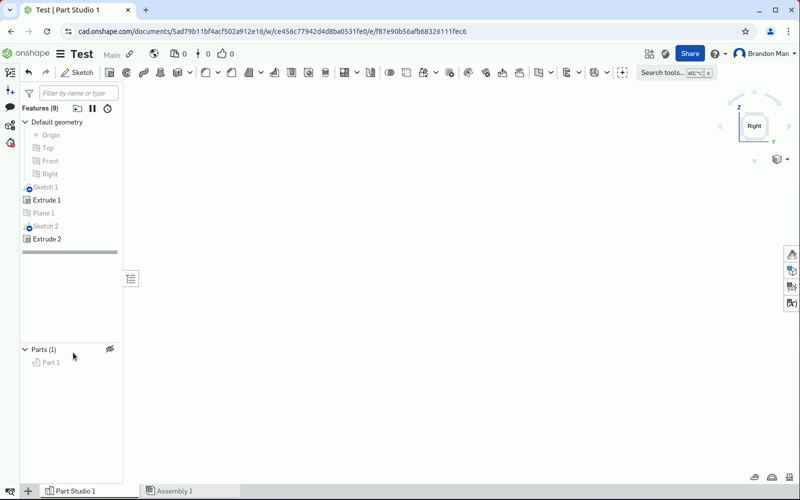
key(shift+s)
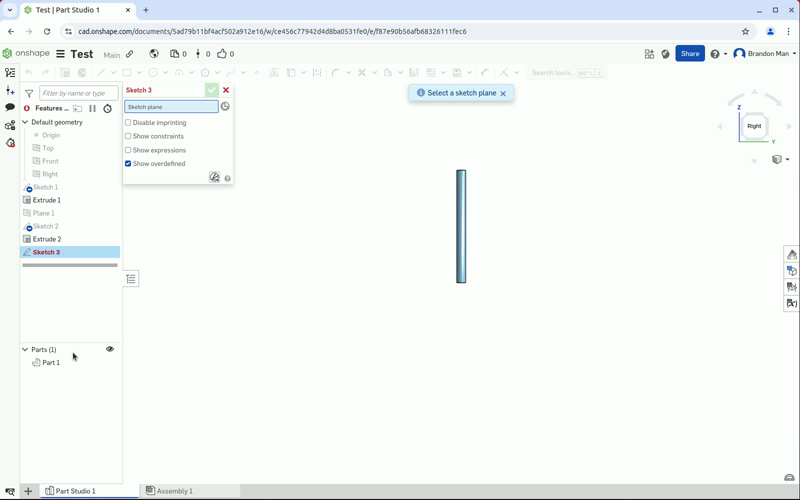
mouse_move(73, 176)
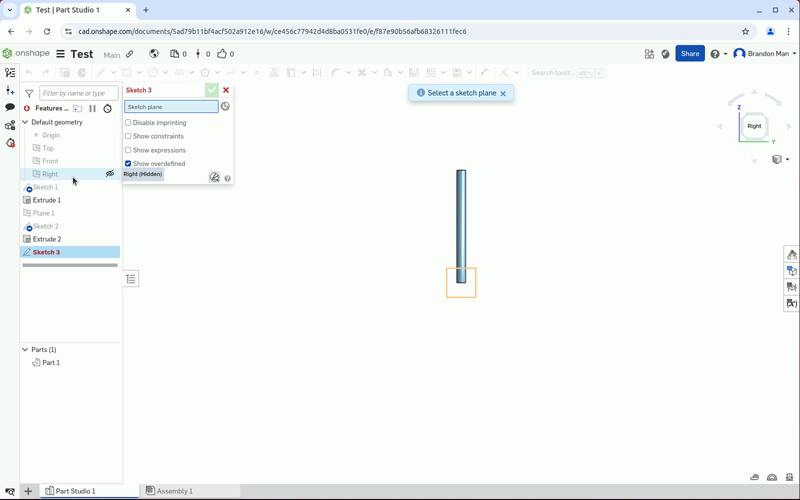
click(73, 176)
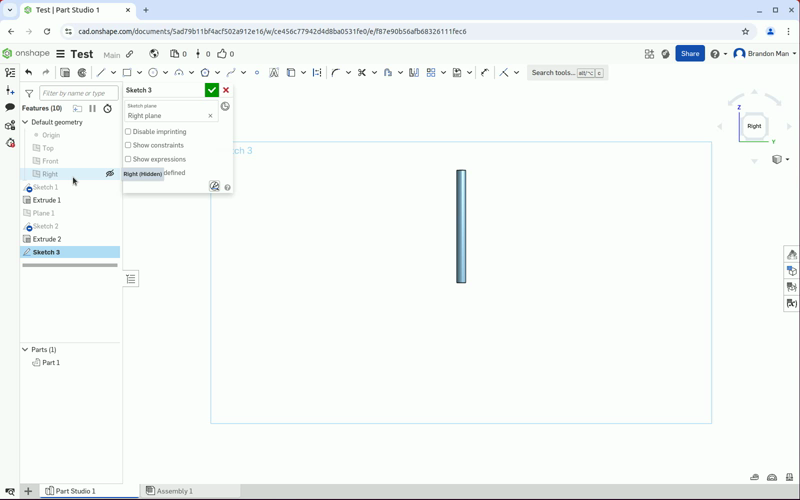
mouse_move(73, 352)
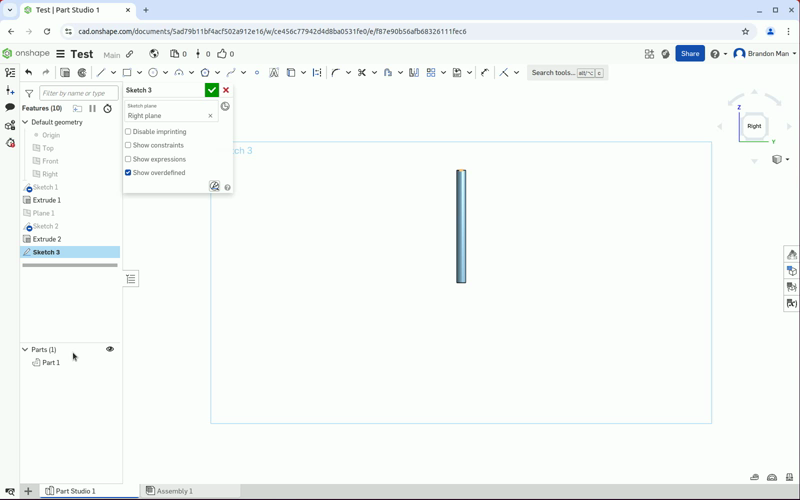
key(y)
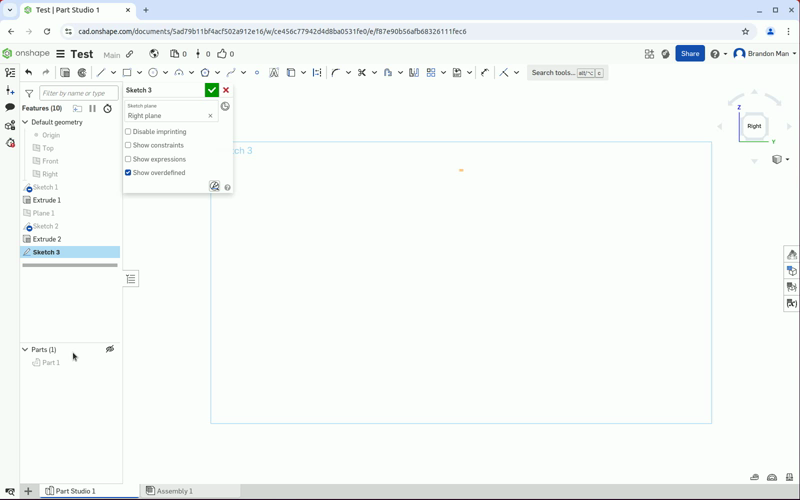
key(l)
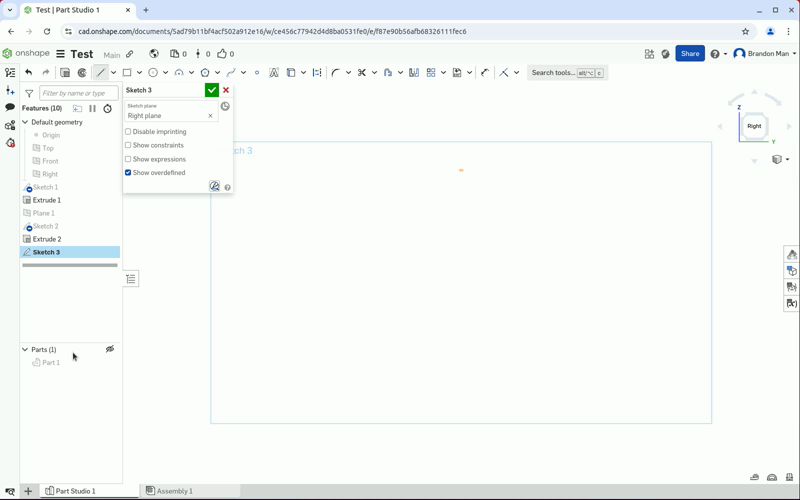
key_down(shift)
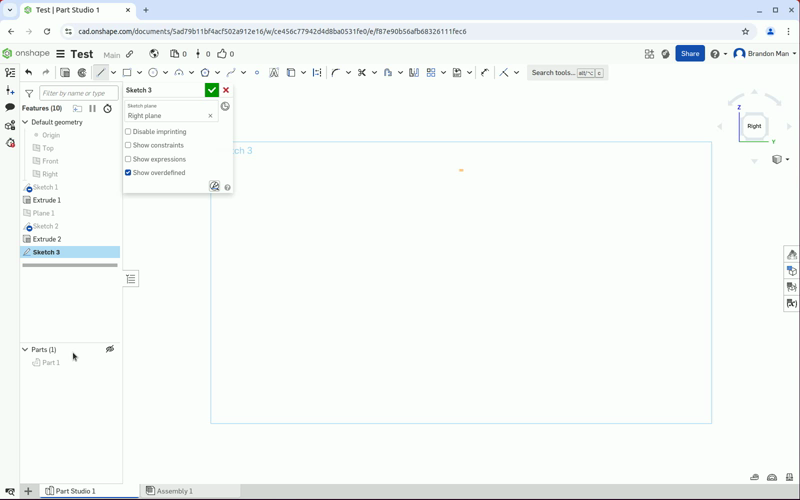
mouse_move(457, 282)
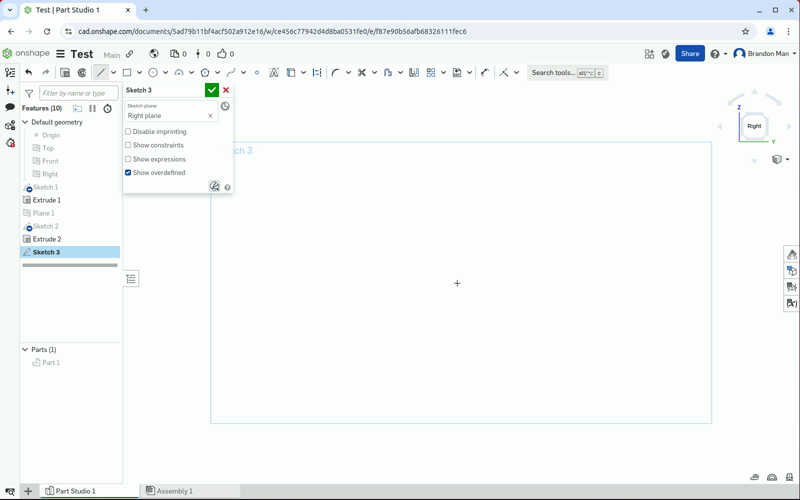
click(457, 282)
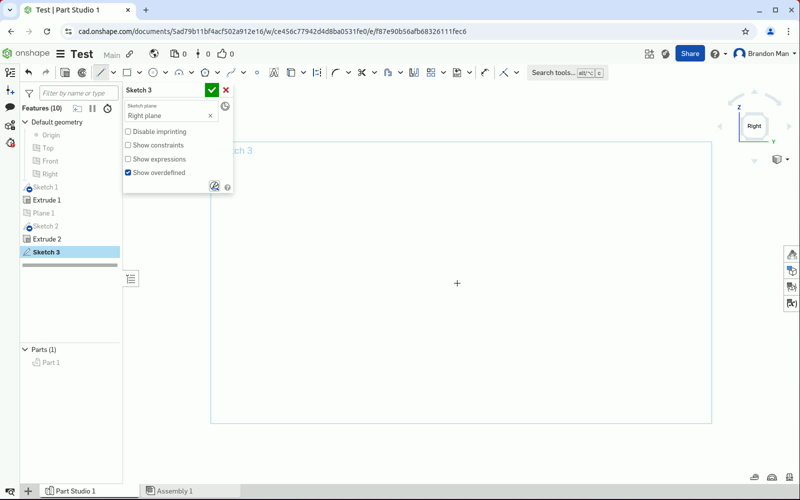
key_up(shift)
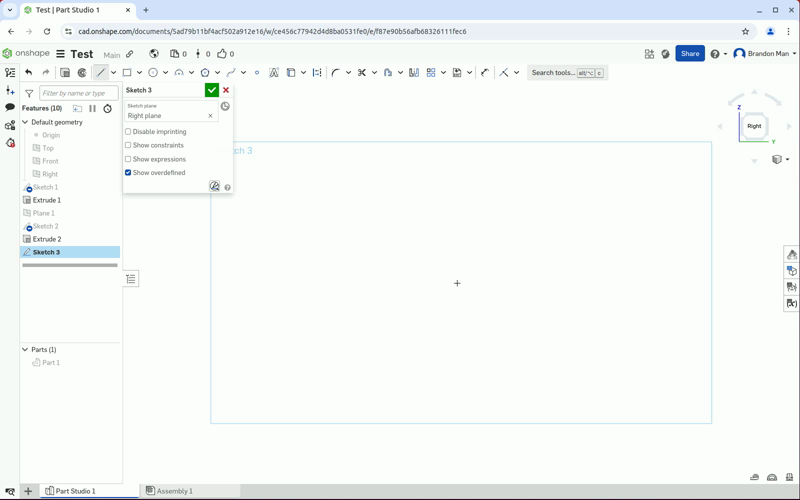
key_down(shift)
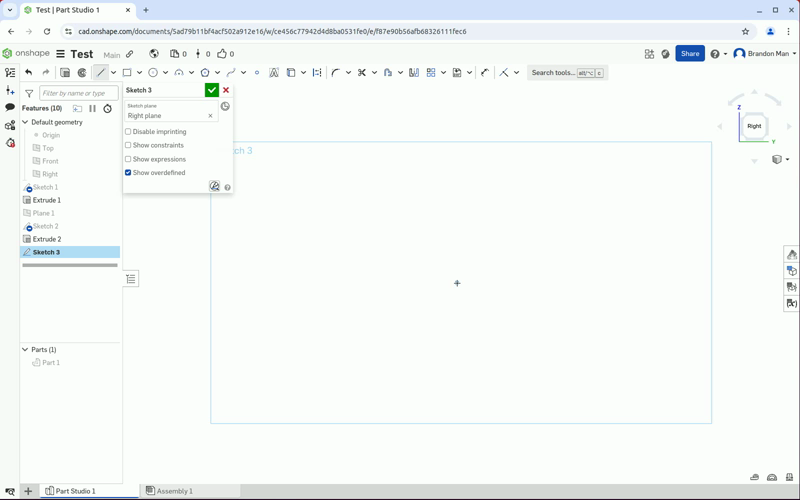
mouse_move(487, 282)
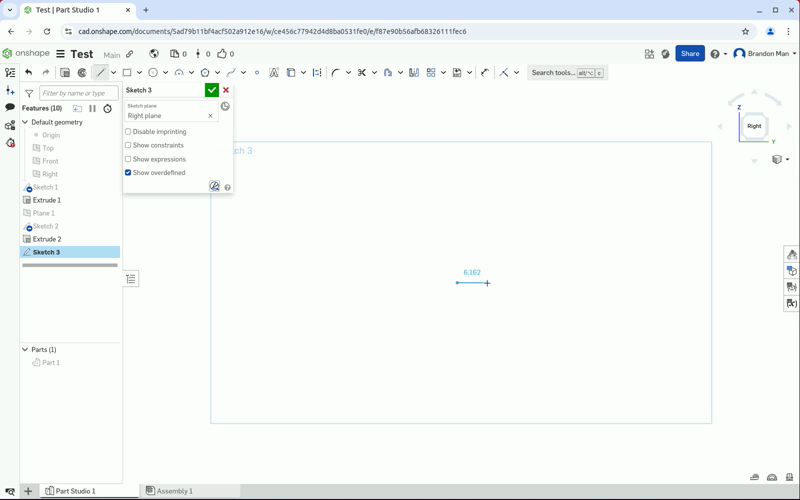
mouse_move(461, 287)
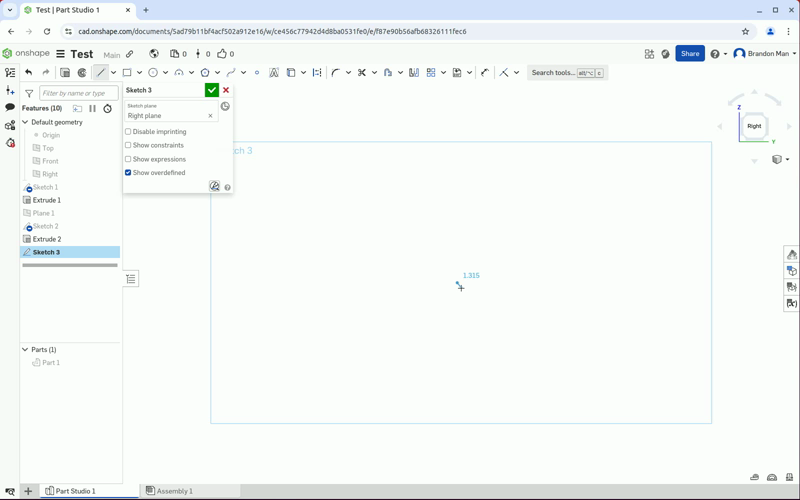
scroll(6)
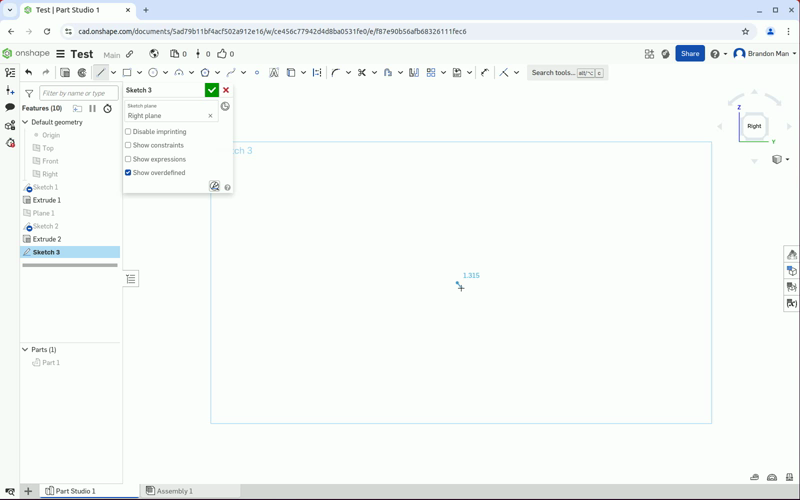
scroll(6)
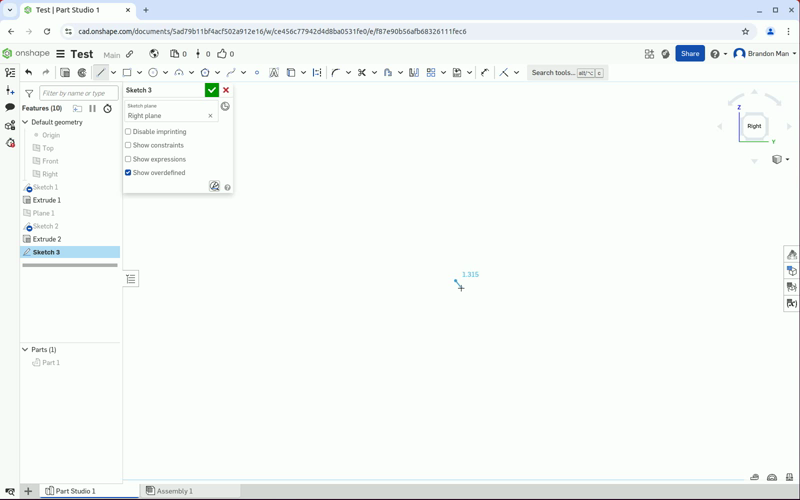
scroll(6)
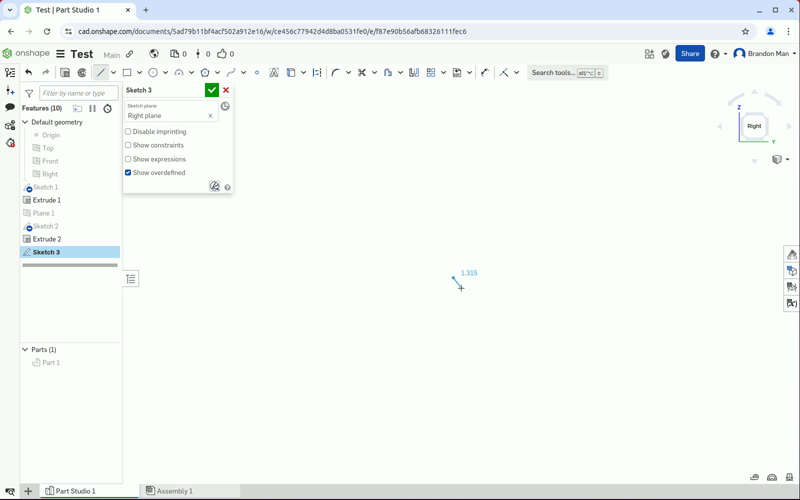
scroll(6)
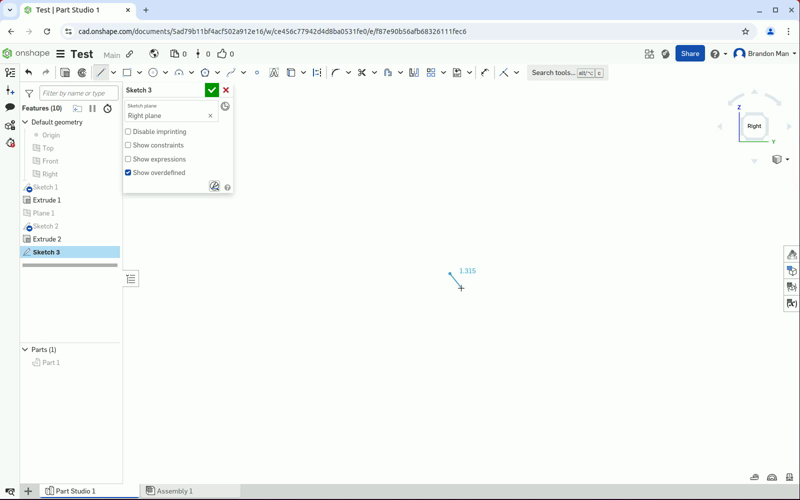
scroll(6)
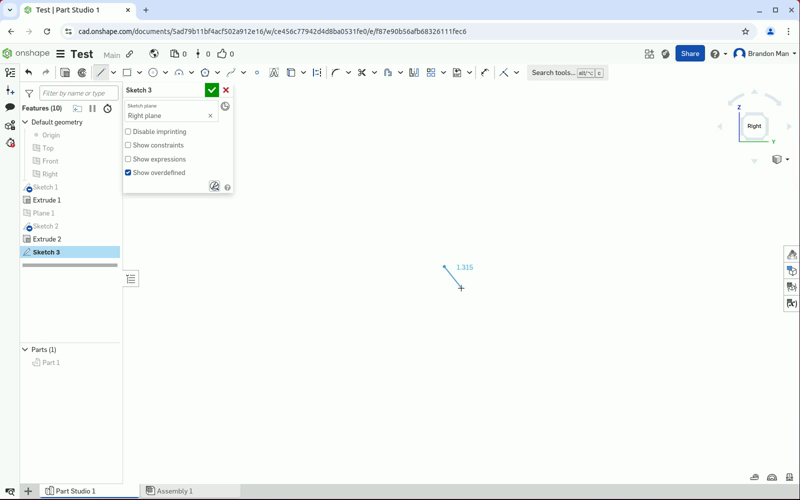
scroll(6)
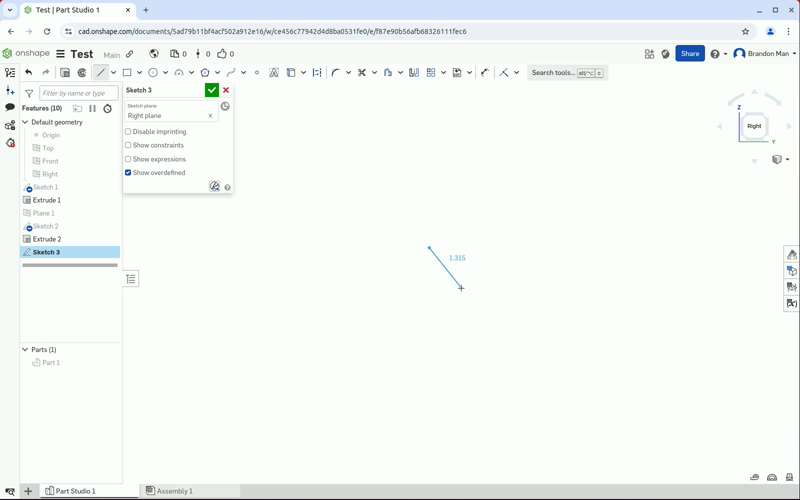
scroll(6)
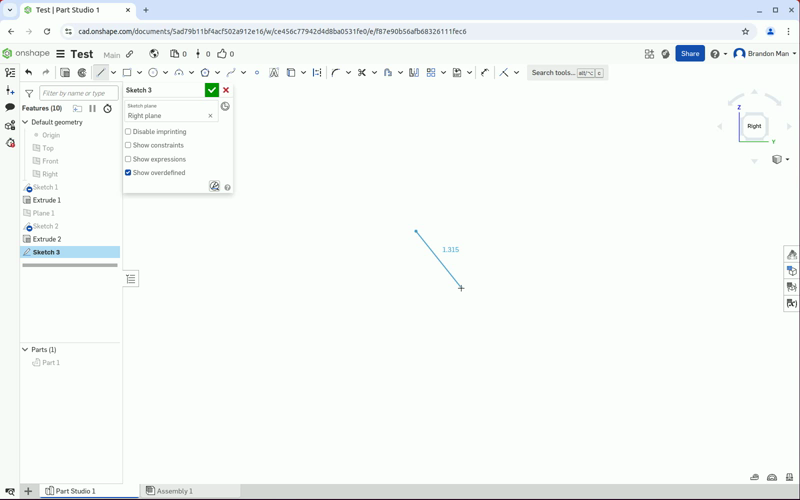
click(461, 287)
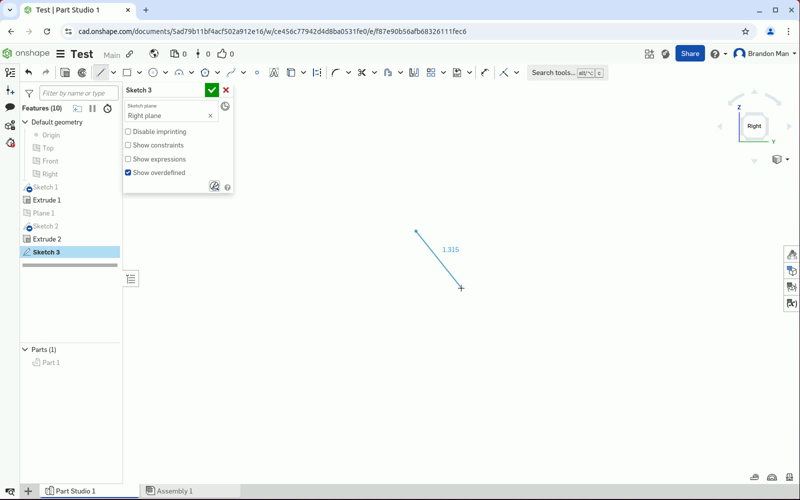
scroll(-6)
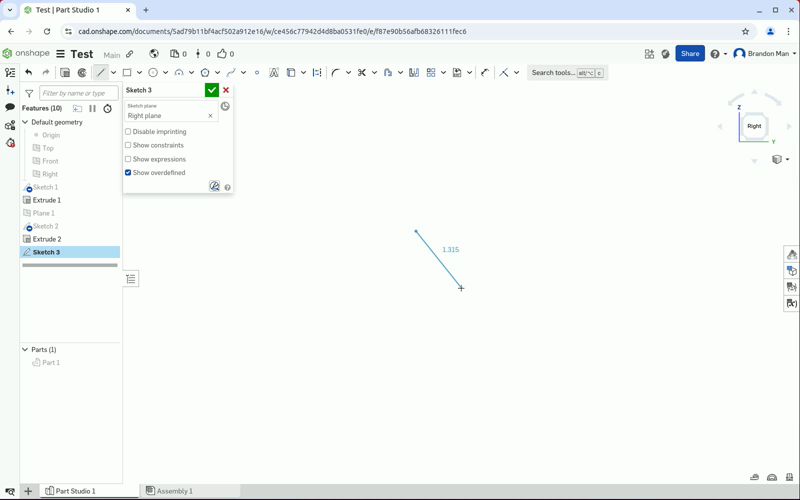
scroll(-6)
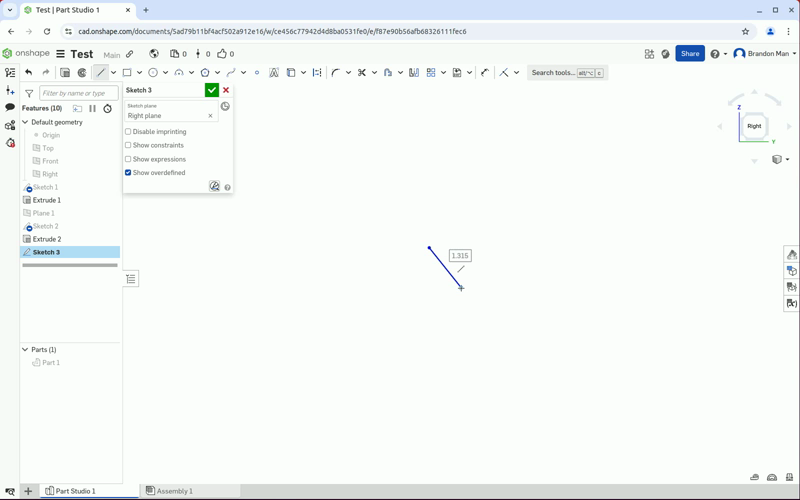
scroll(-6)
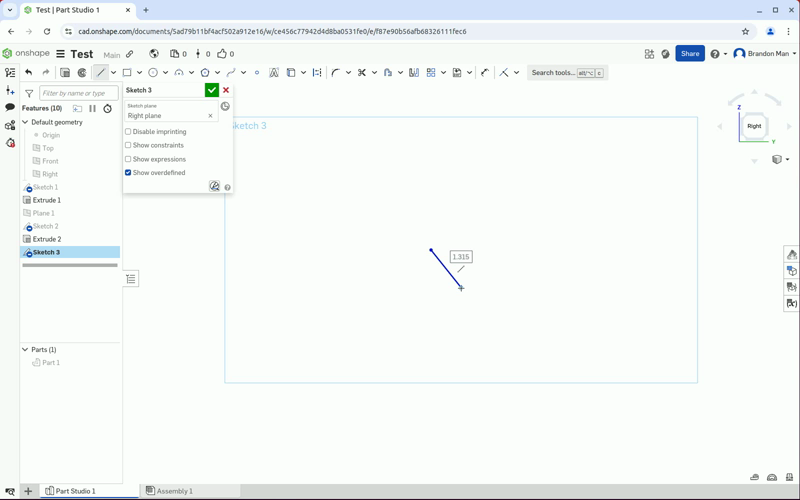
scroll(-6)
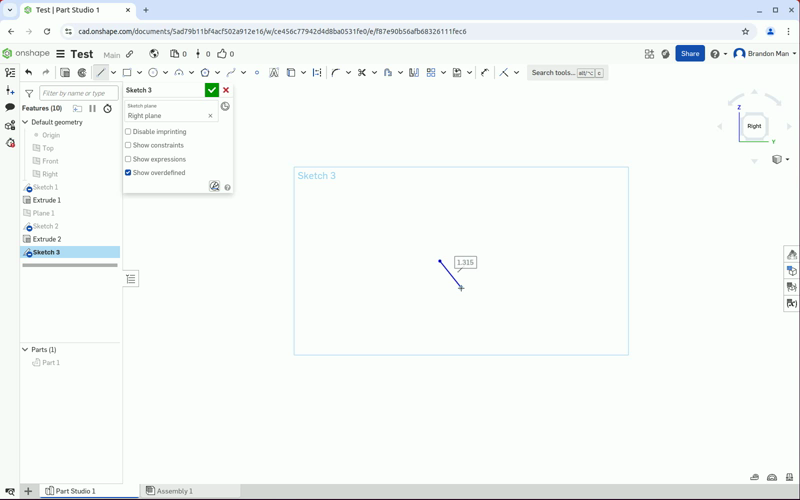
scroll(-6)
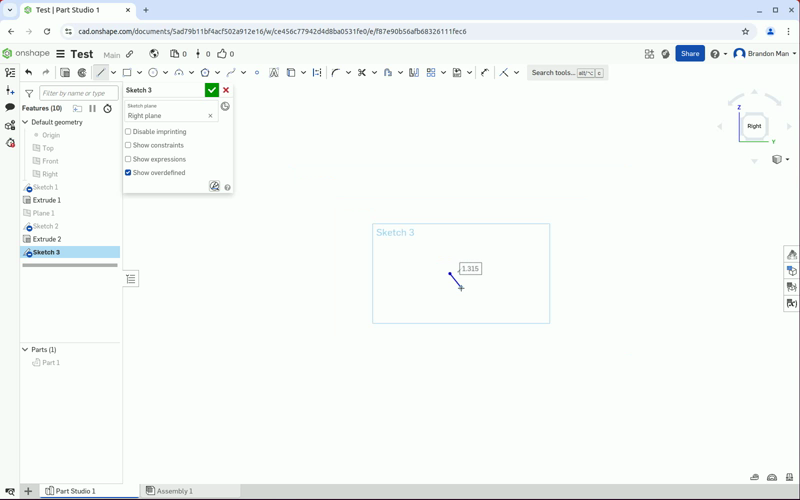
scroll(-6)
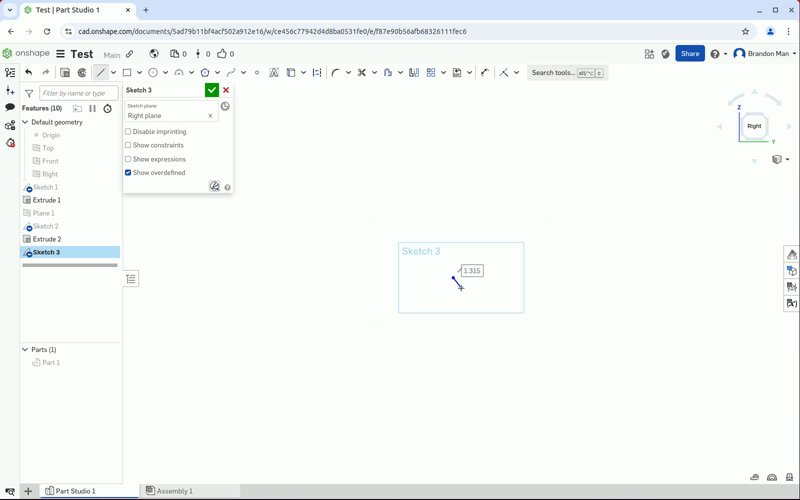
scroll(-6)
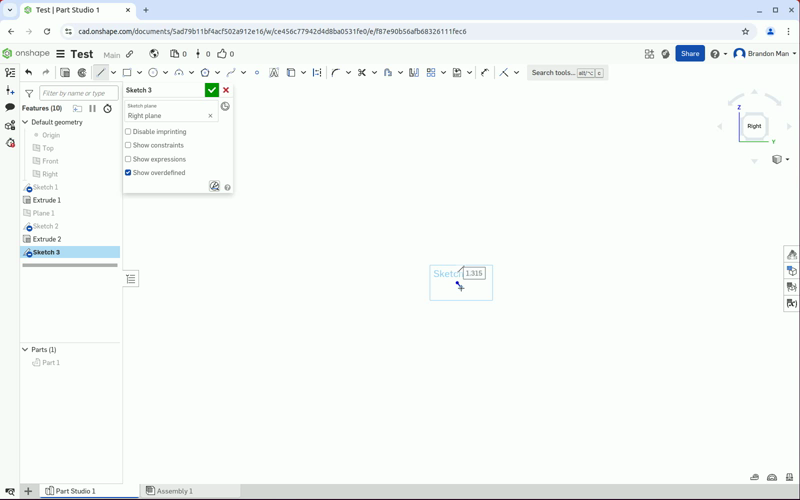
key_up(shift)
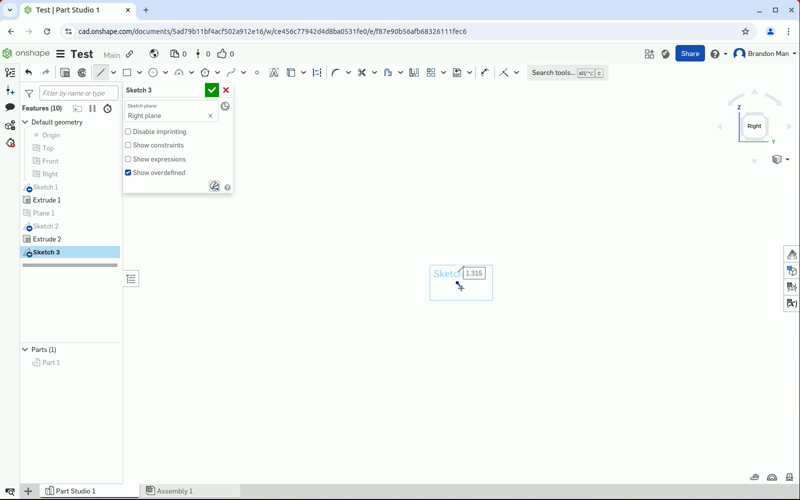
key_down(shift)
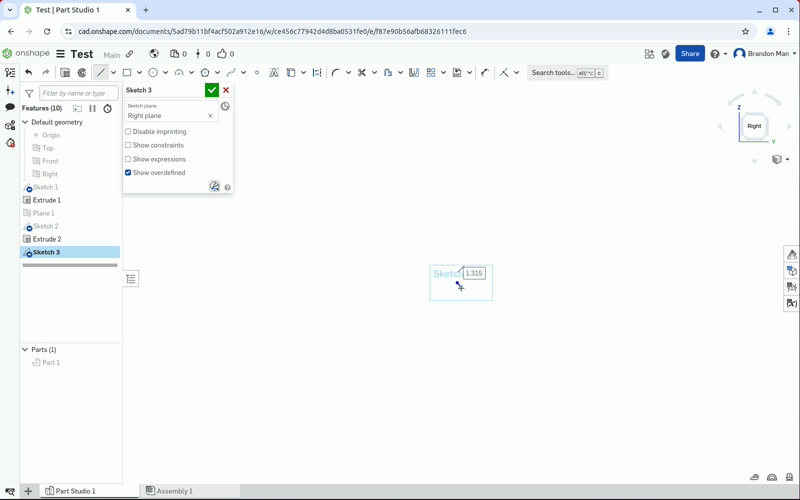
mouse_move(491, 287)
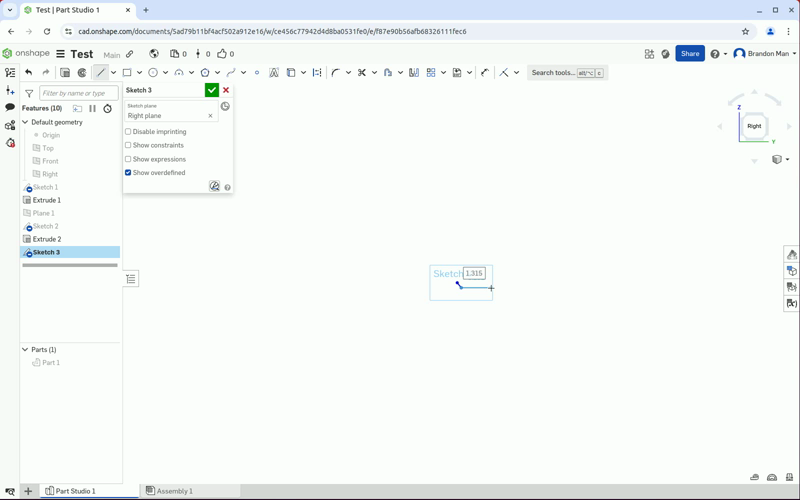
mouse_move(465, 282)
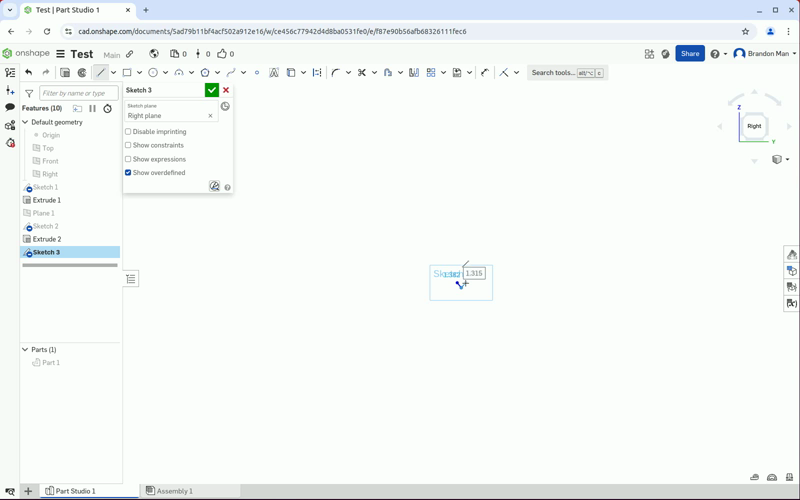
scroll(6)
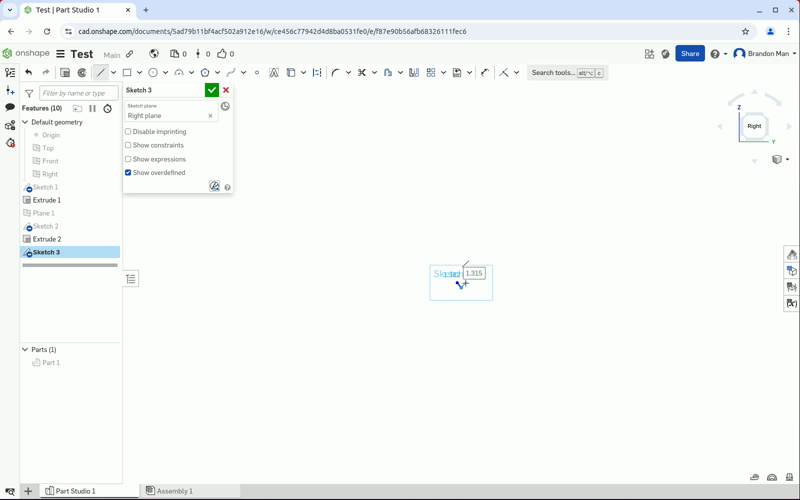
scroll(6)
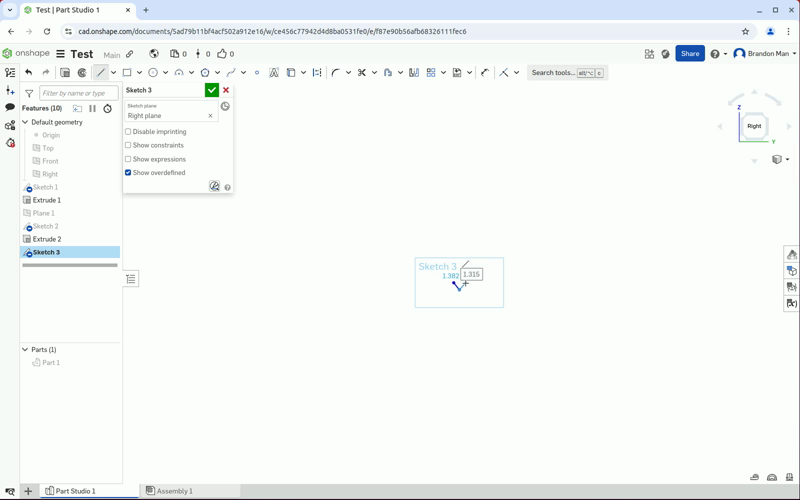
scroll(6)
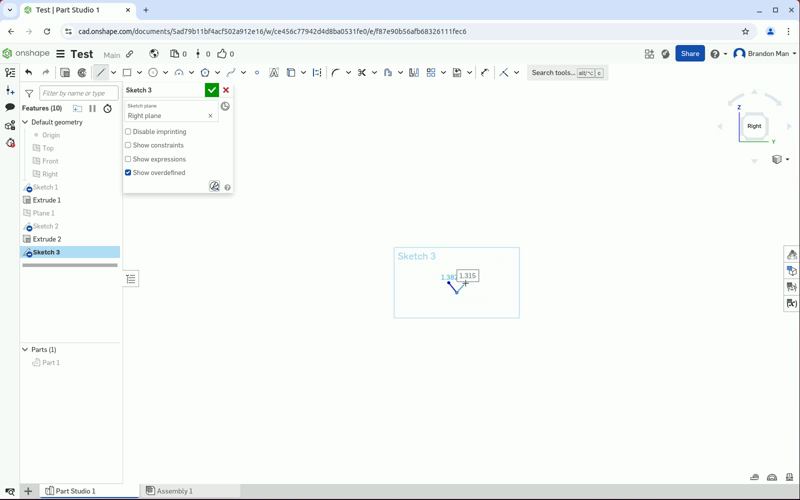
scroll(6)
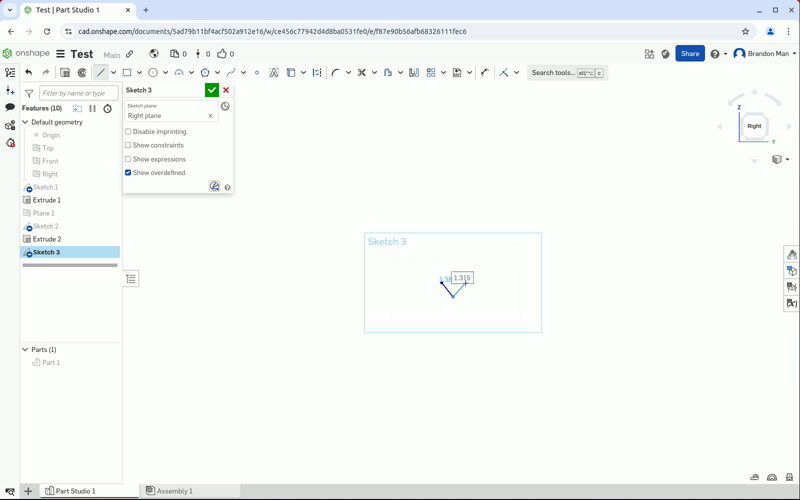
scroll(6)
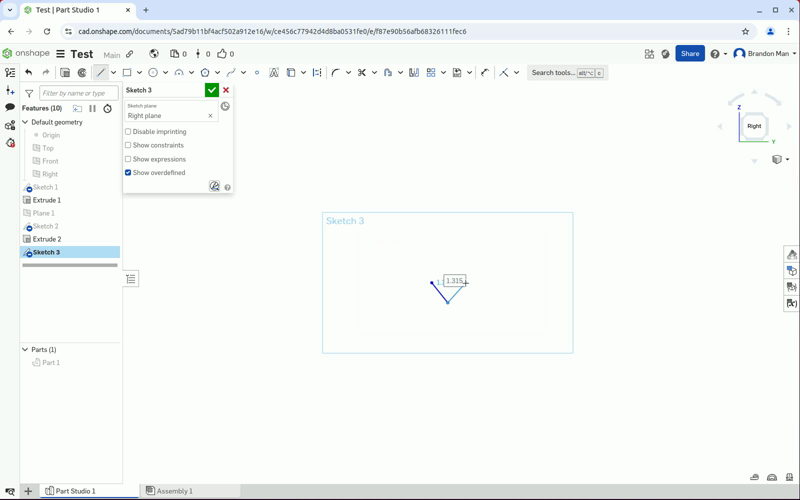
scroll(6)
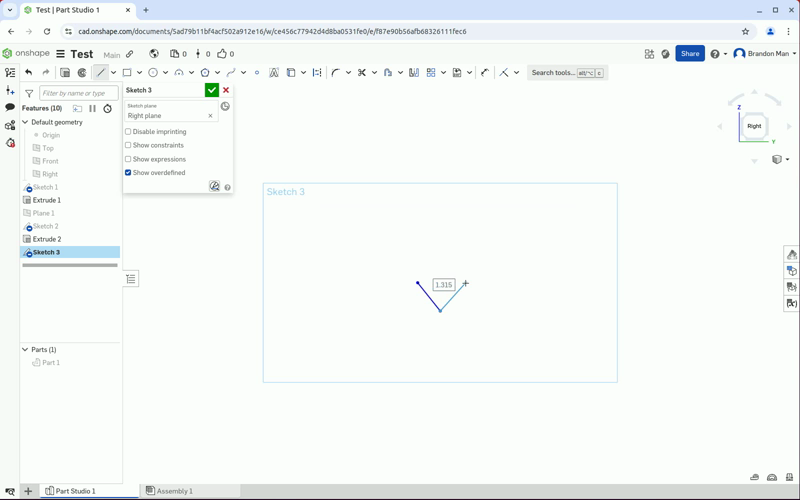
scroll(6)
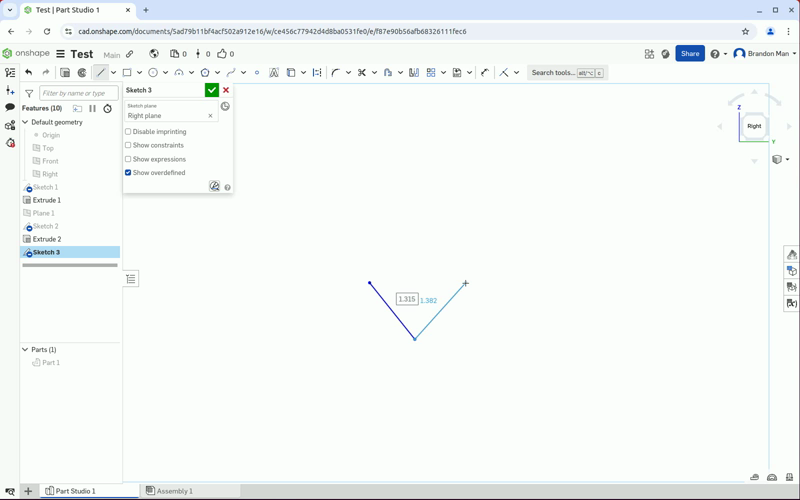
click(465, 282)
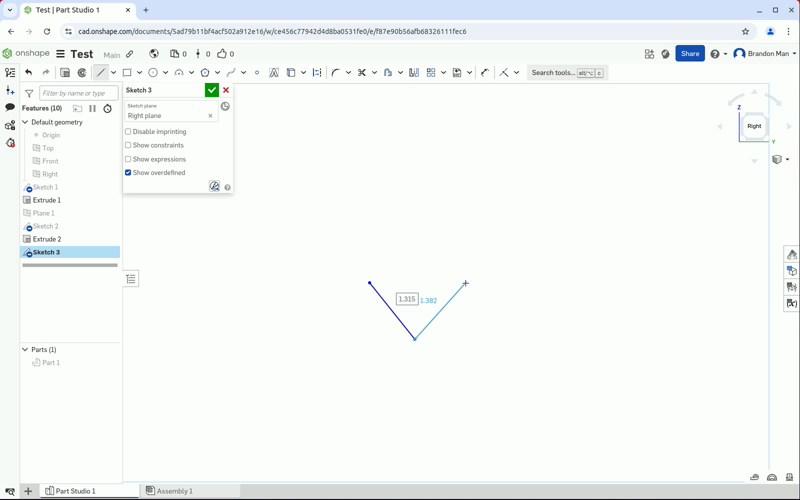
scroll(-6)
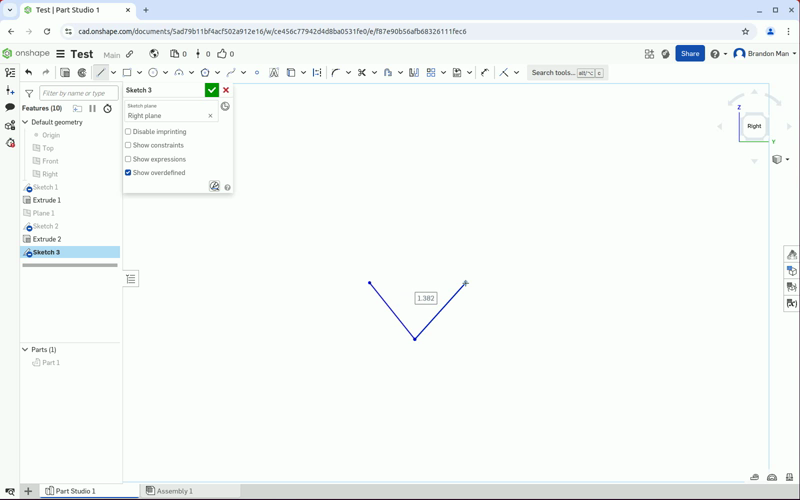
scroll(-6)
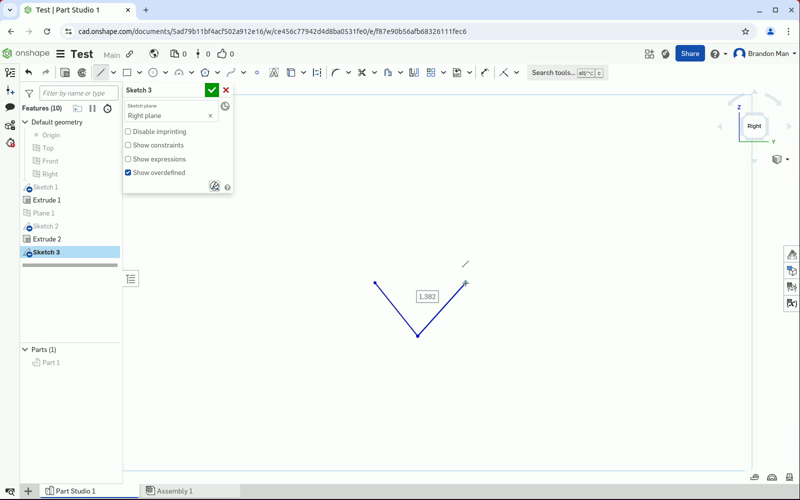
scroll(-6)
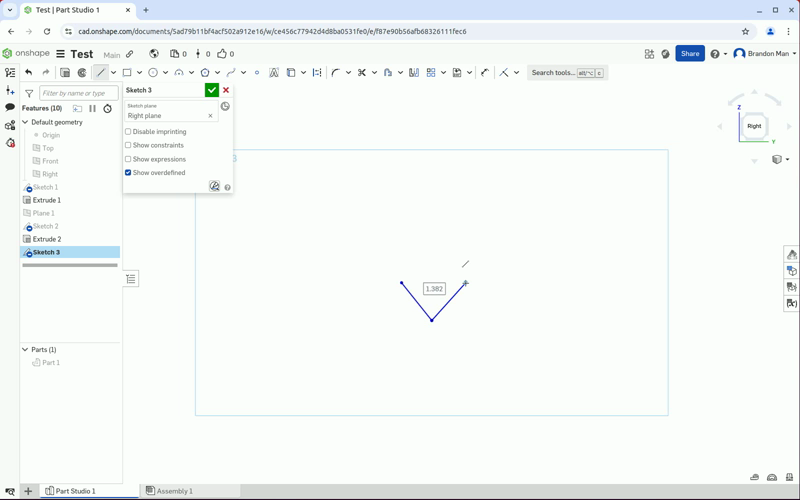
scroll(-6)
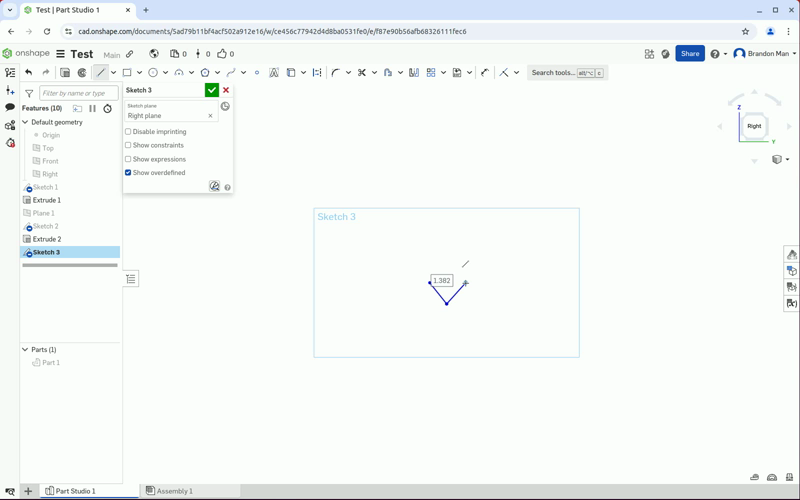
scroll(-6)
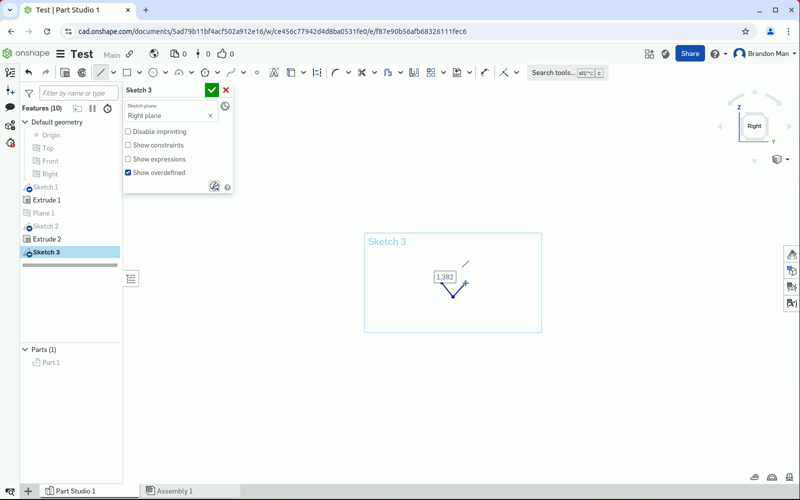
scroll(-6)
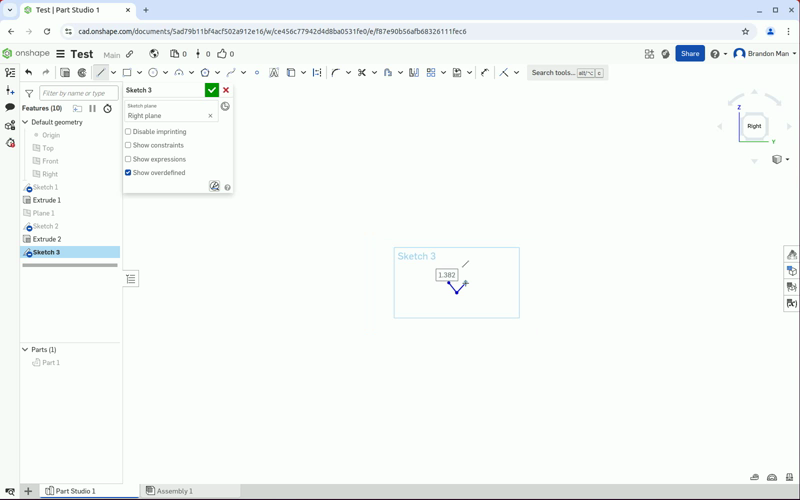
scroll(-6)
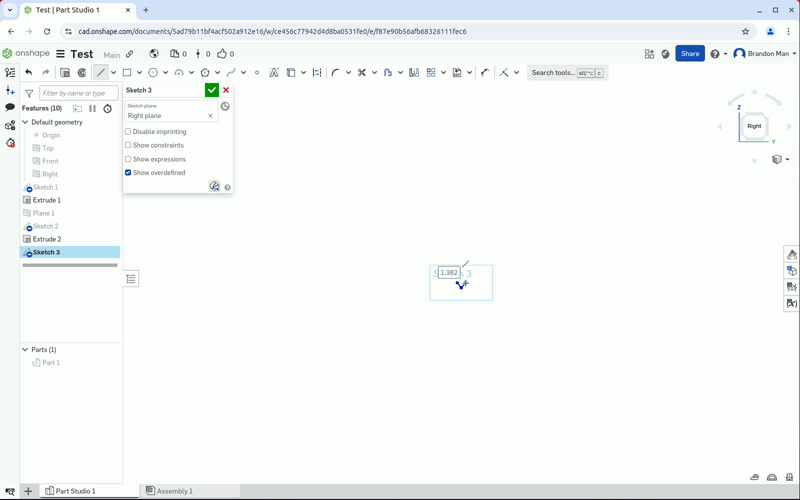
key_up(shift)
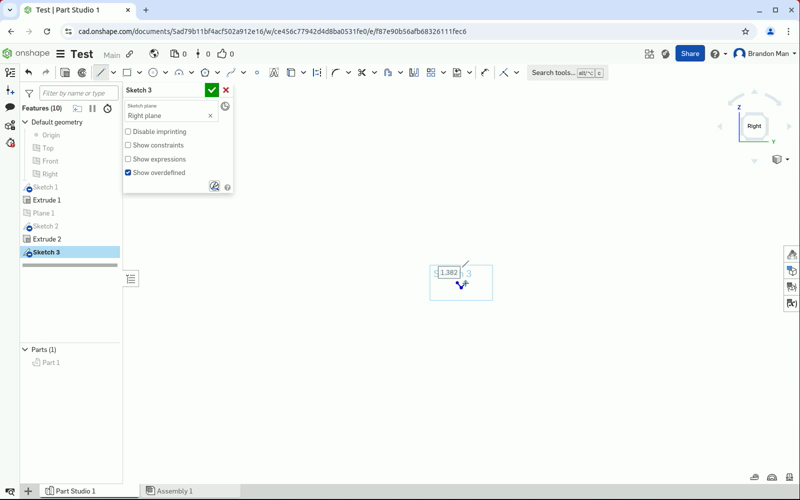
mouse_move(495, 282)
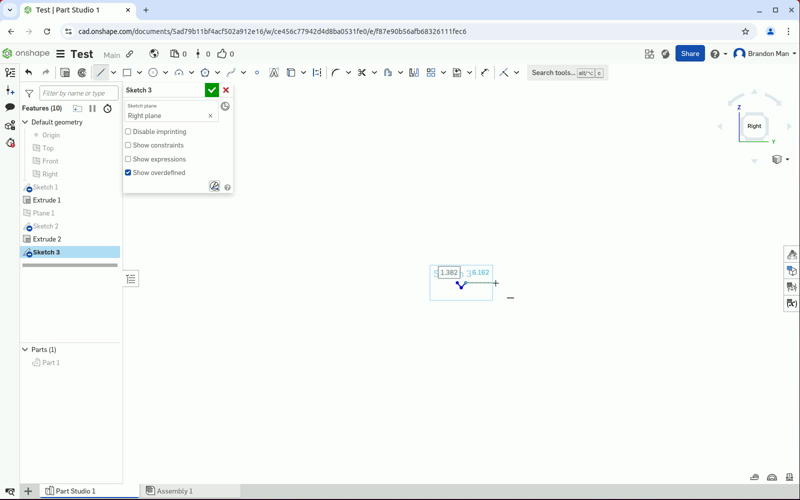
key_down(shift)
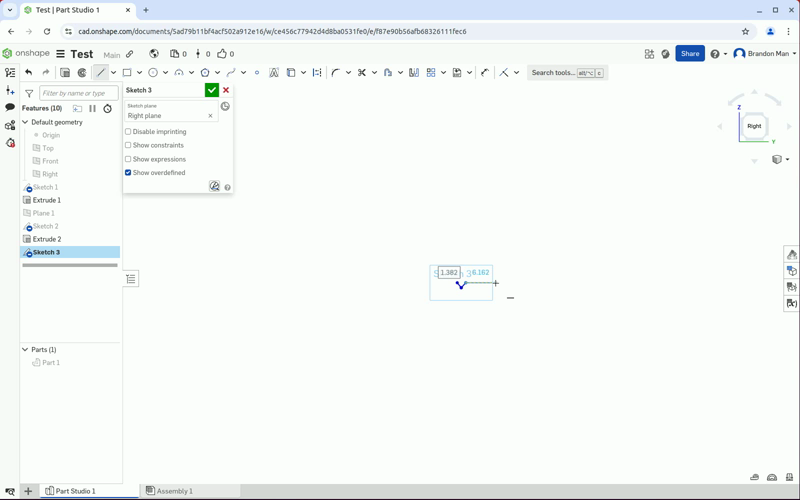
mouse_move(457, 282)
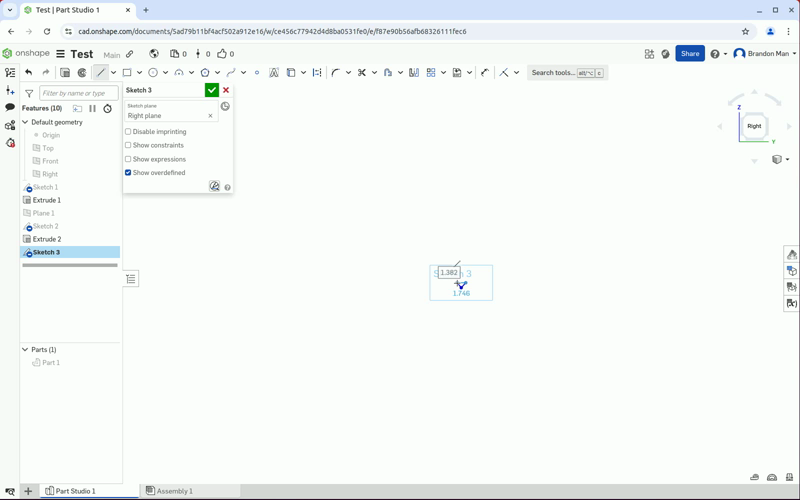
key_up(shift)
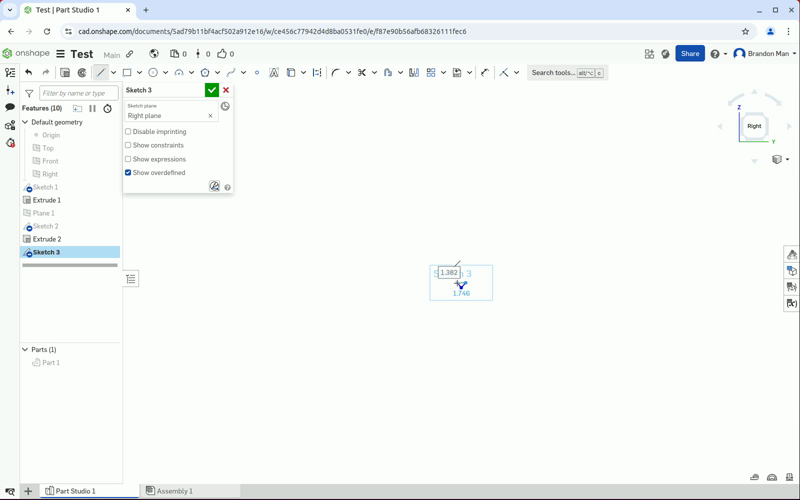
click(457, 282)
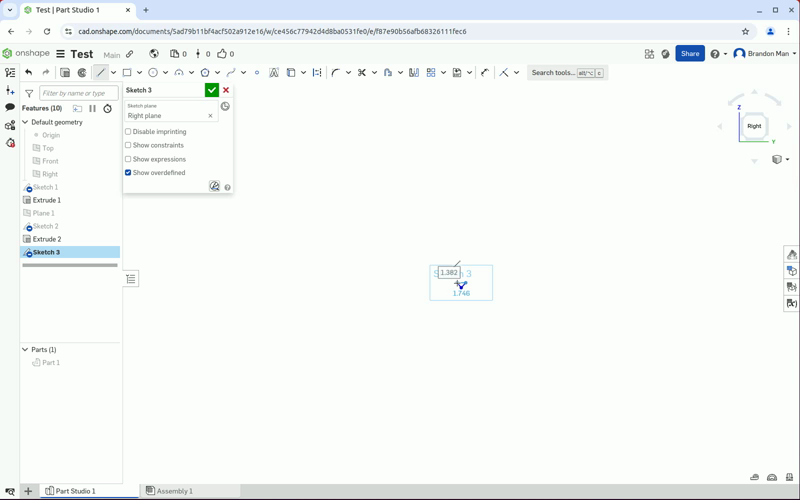
key(esc)
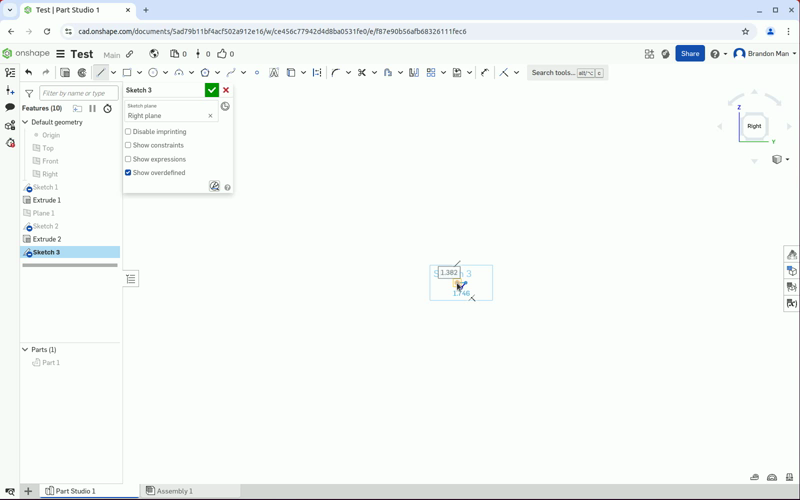
mouse_move(461, 285)
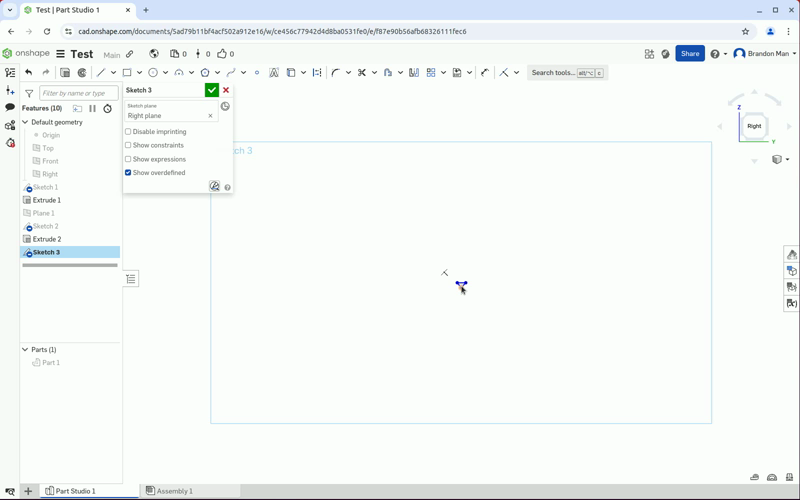
scroll(6)
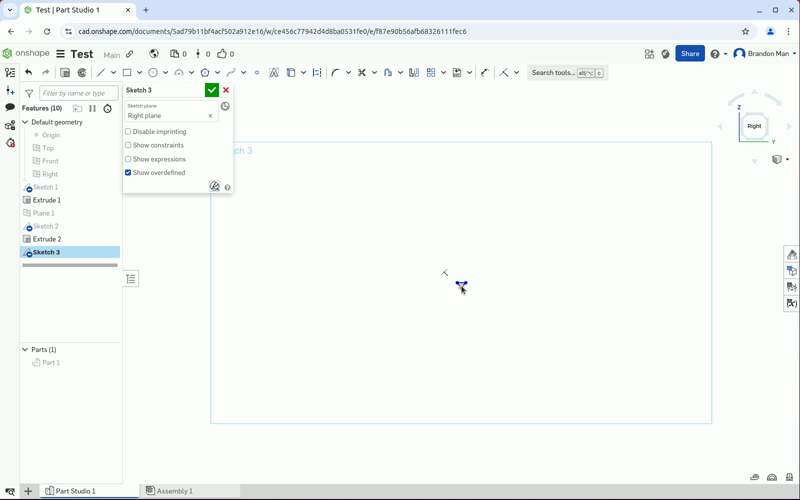
scroll(6)
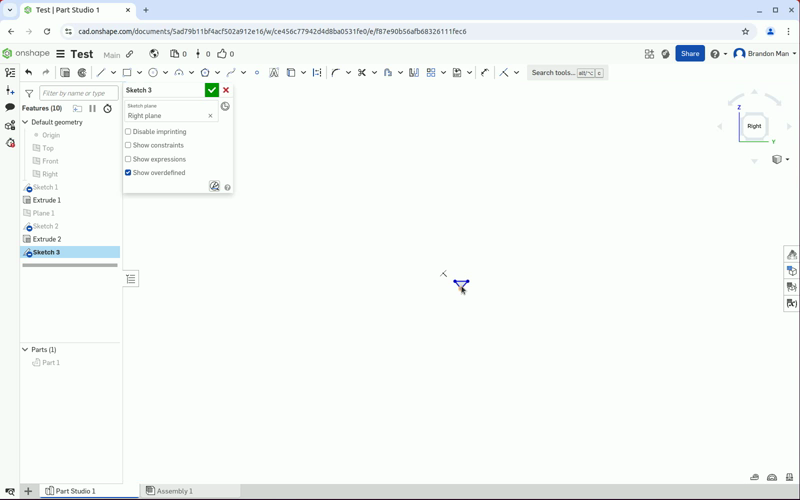
scroll(6)
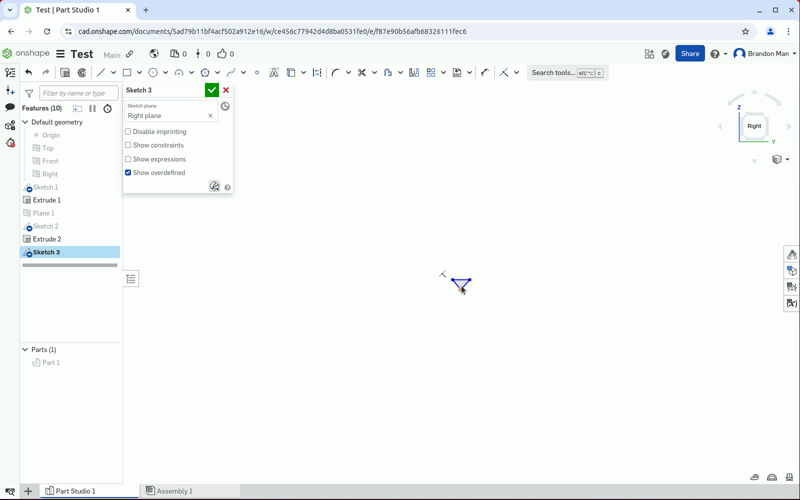
scroll(6)
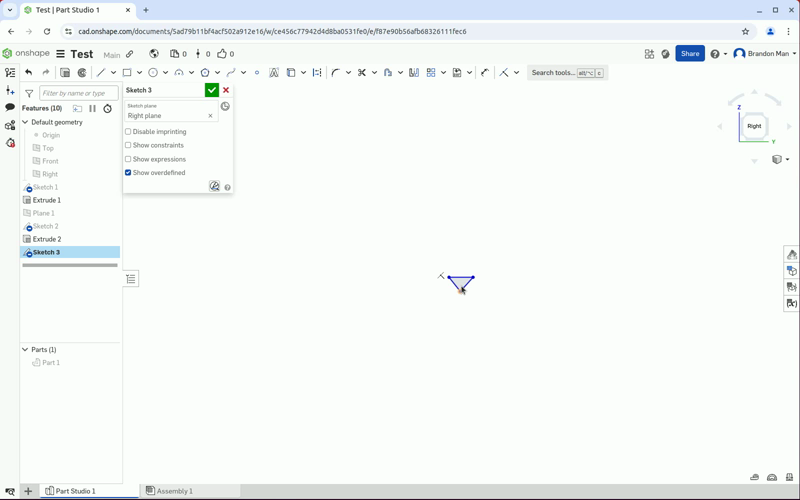
scroll(6)
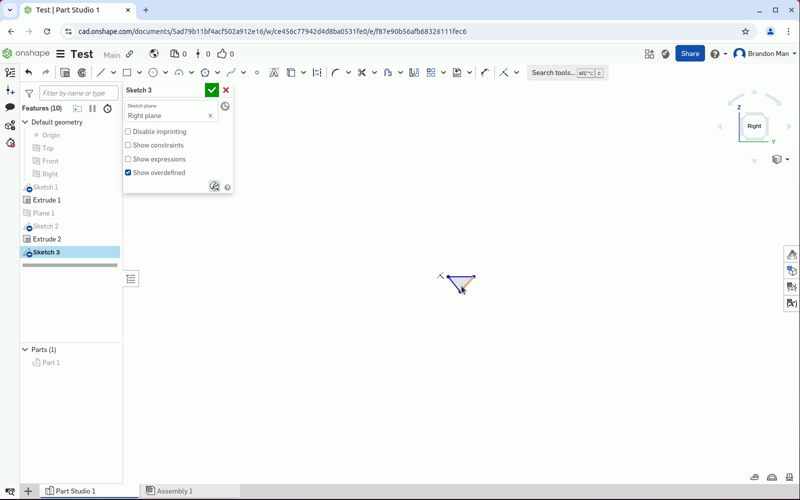
scroll(6)
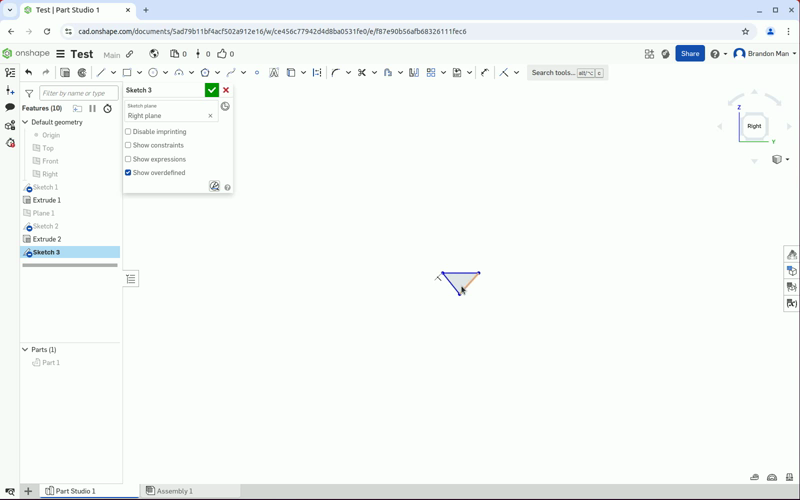
scroll(6)
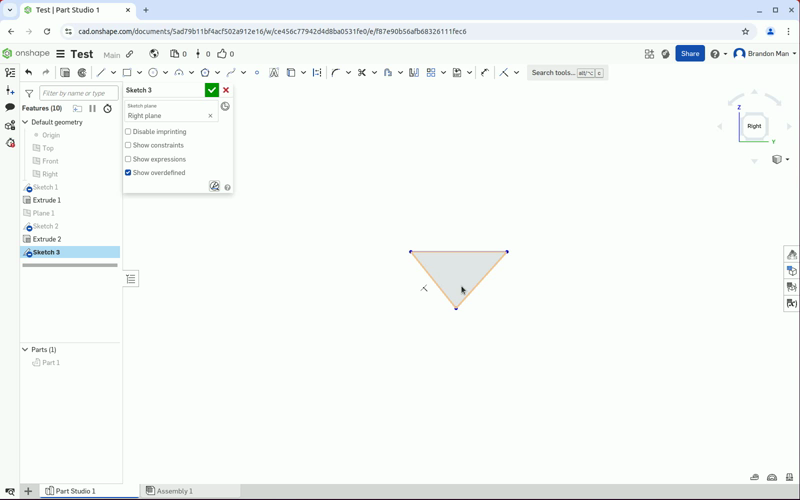
click(461, 285)
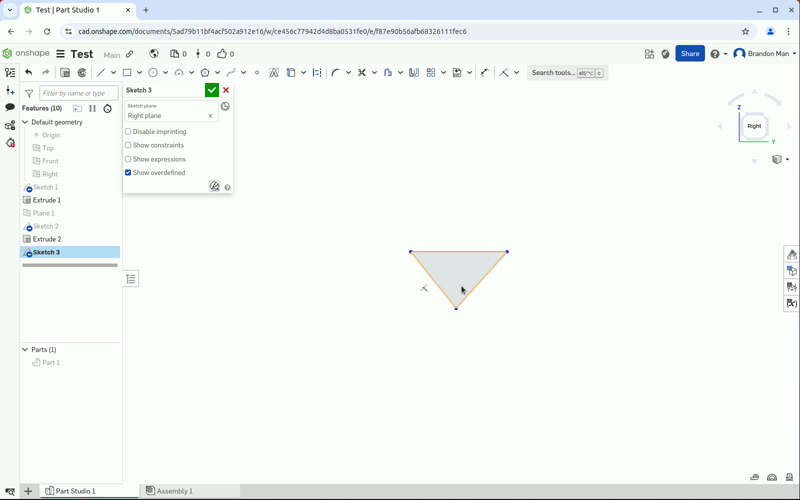
scroll(-6)
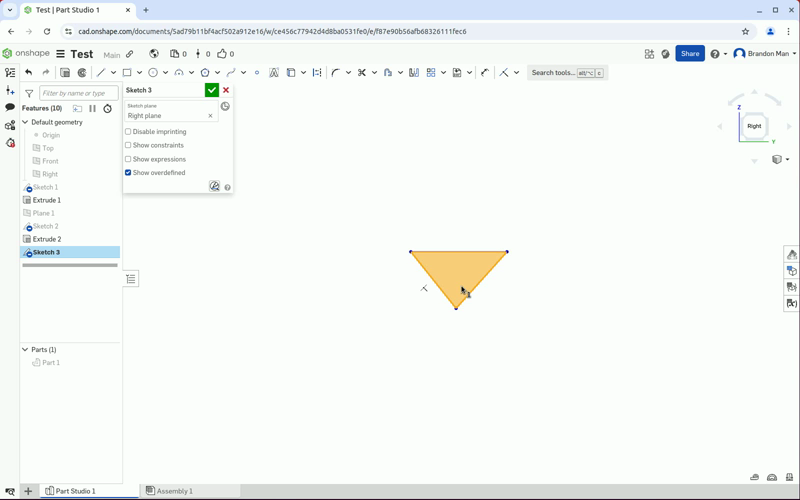
scroll(-6)
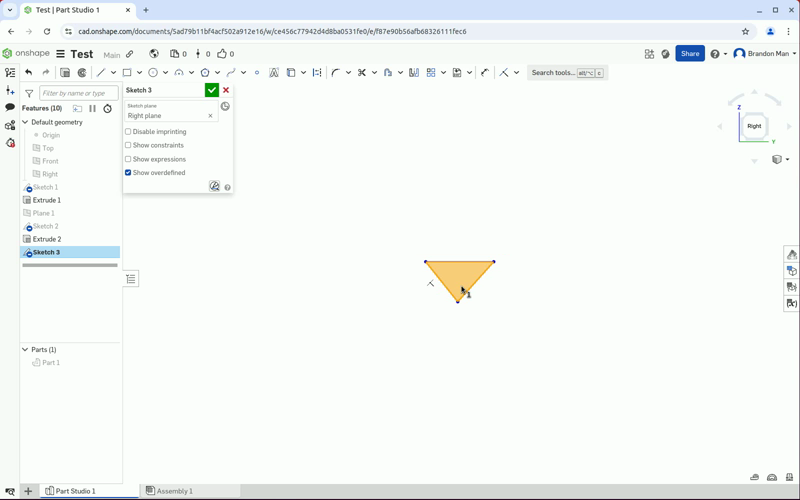
scroll(-6)
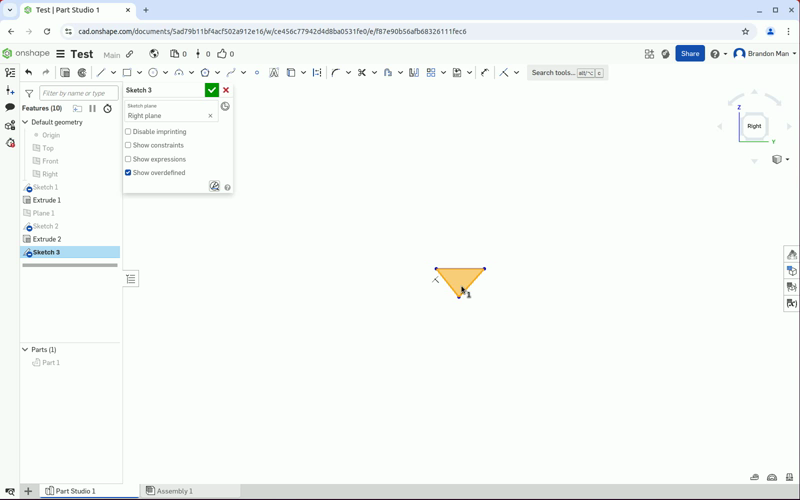
scroll(-6)
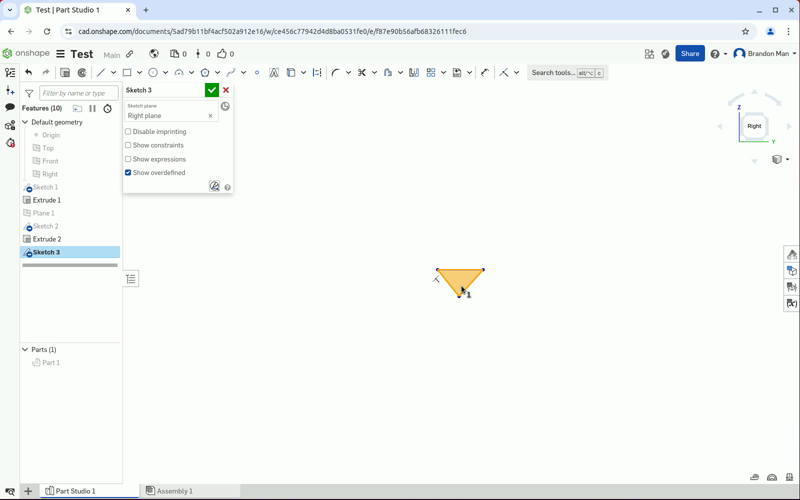
scroll(-6)
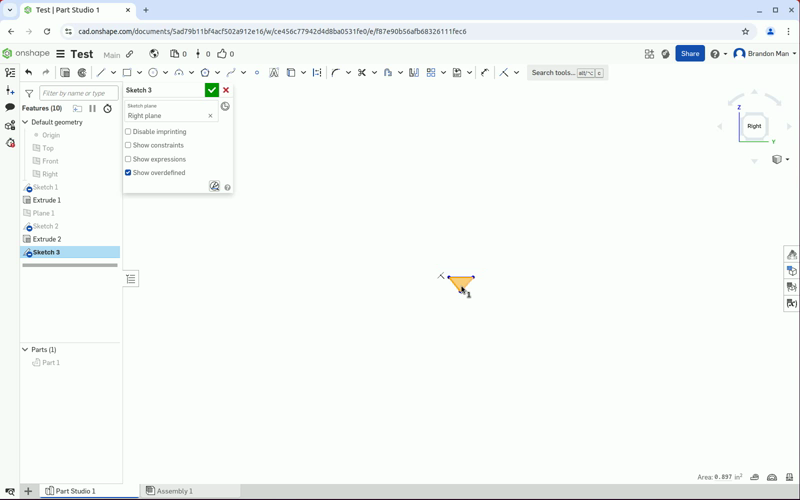
scroll(-6)
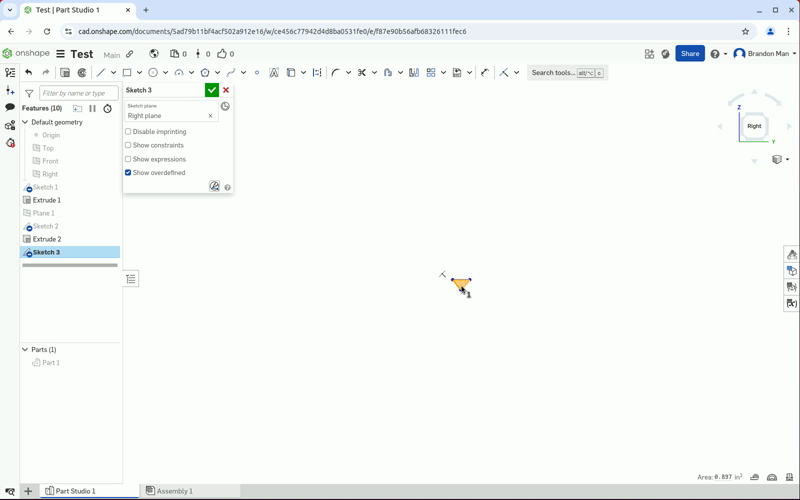
scroll(-6)
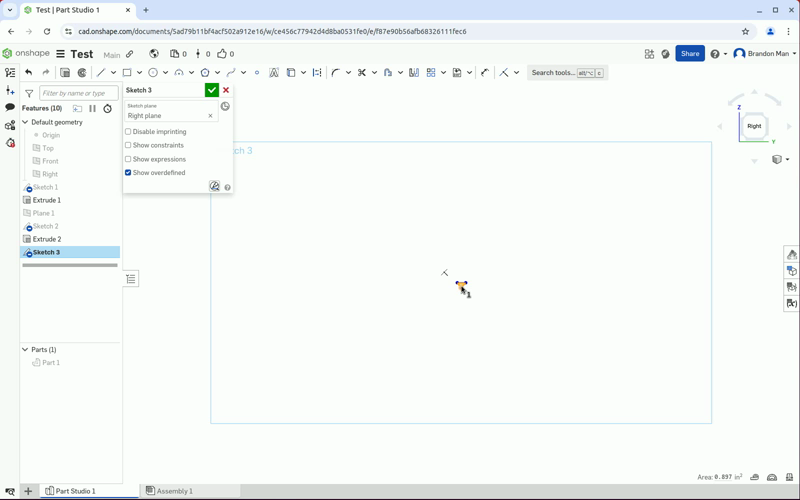
mouse_move(73, 352)
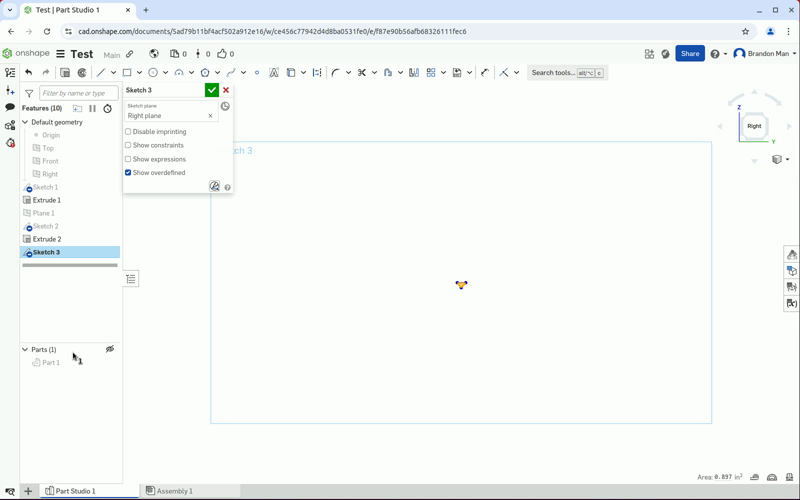
key(shift+y)
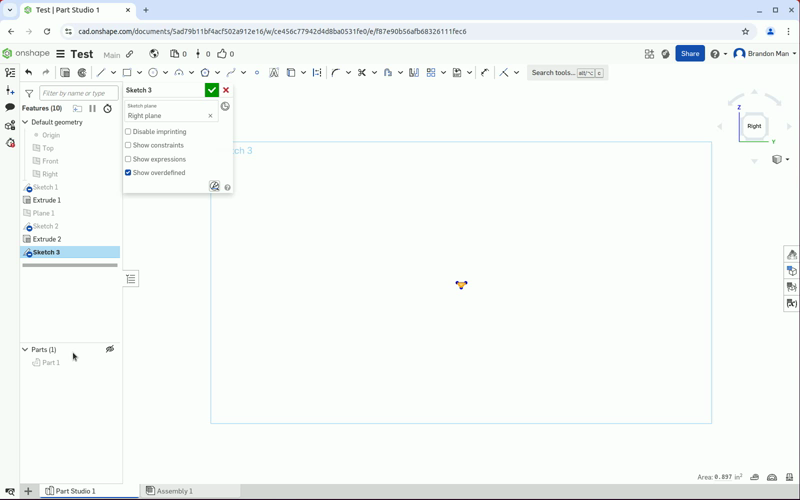
key(shift+e)
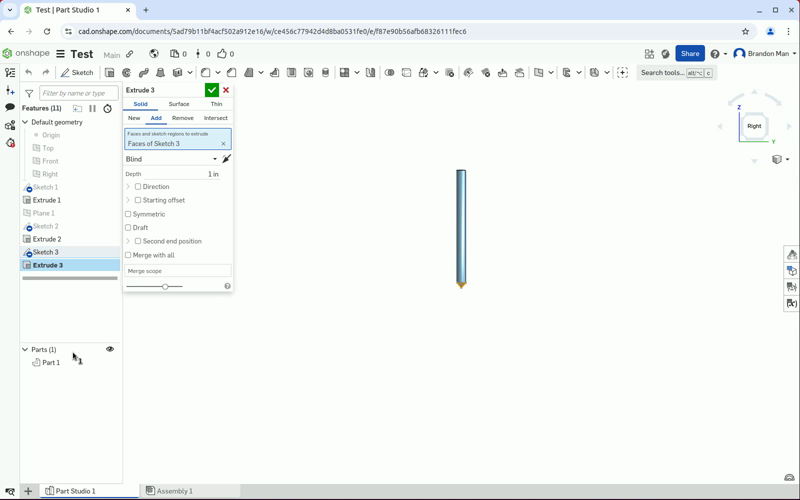
mouse_move(143, 106)
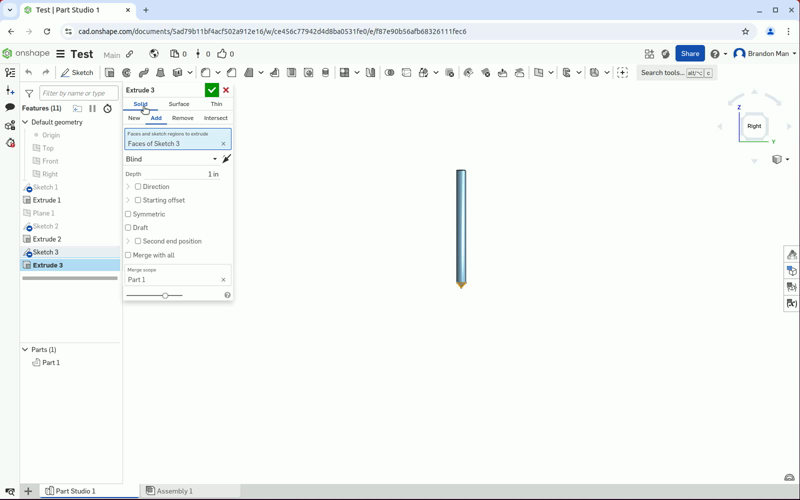
click(143, 106)
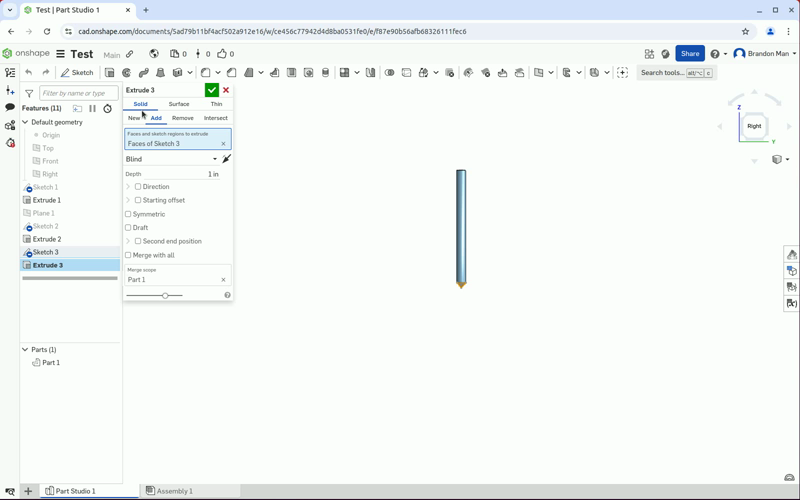
mouse_move(137, 120)
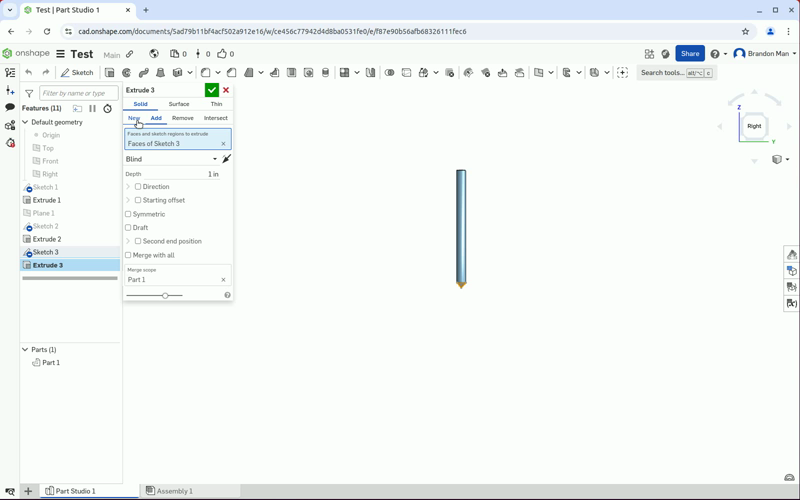
click(137, 120)
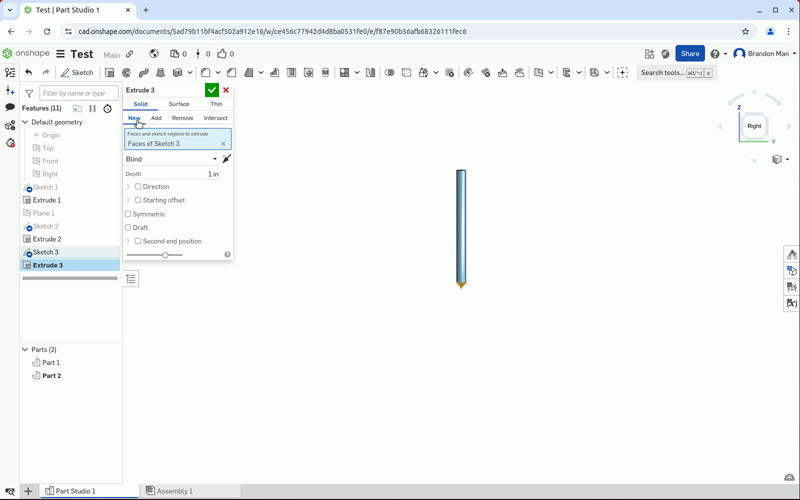
key(tab, 4)
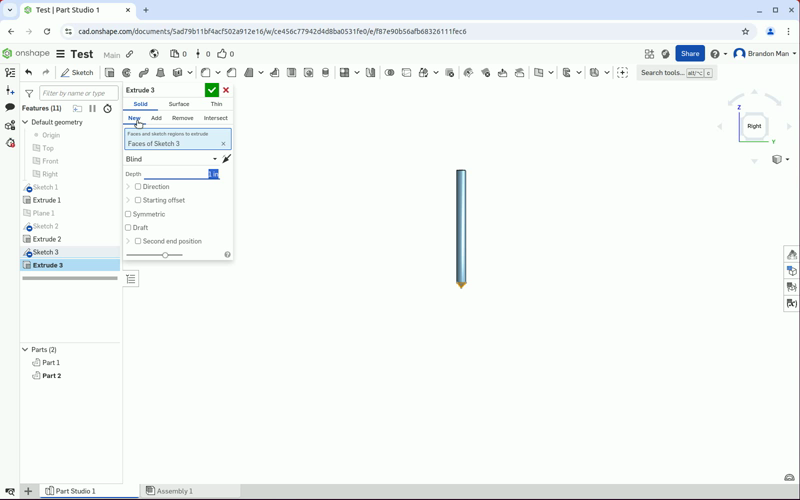
text(0.482)
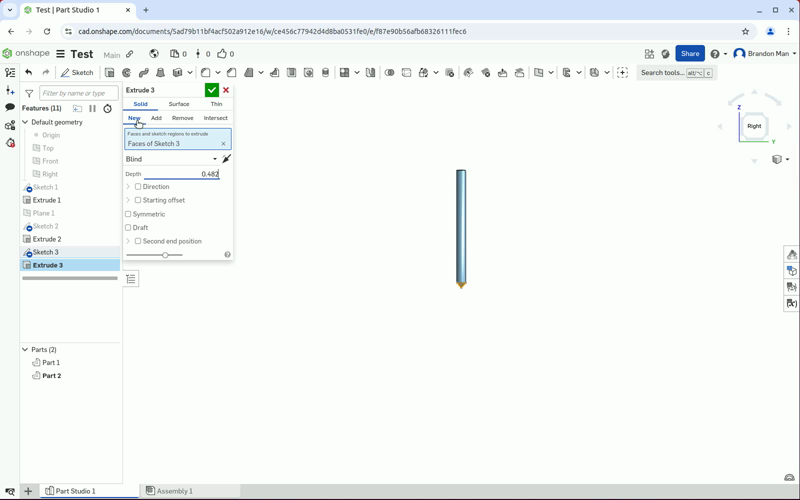
key(tab, 3)
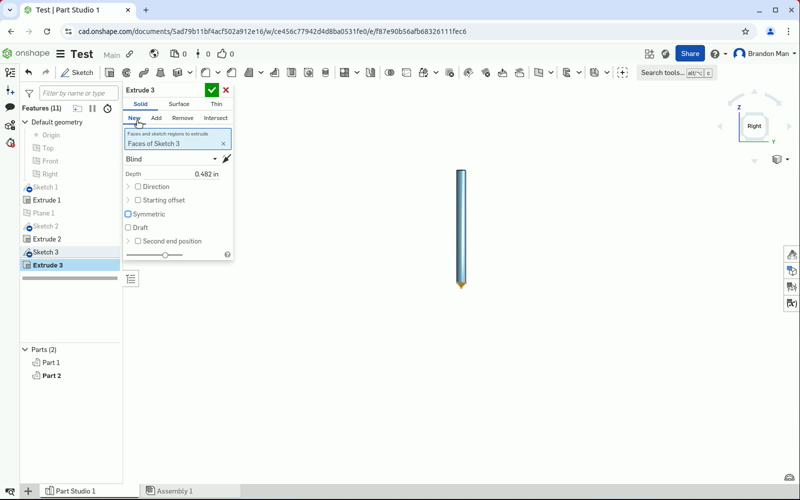
key(space)
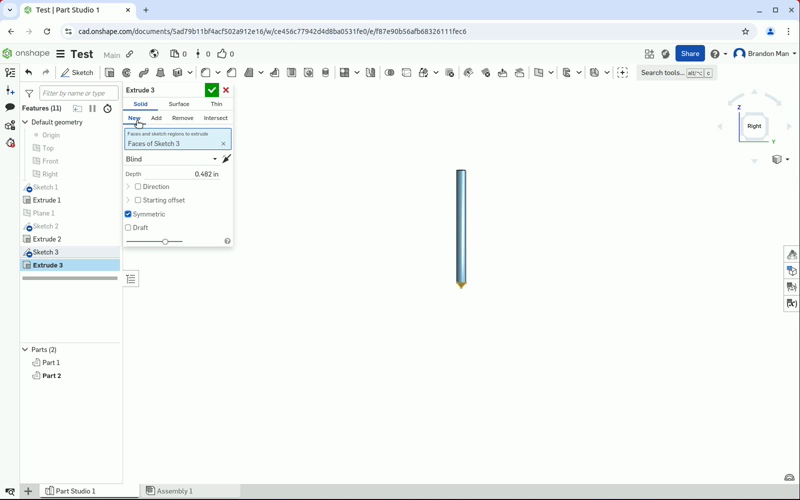
key(enter)
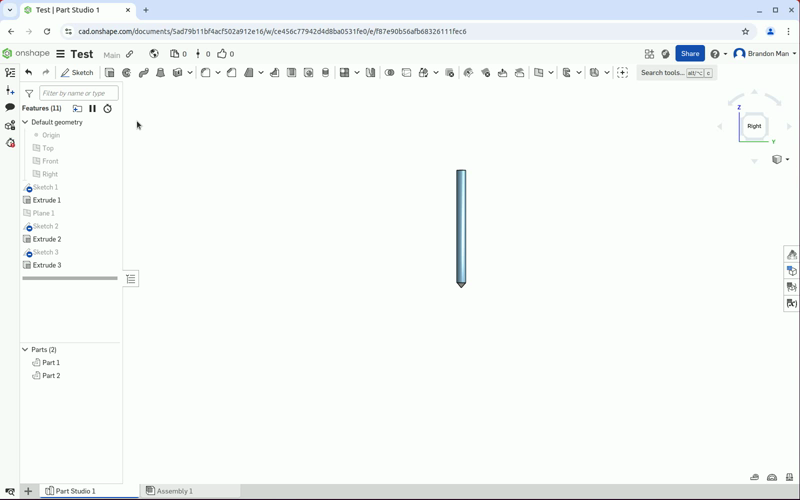
key(shift+h)
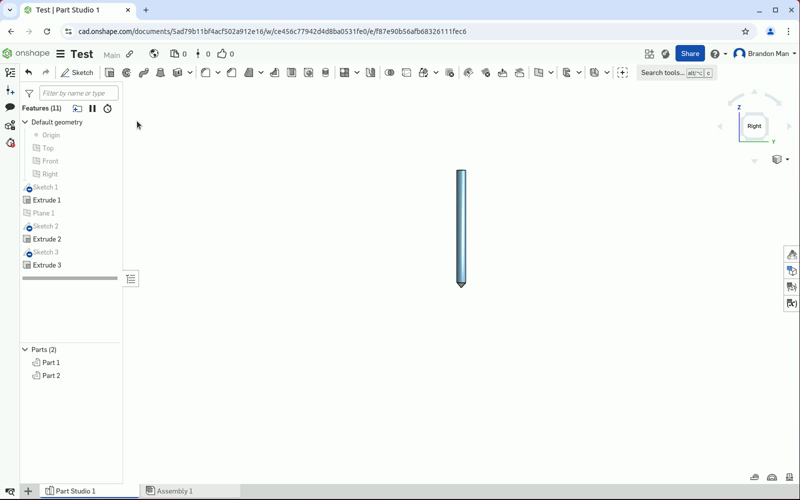
key(shift+h)
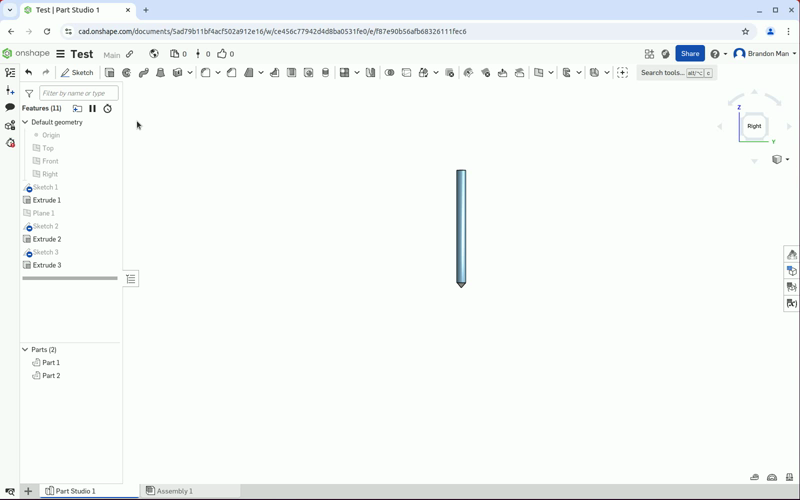
mouse_move(73, 189)
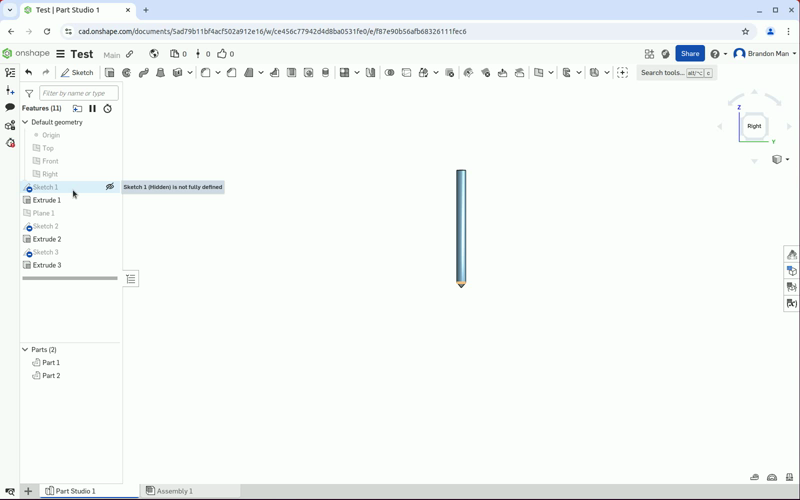
click(73, 189)
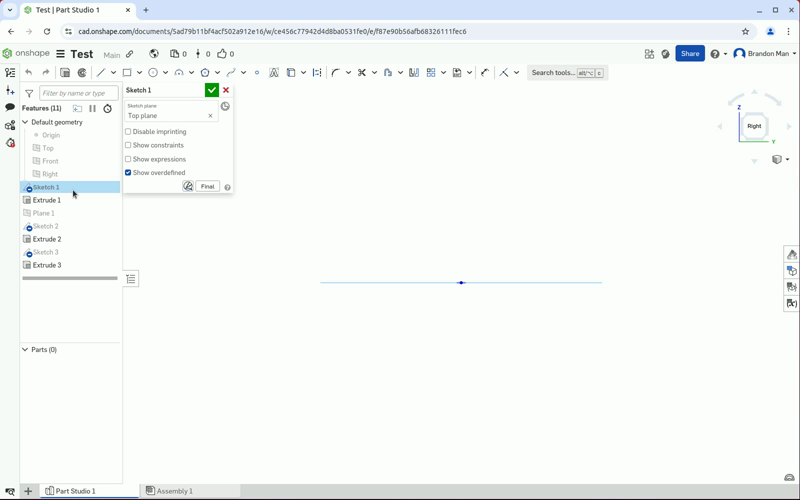
mouse_move(229, 92)
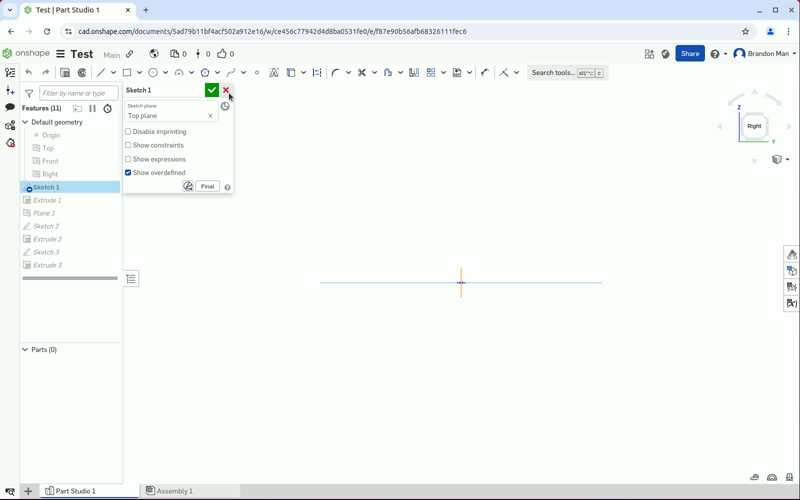
click(229, 92)
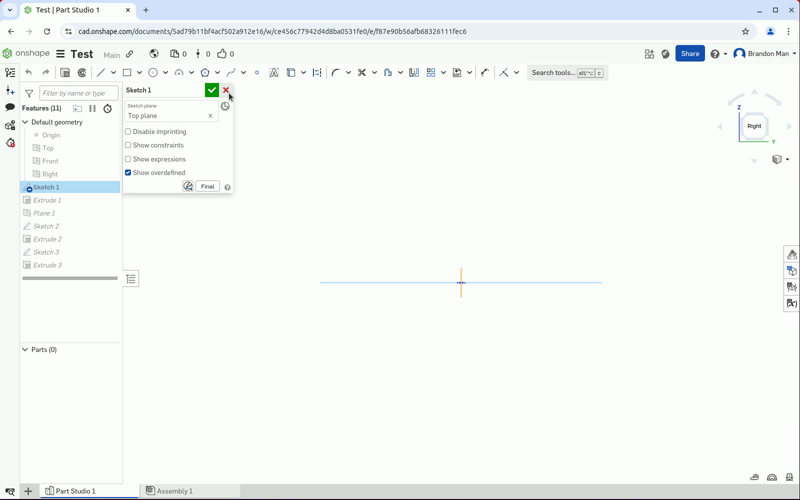
key(shift+s)
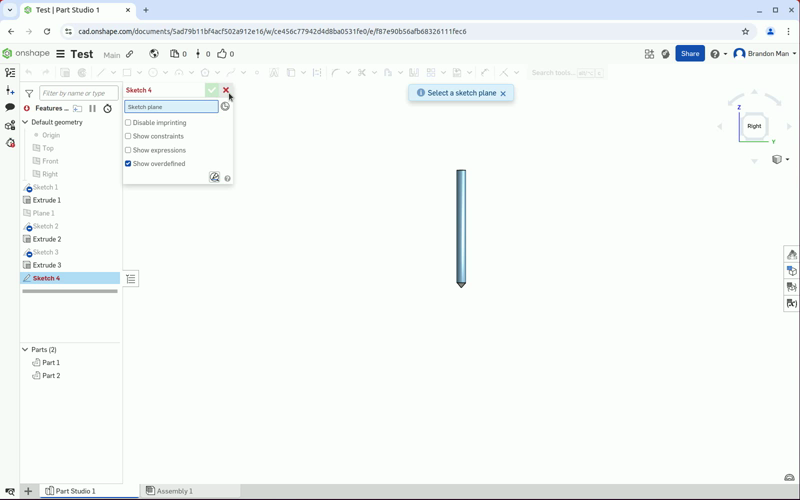
mouse_move(73, 176)
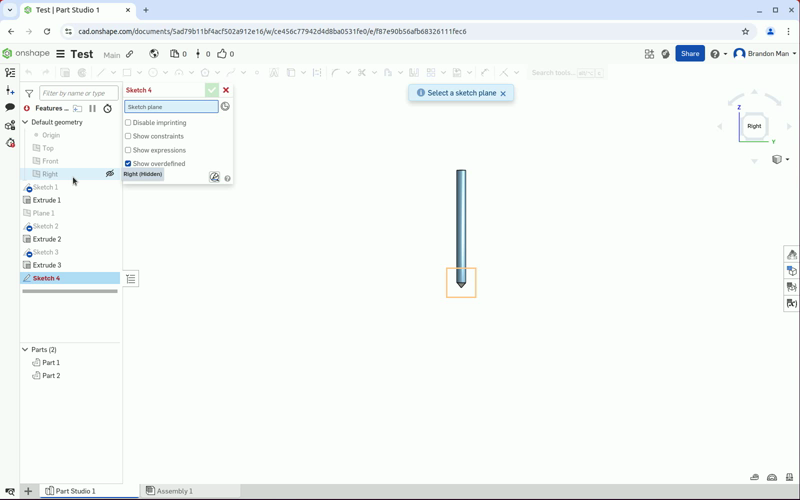
click(73, 176)
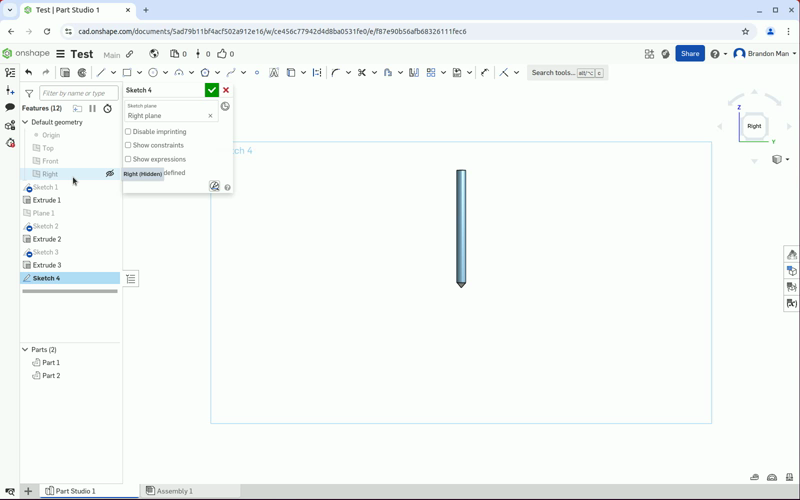
mouse_move(73, 352)
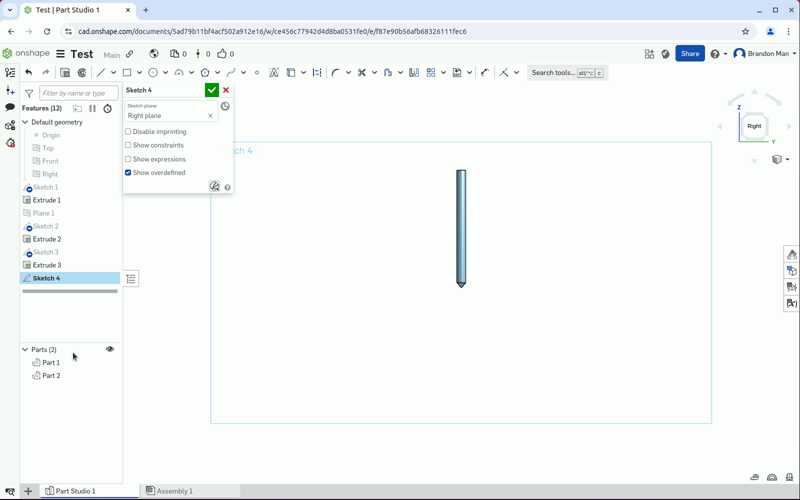
key(y)
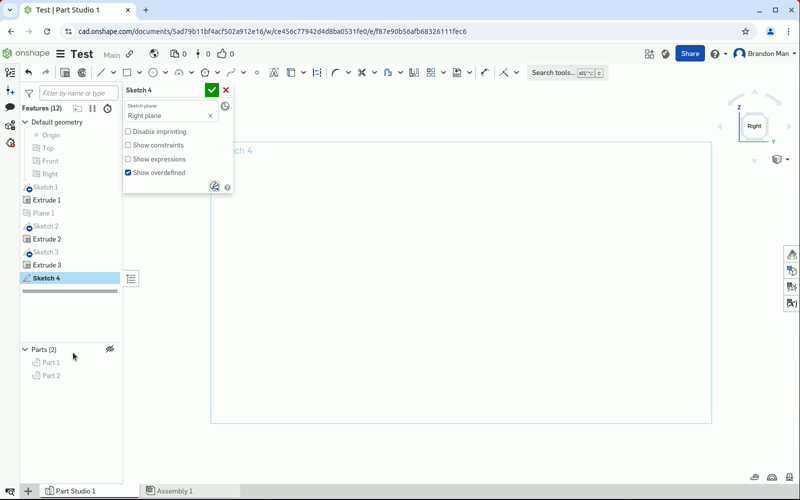
key(c)
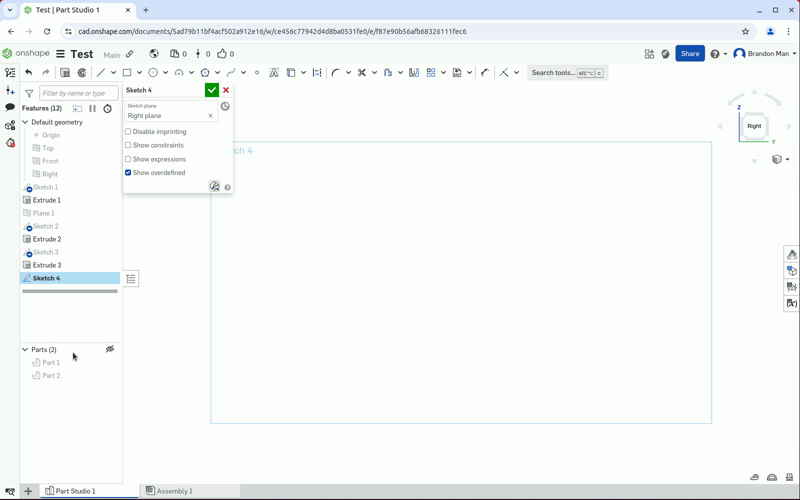
key_down(shift)
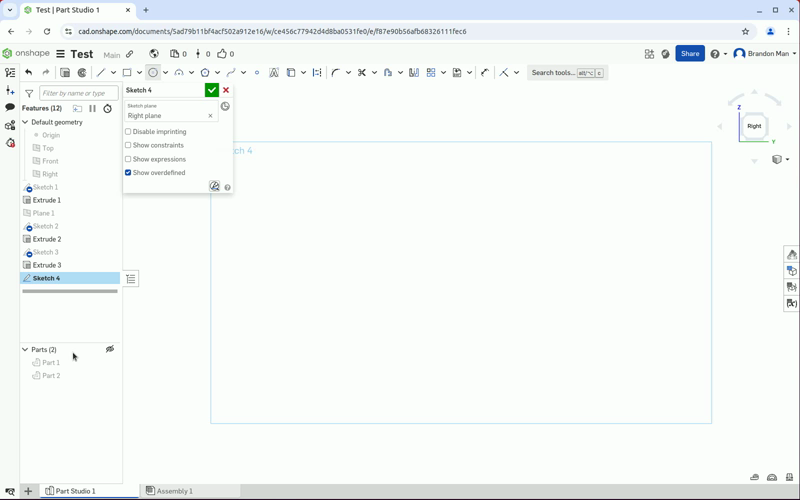
mouse_move(460, 284)
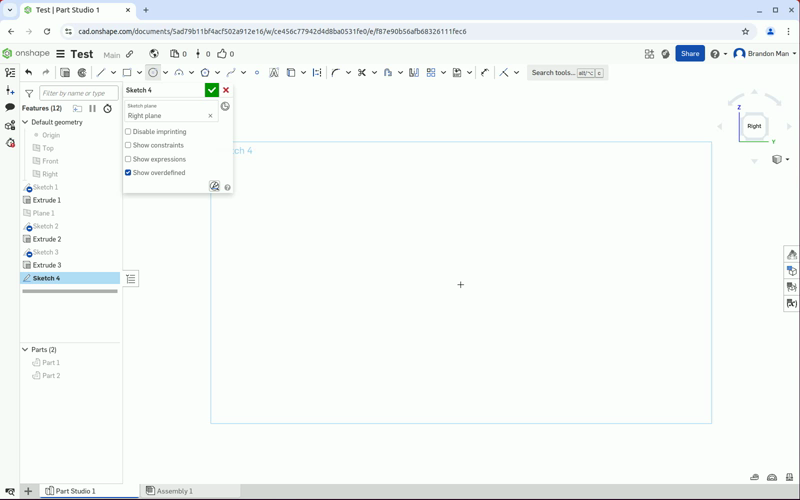
click(460, 284)
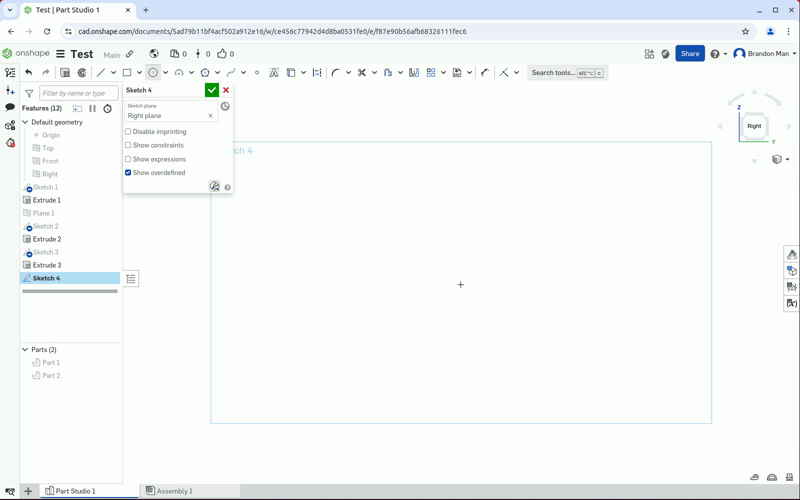
key_up(shift)
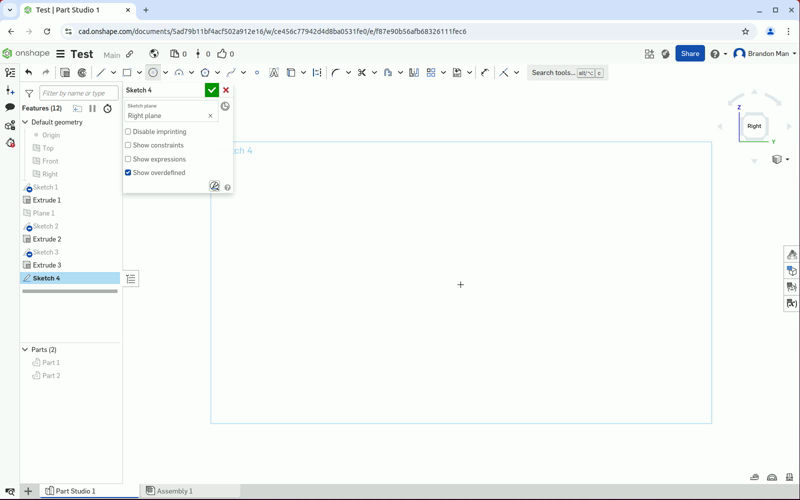
mouse_move(461, 284)
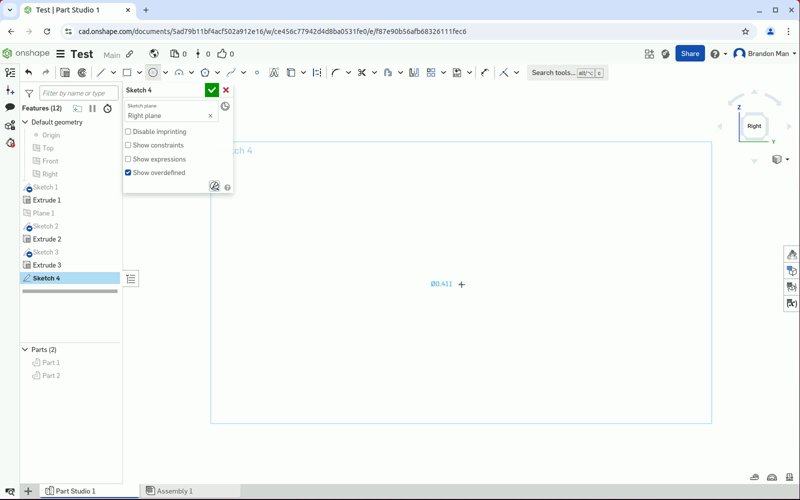
scroll(6)
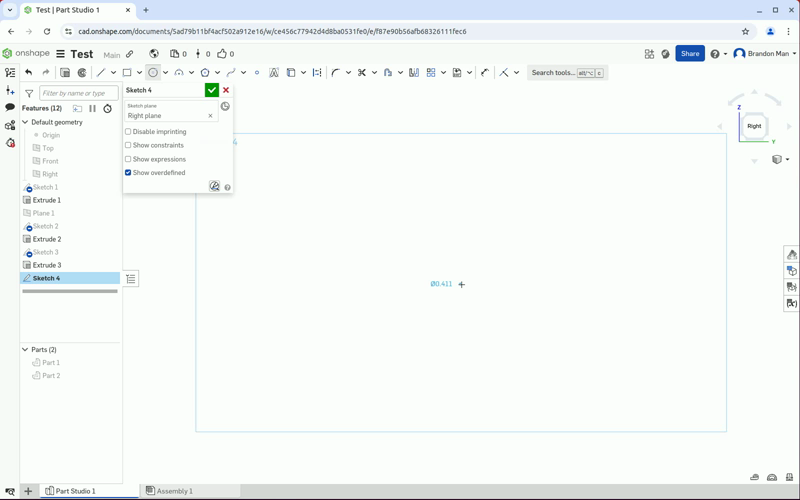
scroll(6)
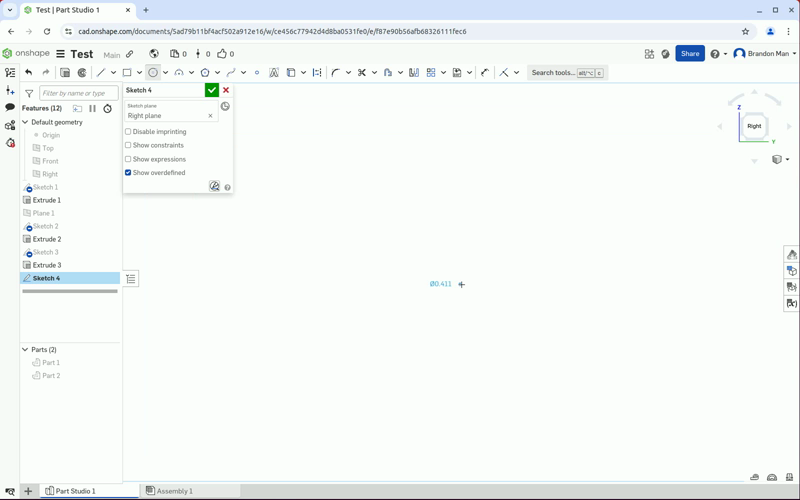
scroll(6)
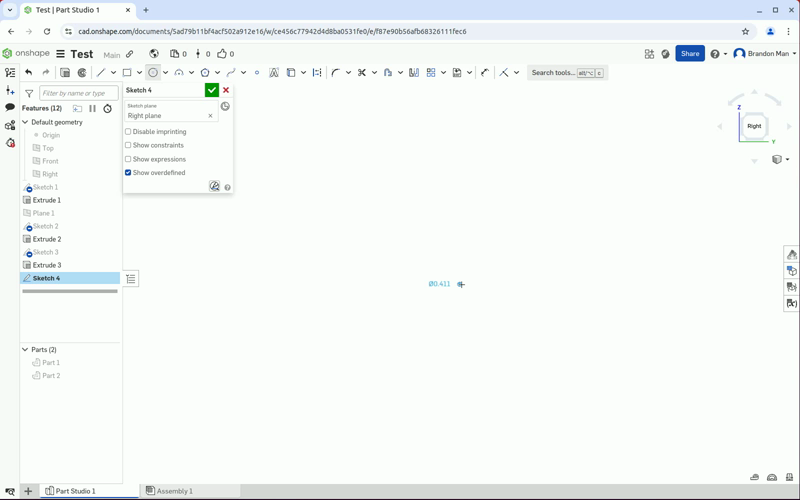
scroll(6)
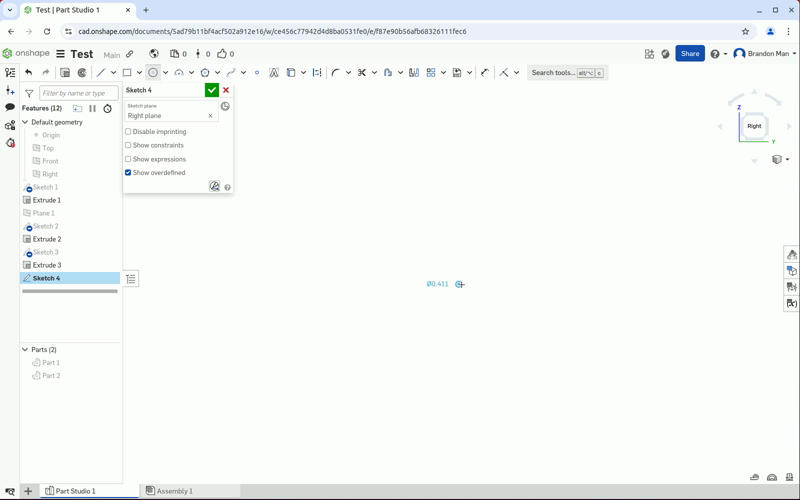
scroll(6)
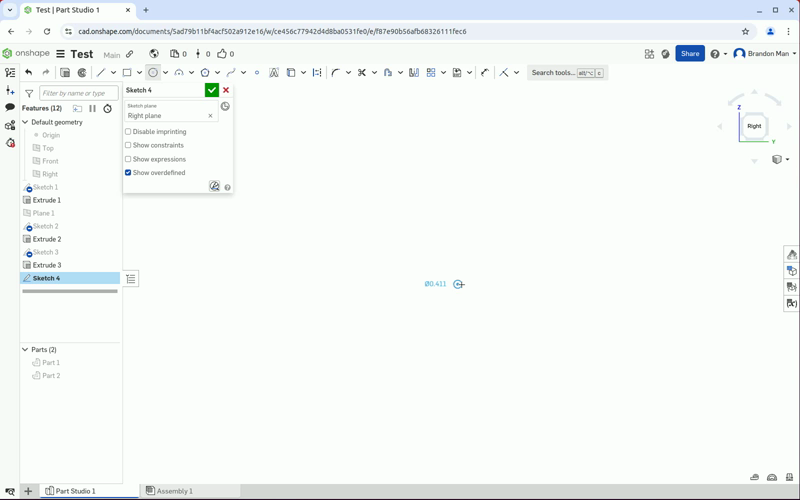
scroll(6)
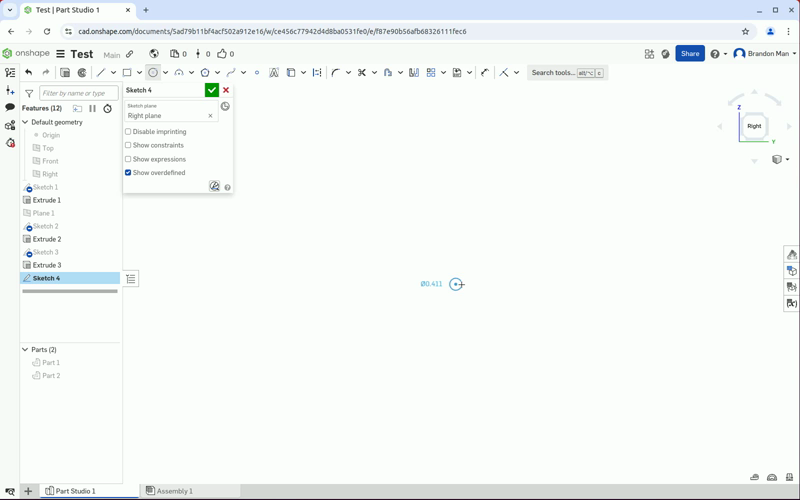
scroll(6)
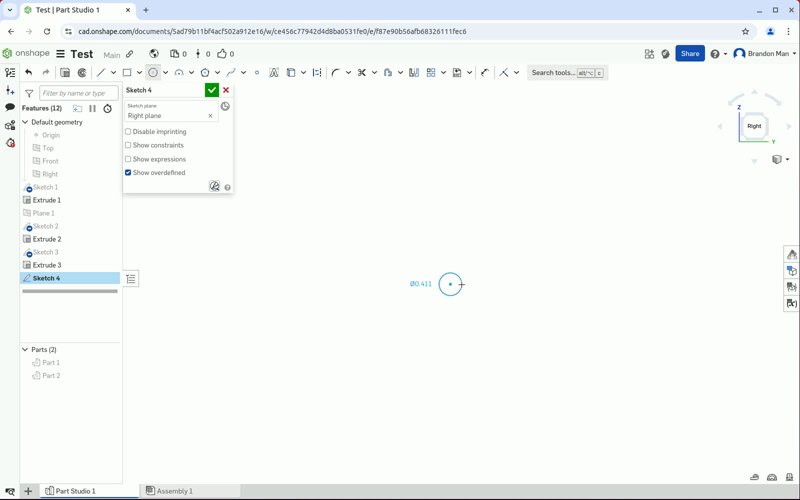
click(461, 284)
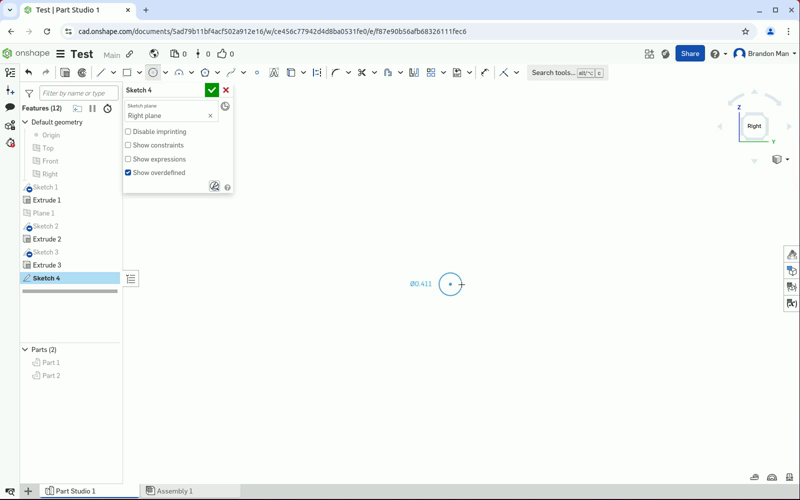
scroll(-6)
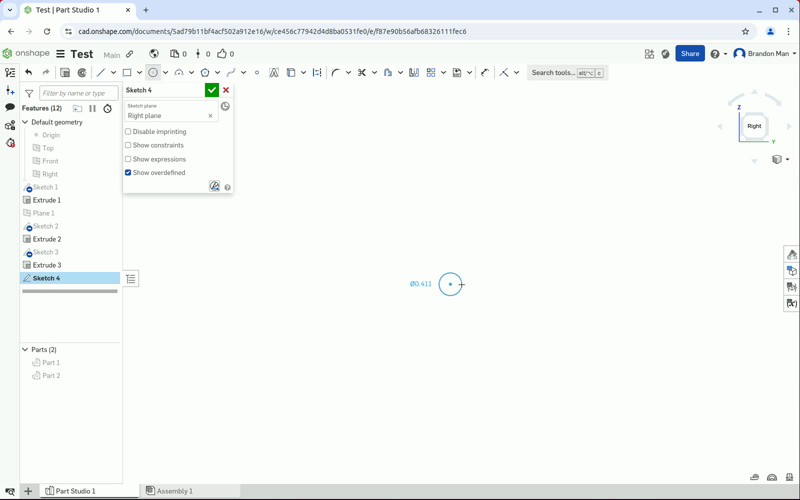
scroll(-6)
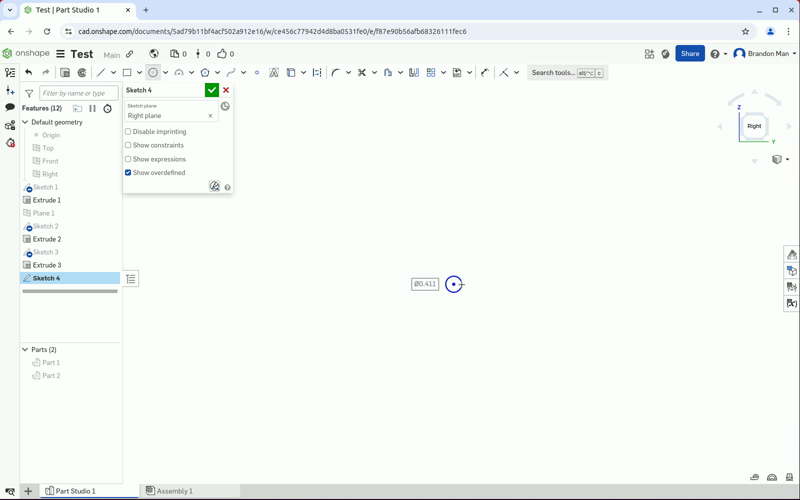
scroll(-6)
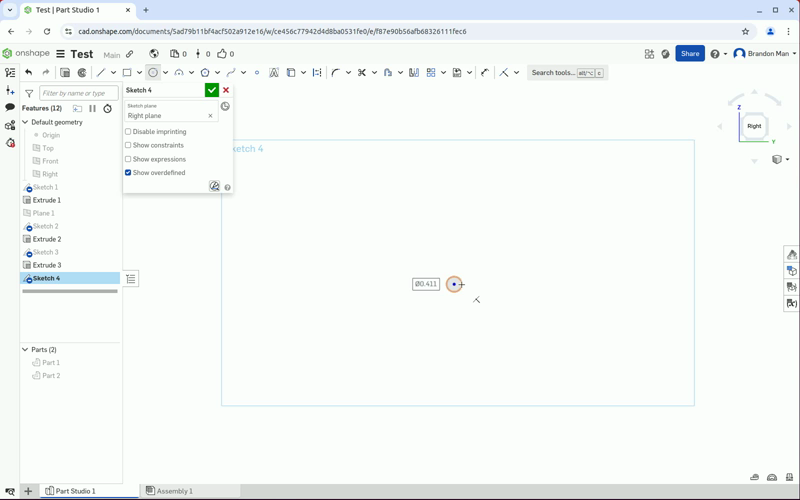
scroll(-6)
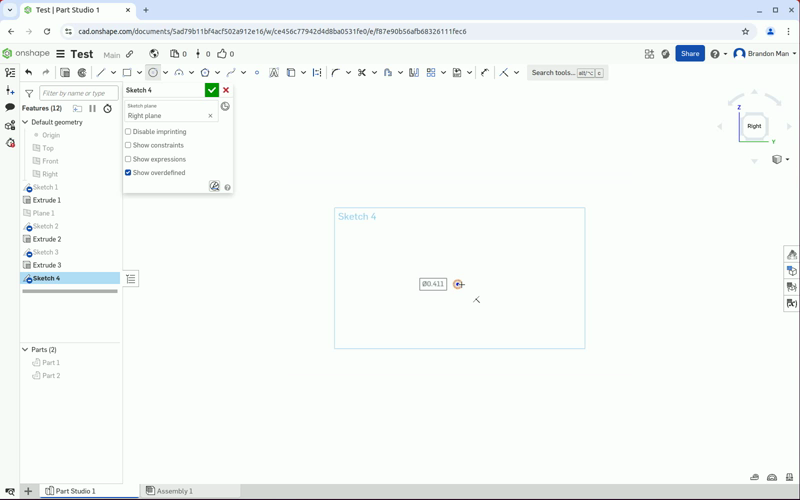
scroll(-6)
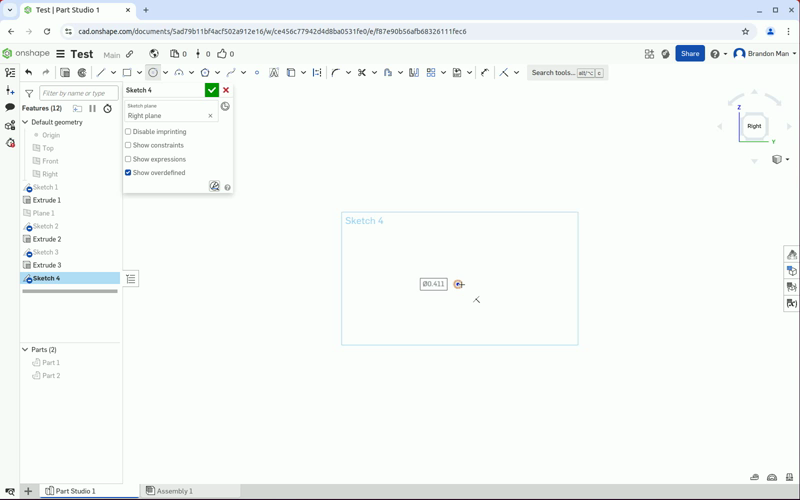
scroll(-6)
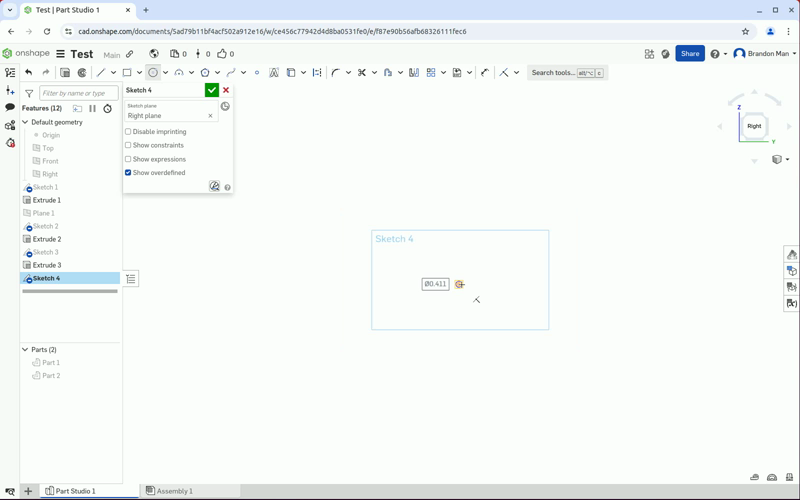
scroll(-6)
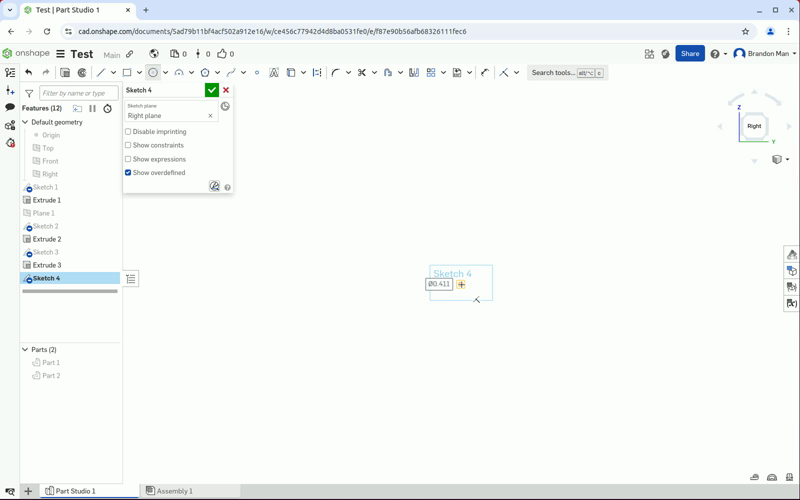
key(esc)
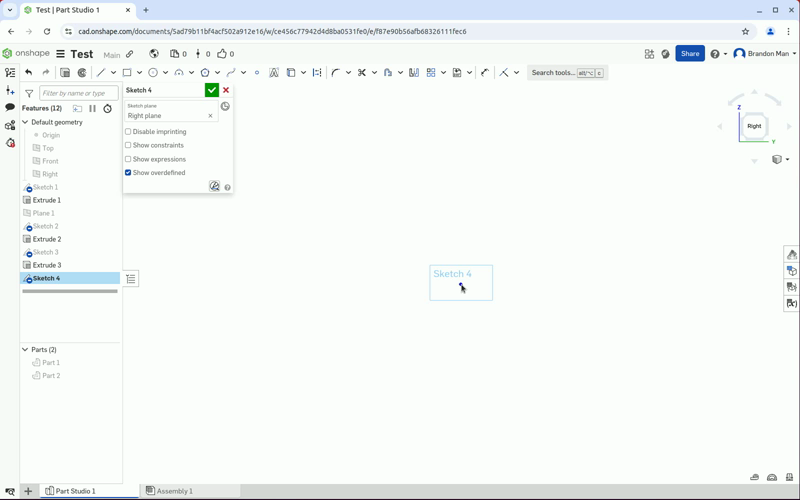
mouse_move(461, 283)
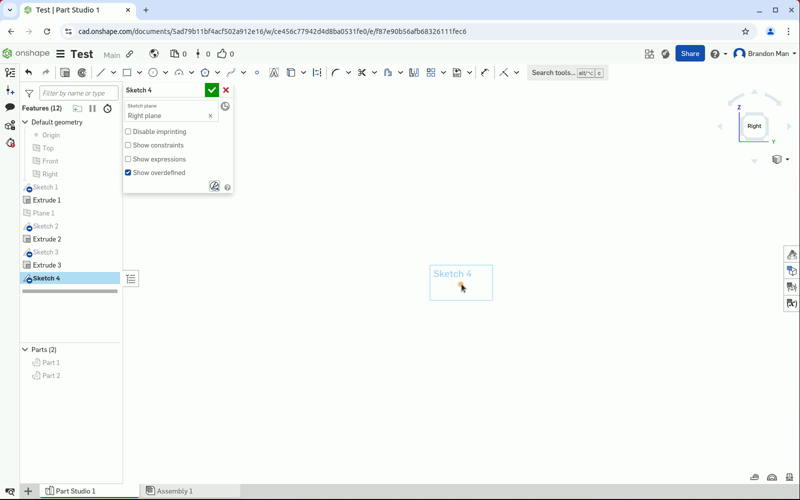
scroll(6)
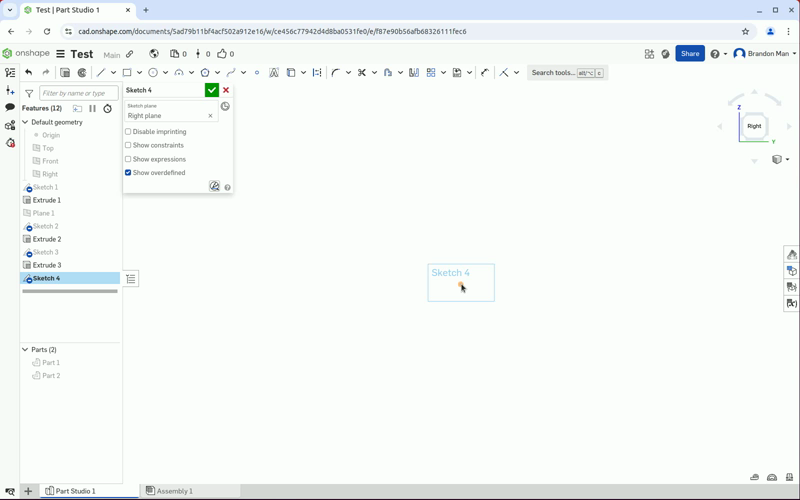
scroll(6)
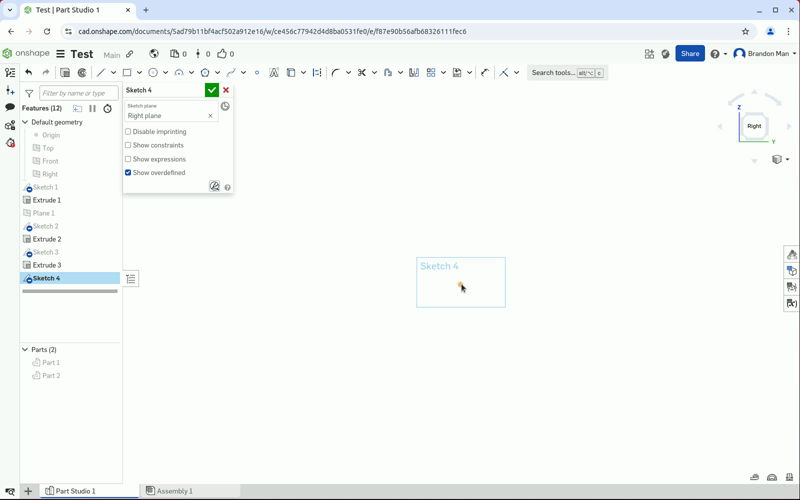
scroll(6)
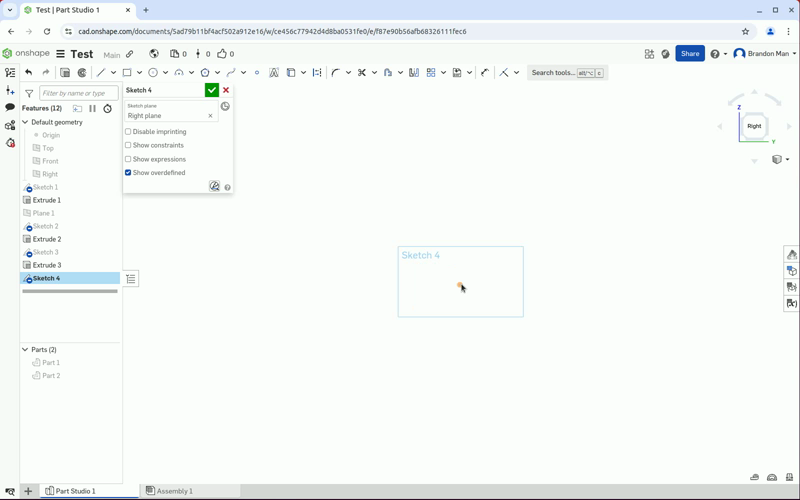
scroll(6)
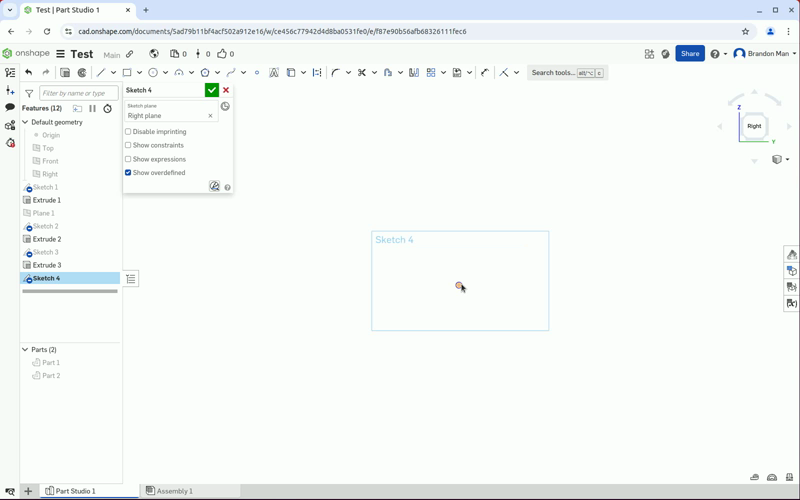
scroll(6)
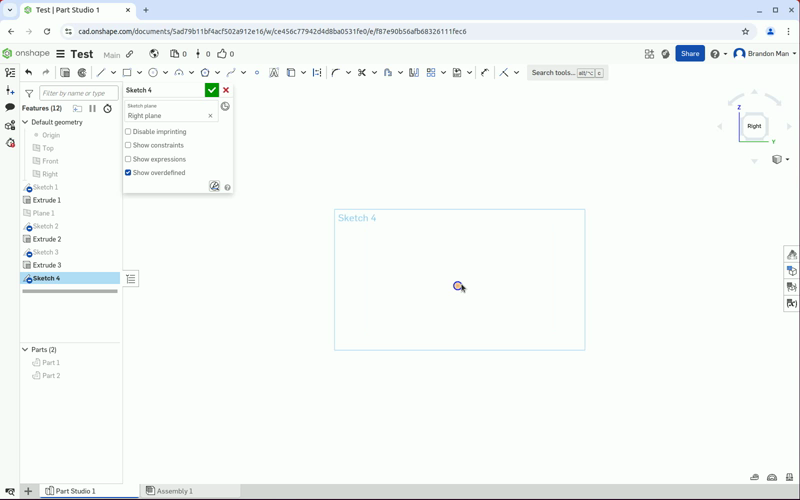
scroll(6)
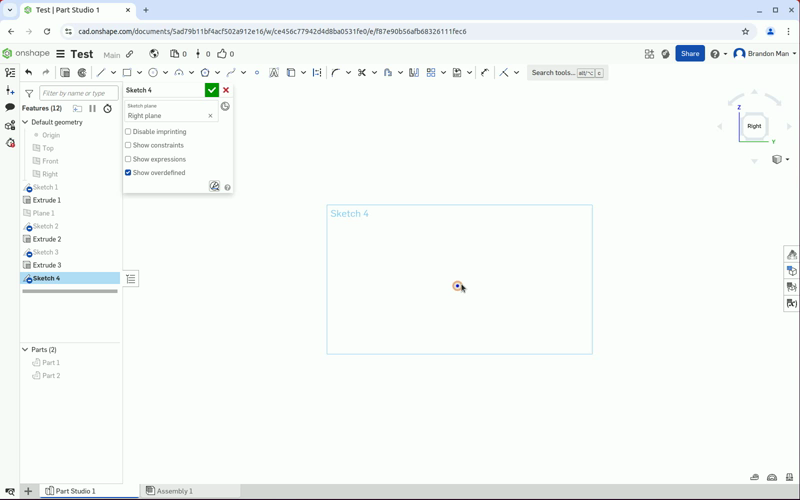
scroll(6)
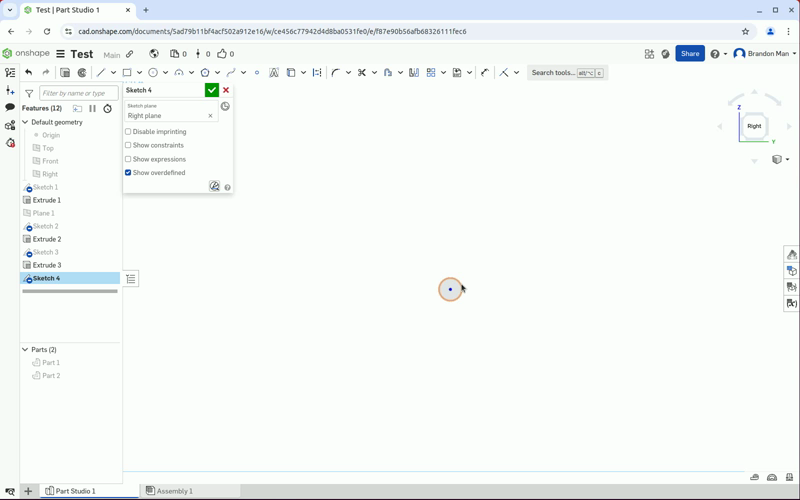
click(461, 283)
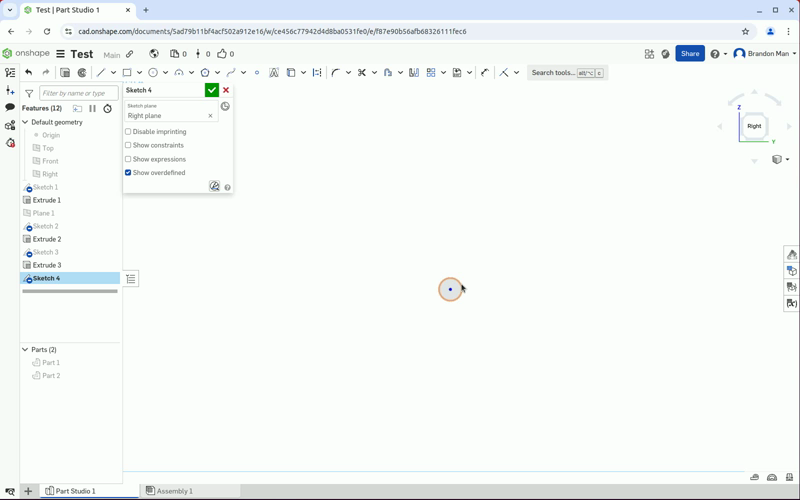
scroll(-6)
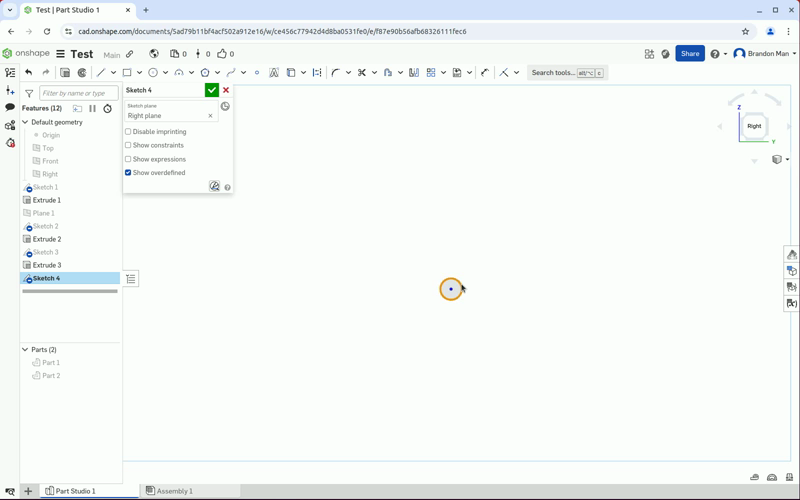
scroll(-6)
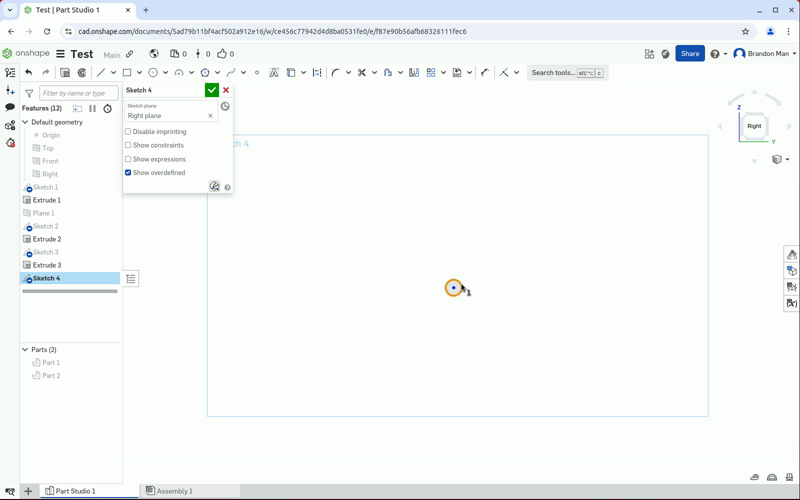
scroll(-6)
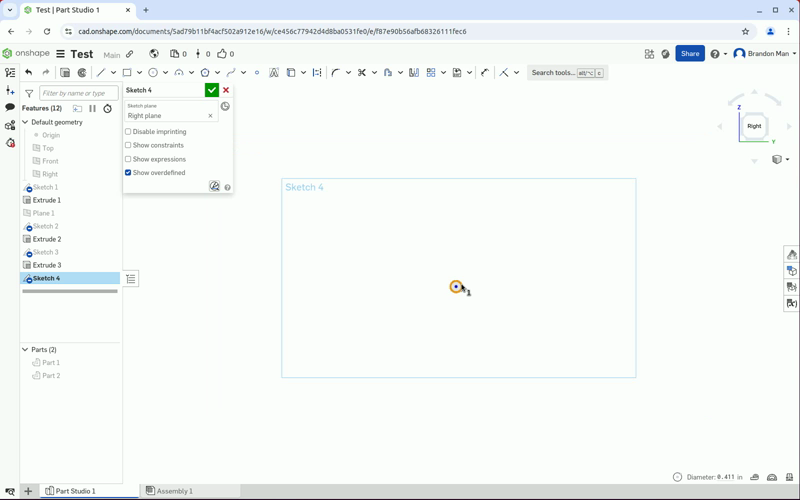
scroll(-6)
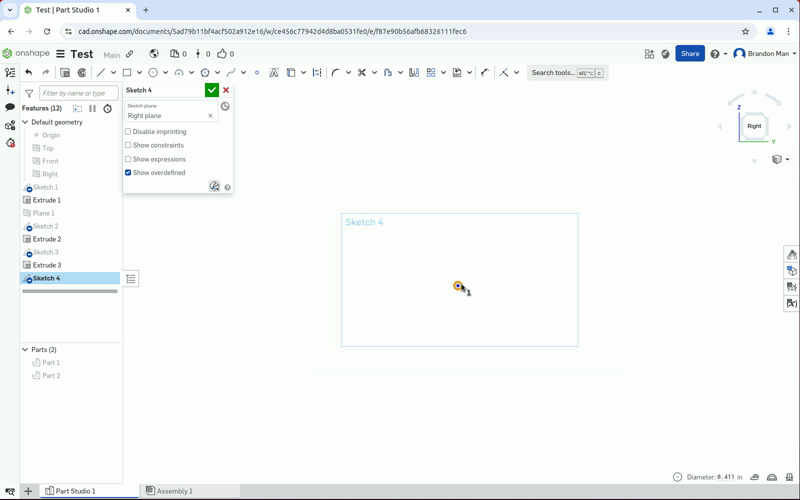
scroll(-6)
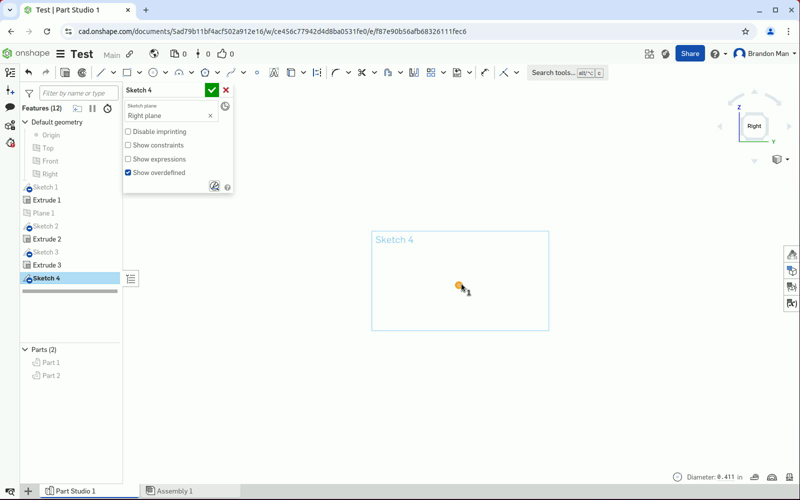
scroll(-6)
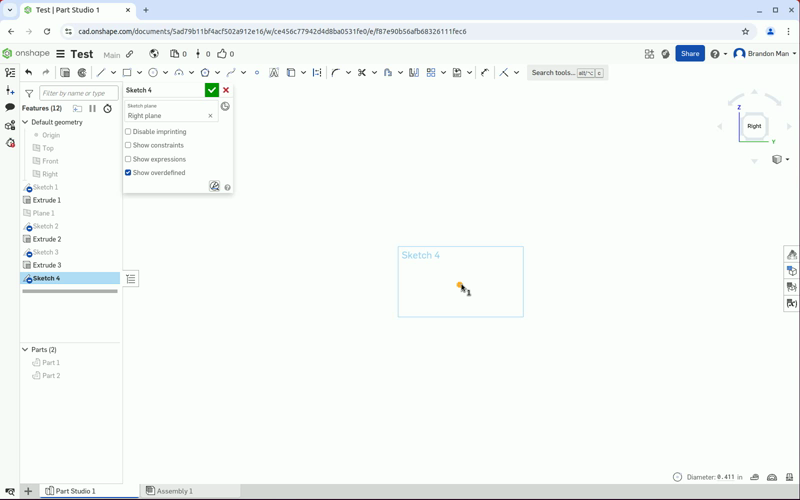
scroll(-6)
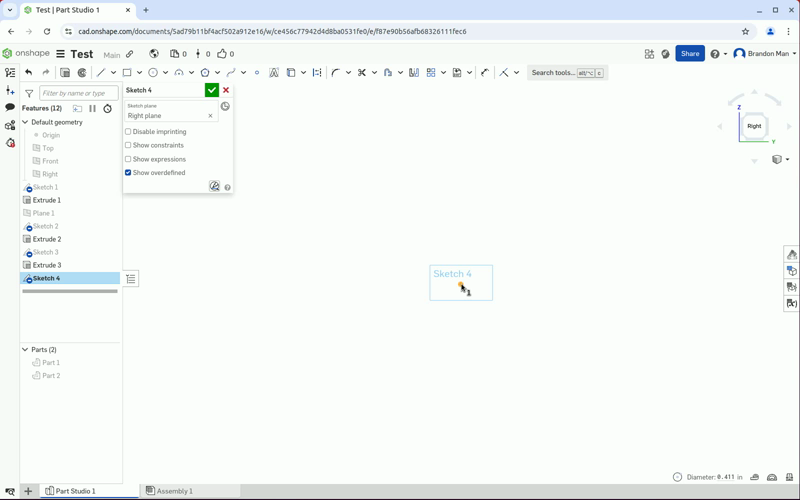
mouse_move(73, 352)
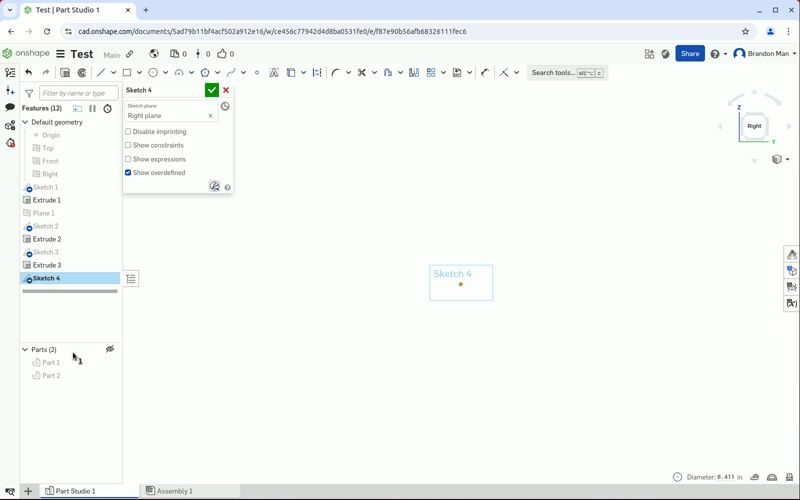
key(shift+y)
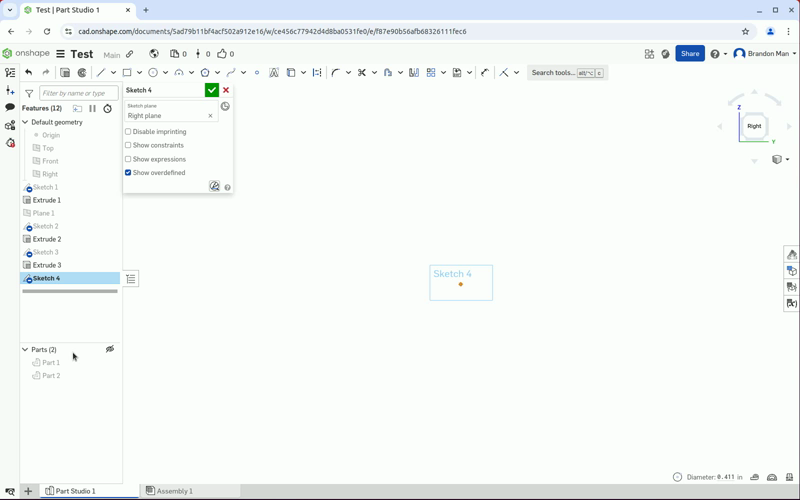
key(shift+e)
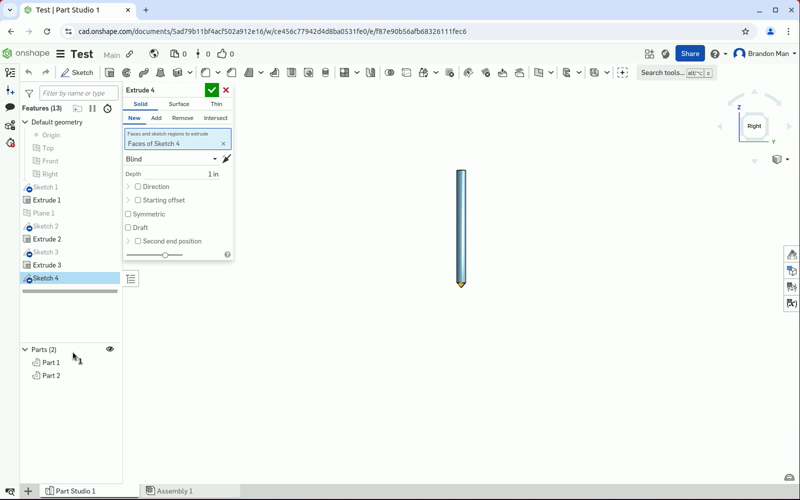
mouse_move(143, 106)
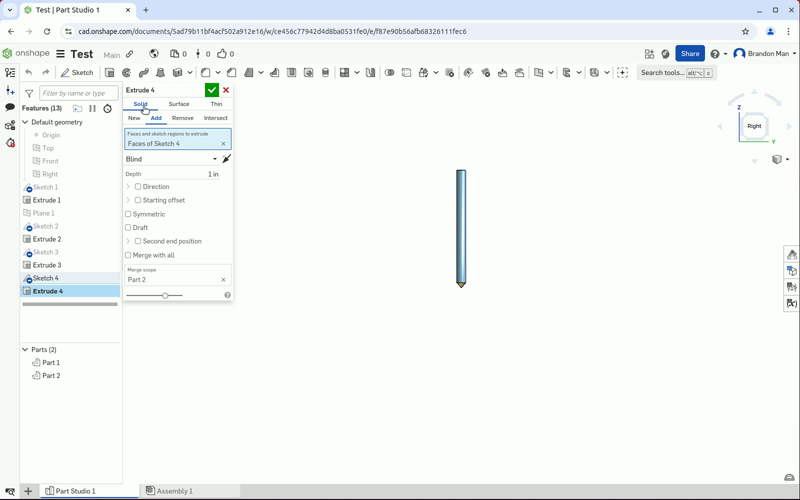
click(143, 106)
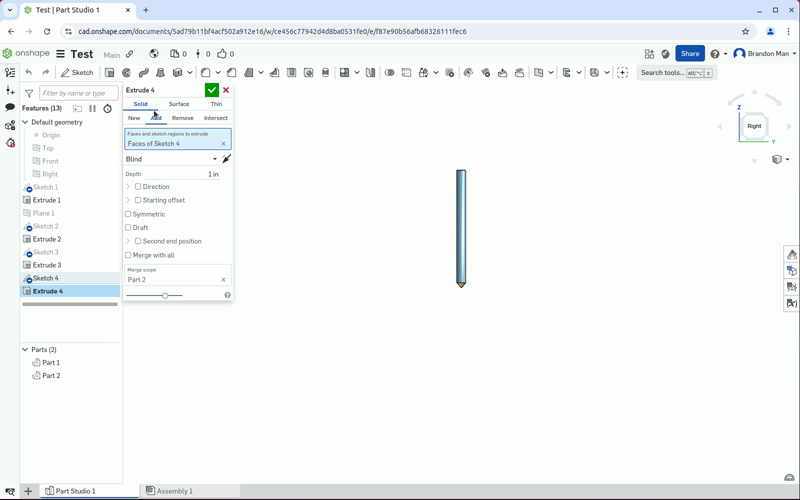
mouse_move(186, 120)
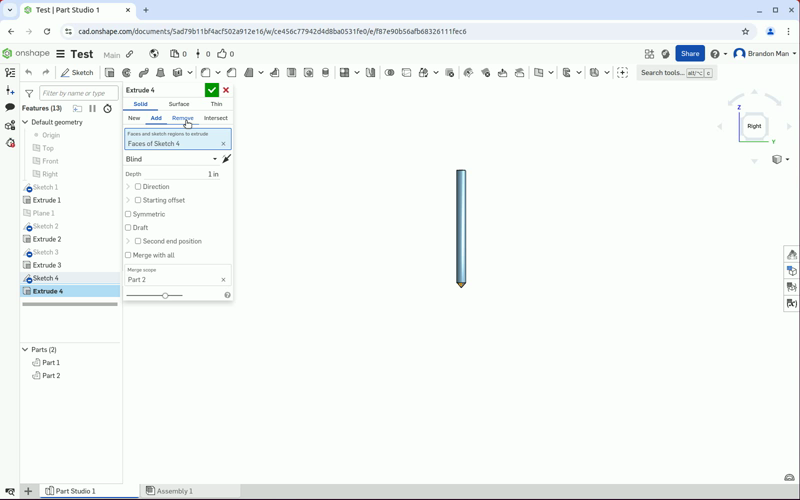
click(186, 120)
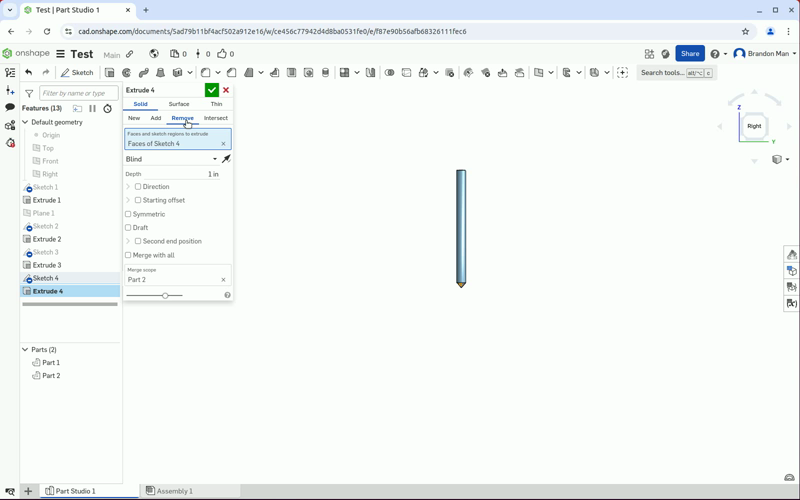
key(tab, 4)
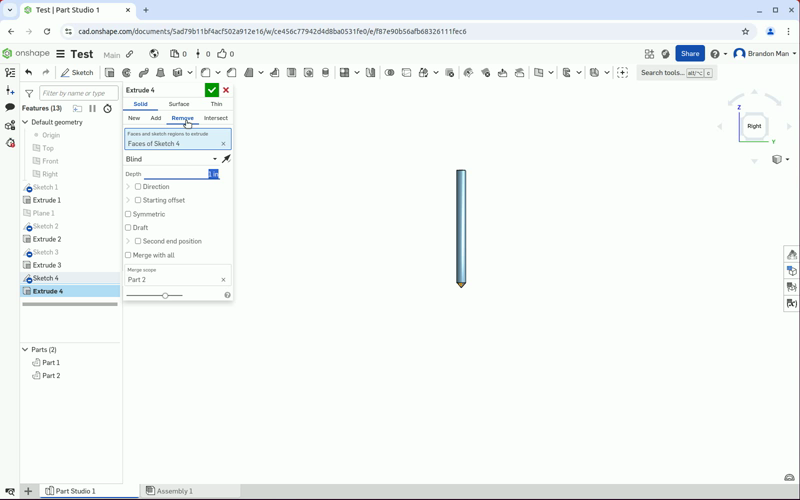
text(0.482)
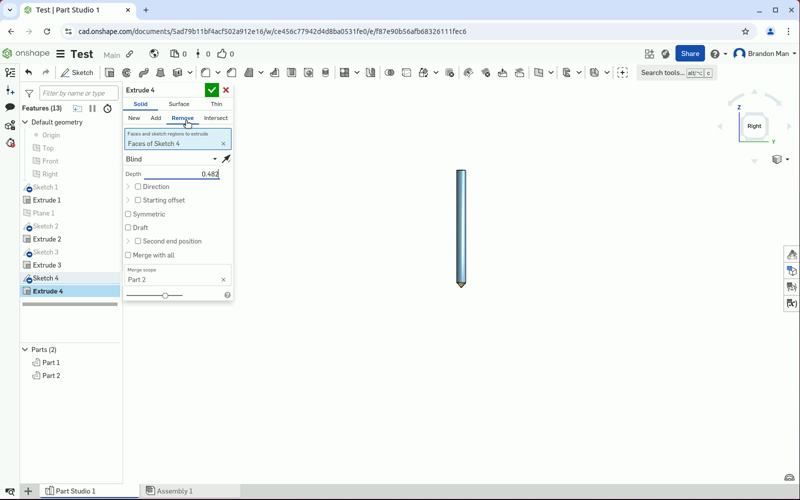
key(tab, 3)
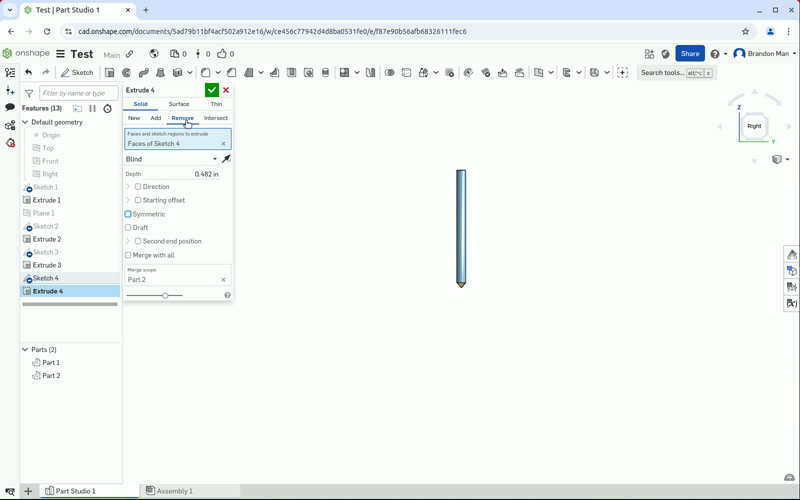
key(space)
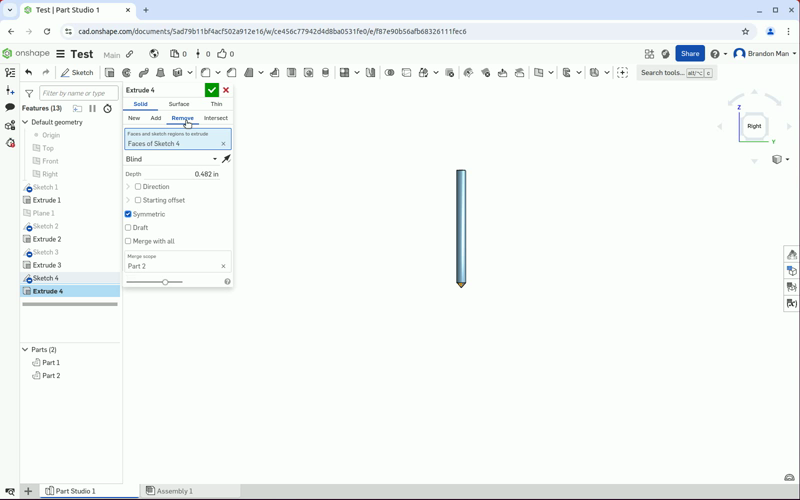
key(tab, 2)
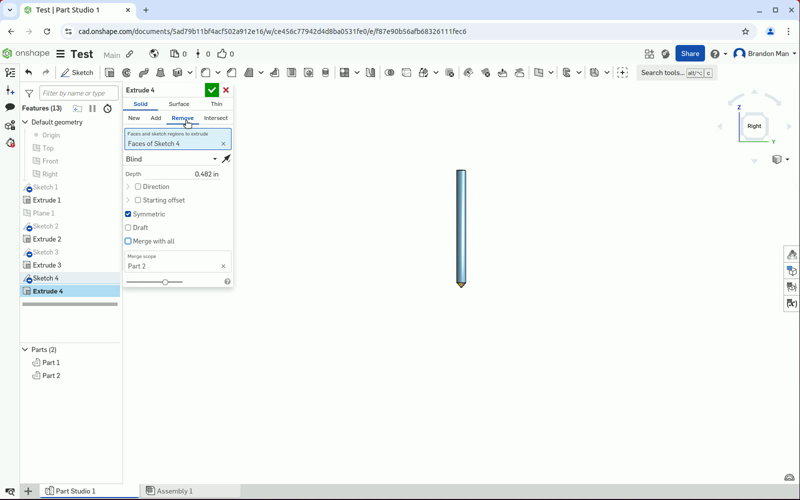
key(space)
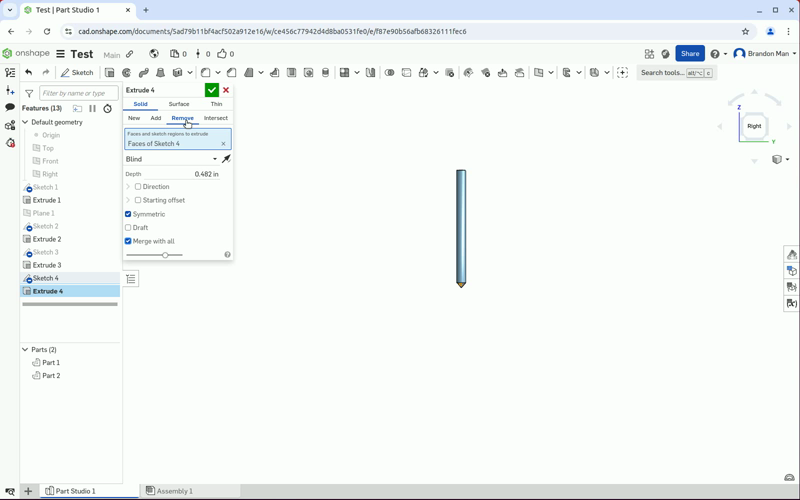
key(enter)
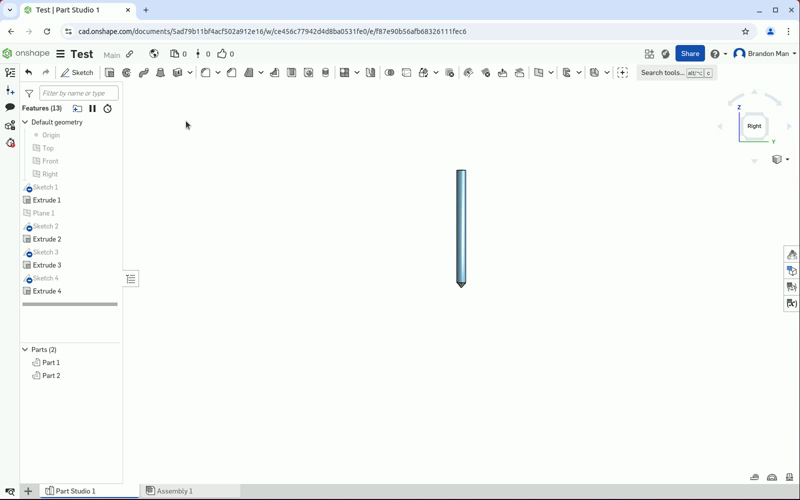
key(shift+h)
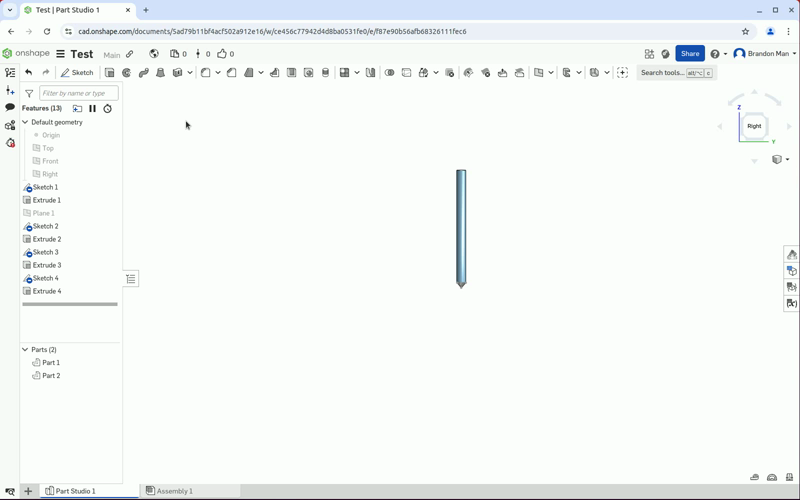
key(shift+h)
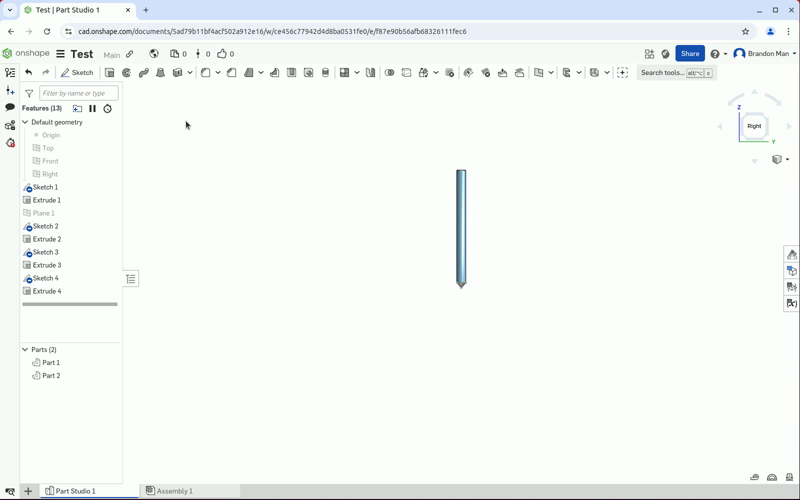
key(shift+7)
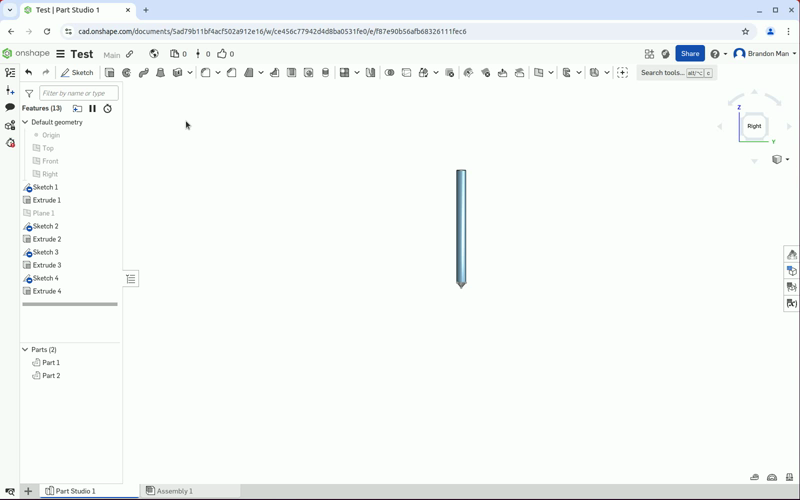
key(right, 2)
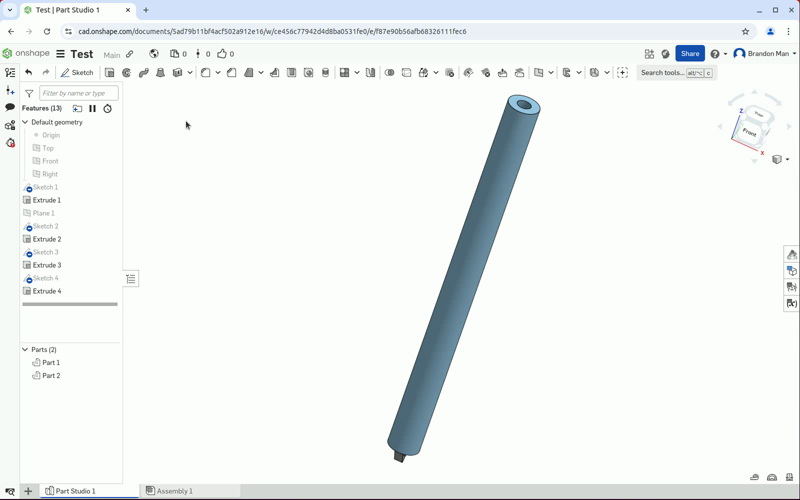
key(down, 2)
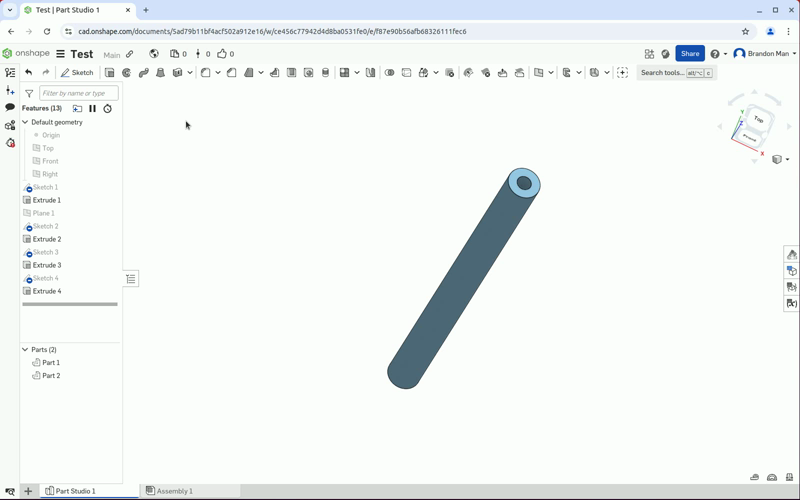
key(up, 2)
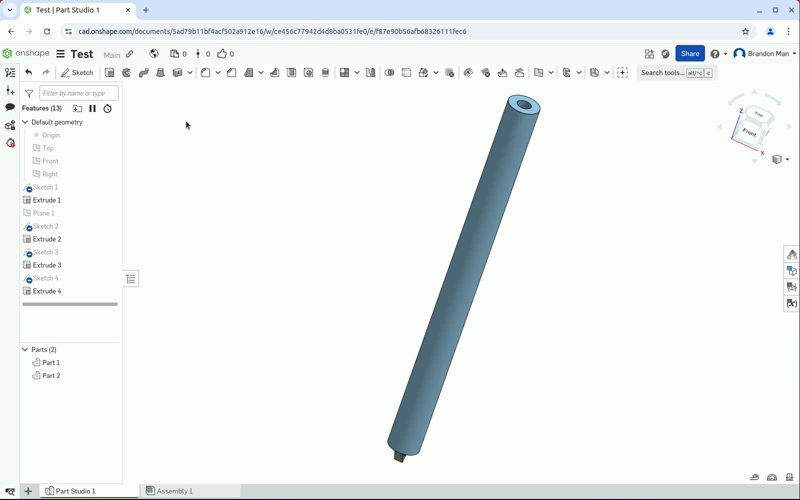
key(left, 2)
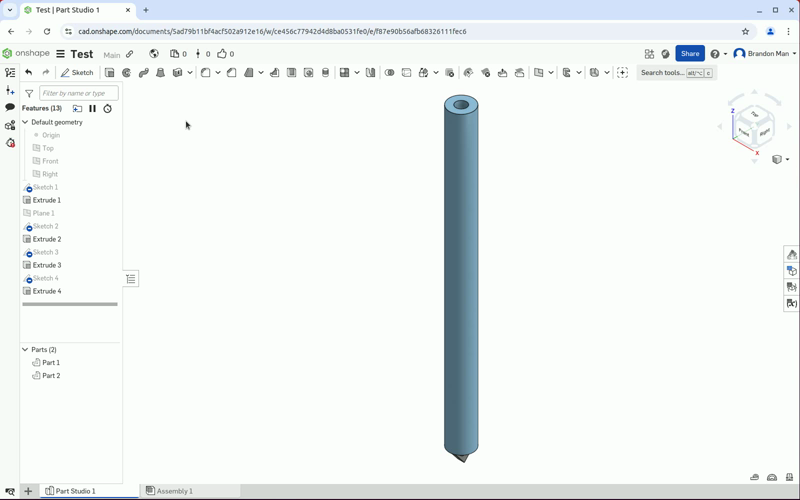
mouse_move(73, 189)
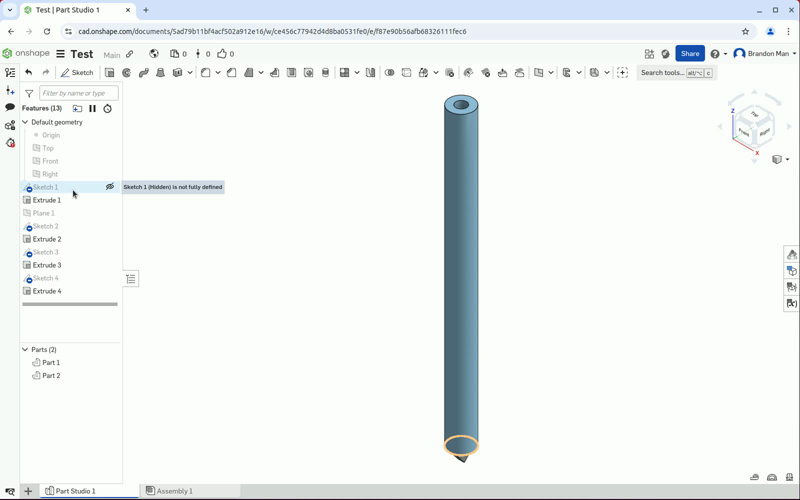
click(73, 189)